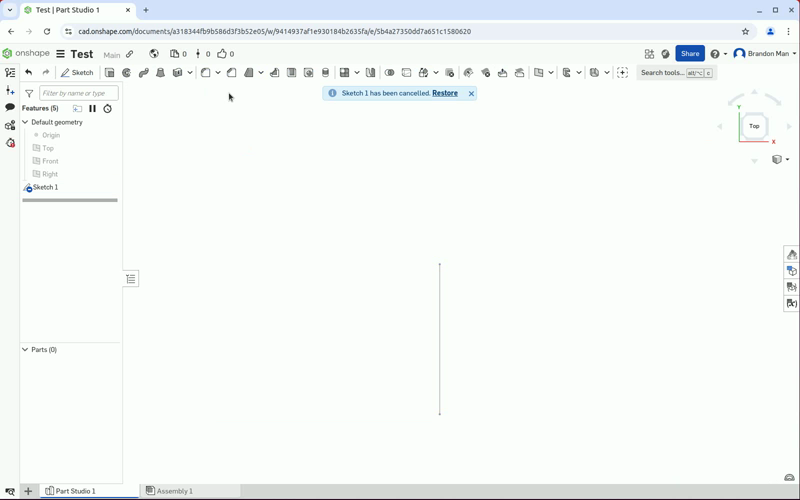
key(shift+h)
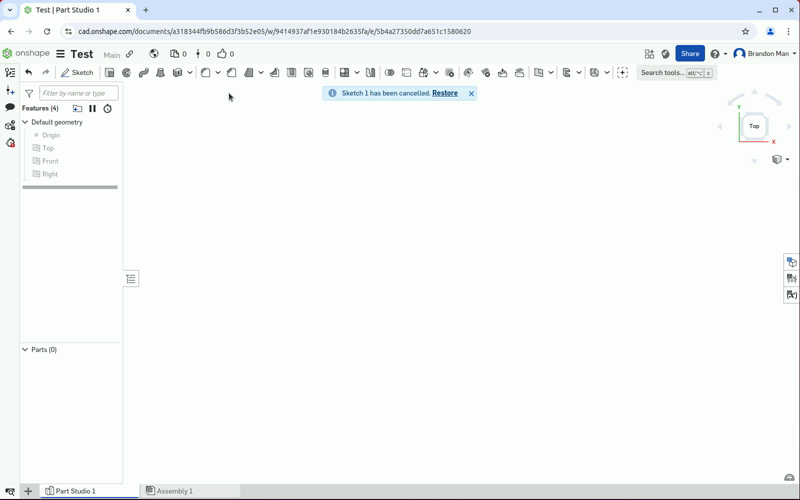
mouse_move(73, 352)
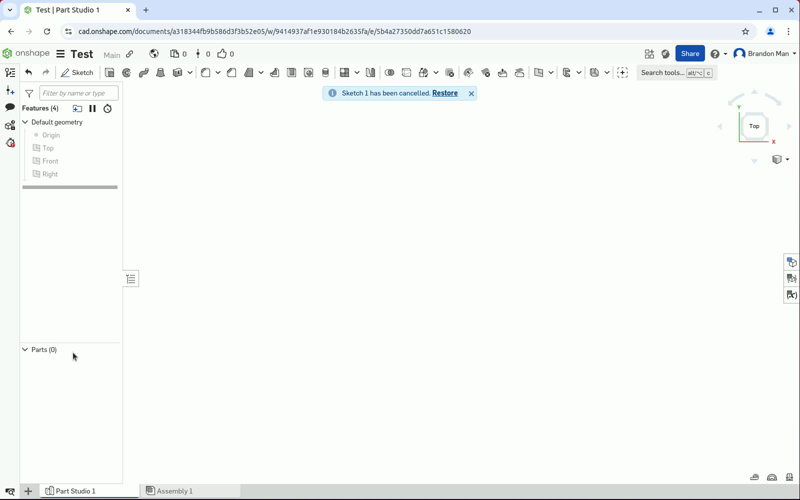
key(y)
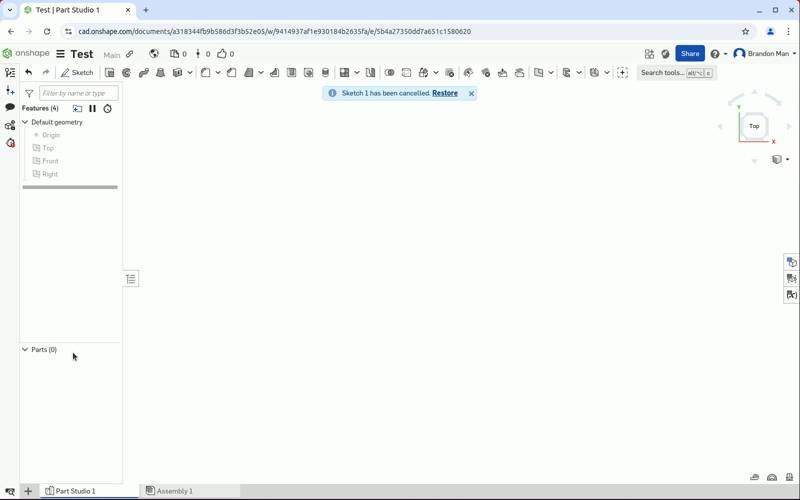
key(shift+p)
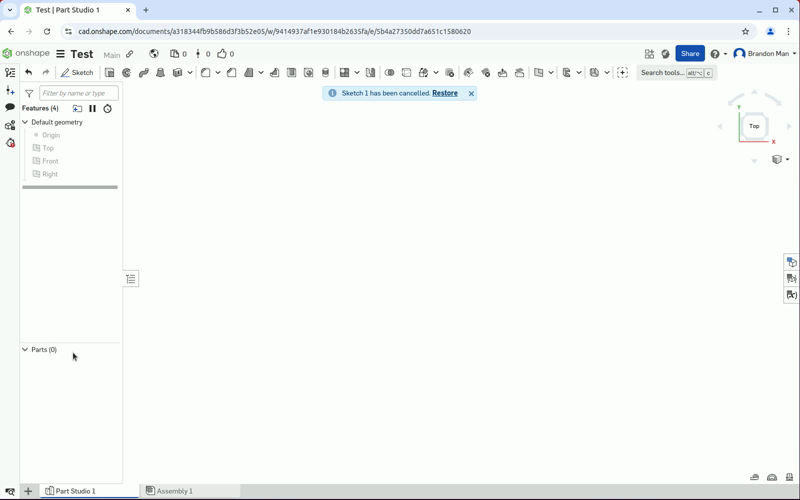
key(space)
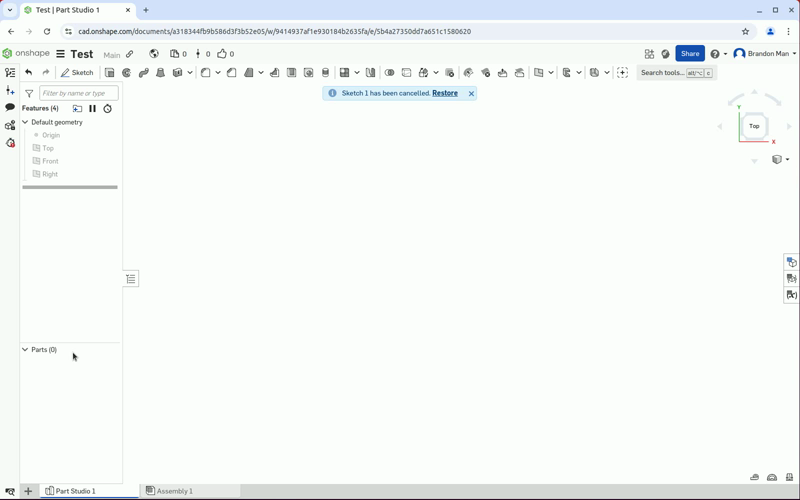
key_down(shift)
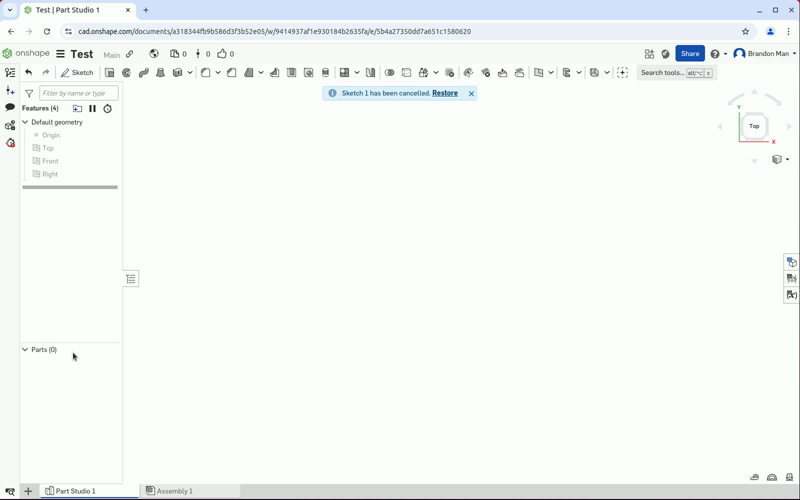
key(up)
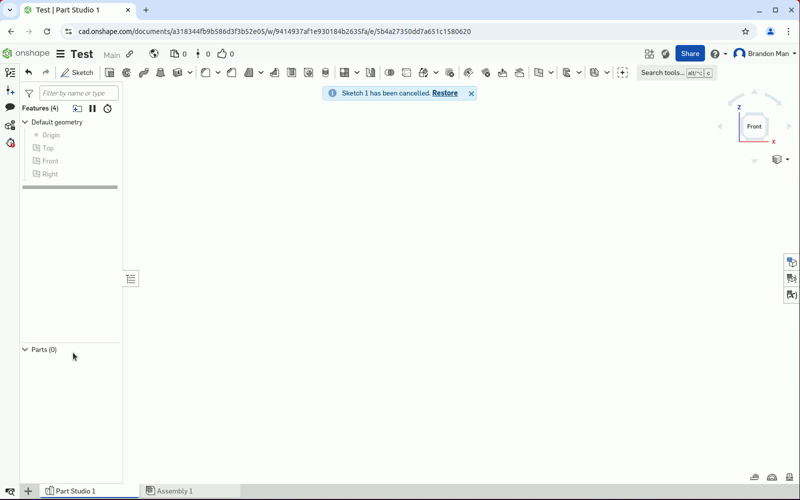
key_up(shift)
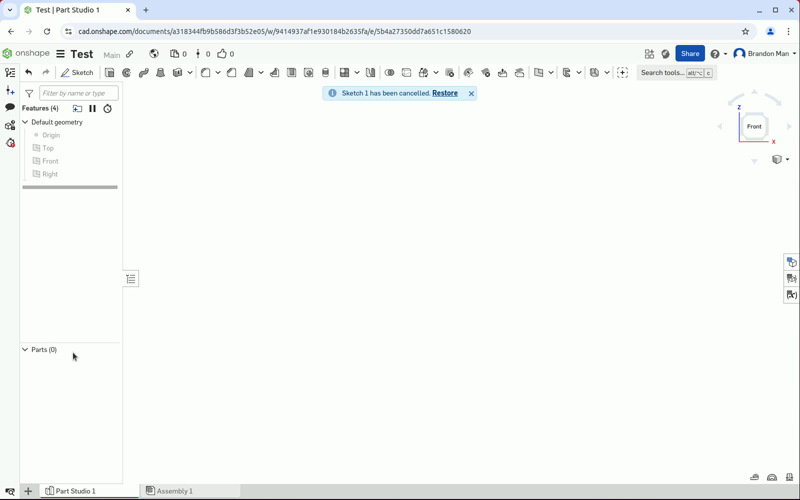
mouse_move(73, 352)
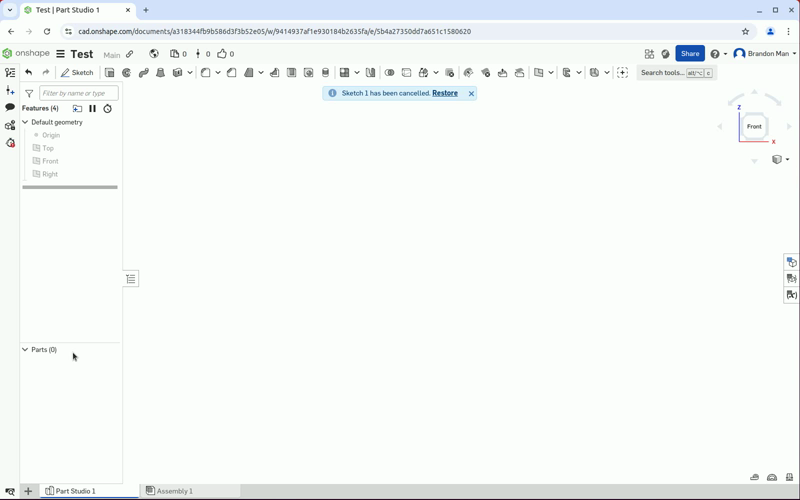
key(shift+y)
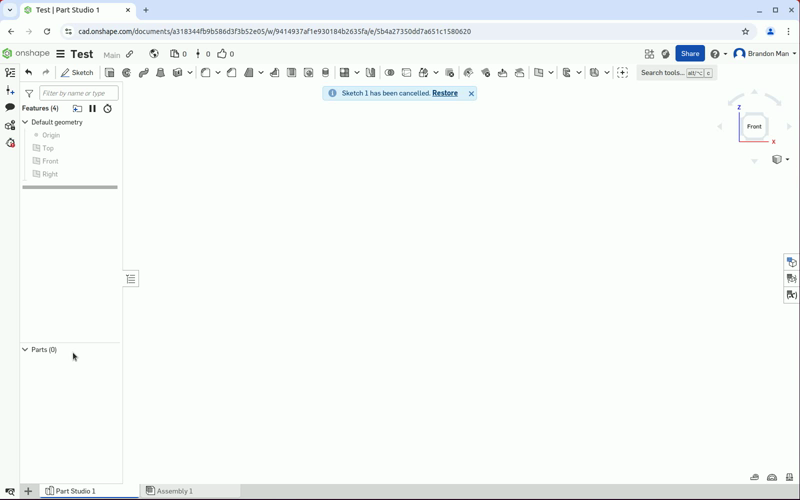
key(shift+s)
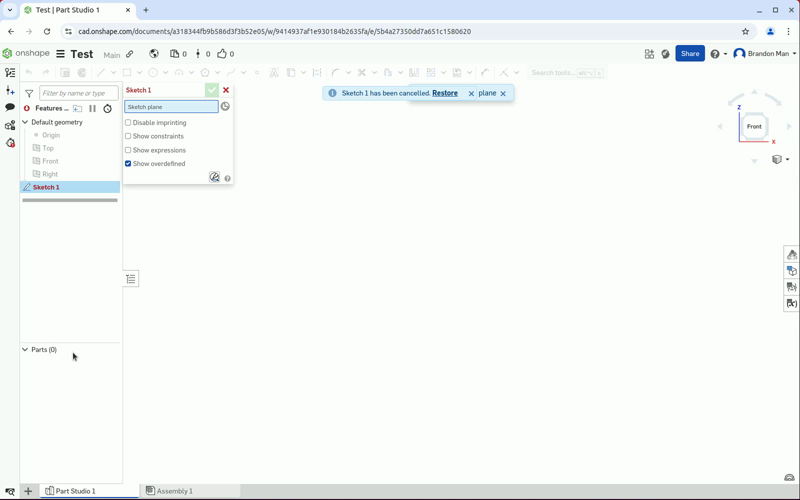
mouse_move(73, 163)
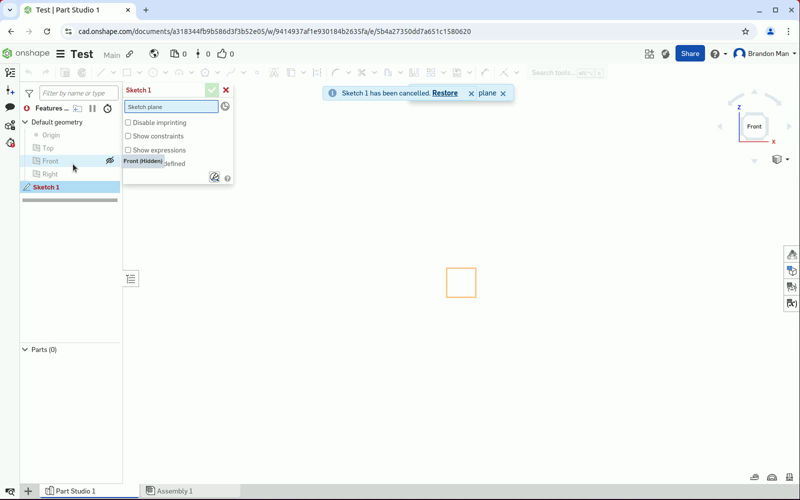
click(73, 163)
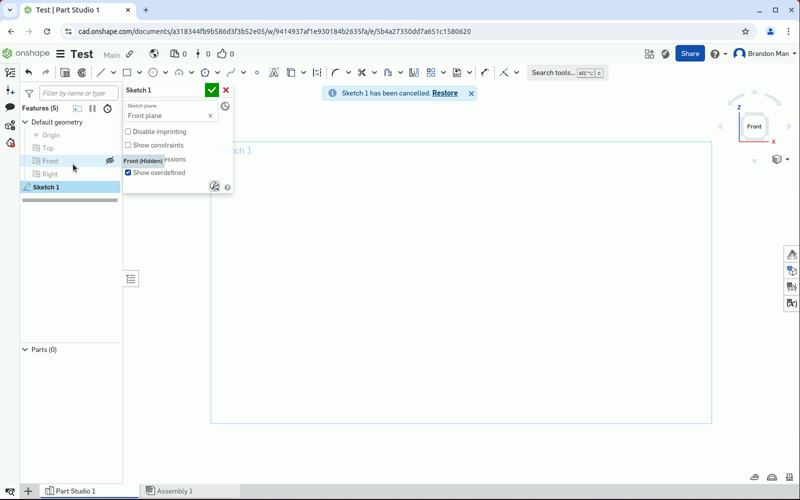
mouse_move(73, 352)
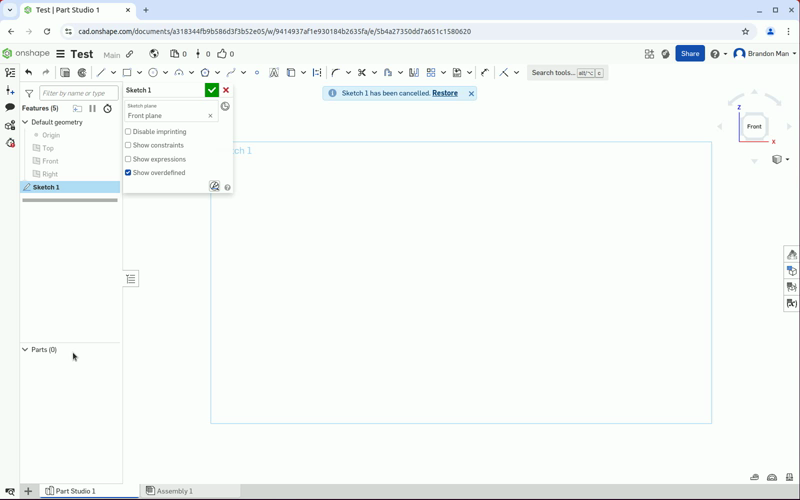
key(y)
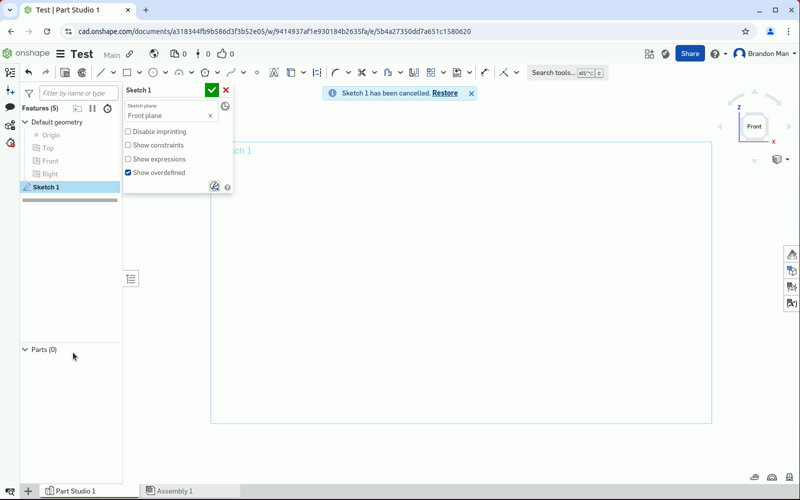
key(l)
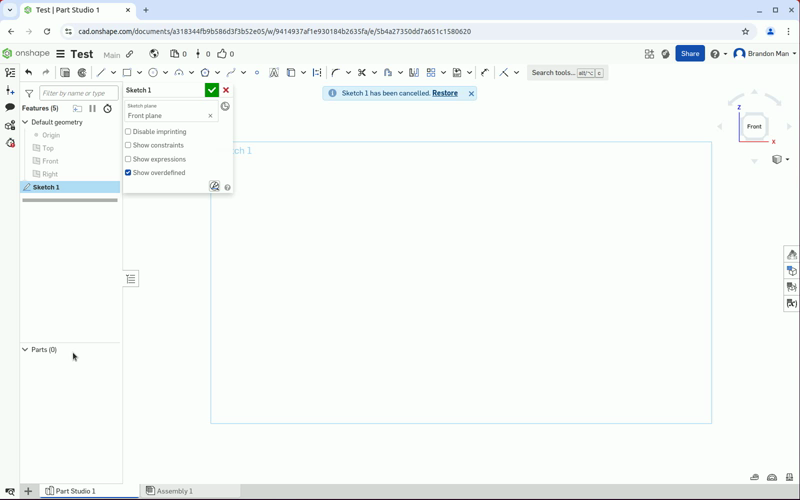
key_down(shift)
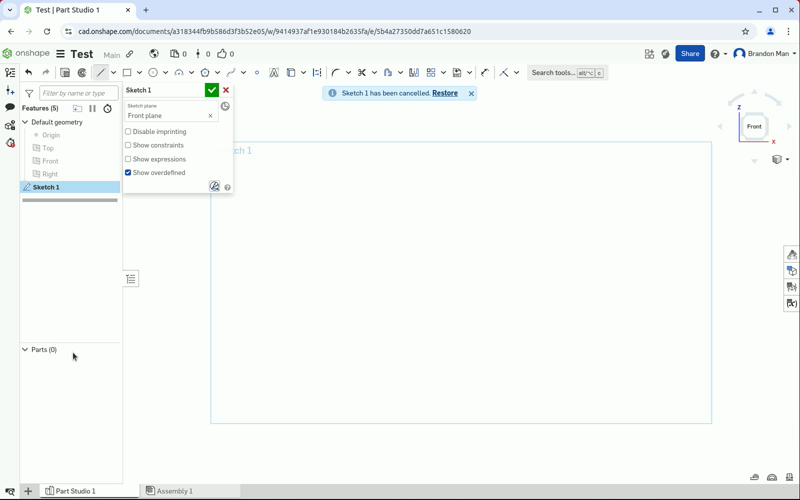
mouse_move(460, 282)
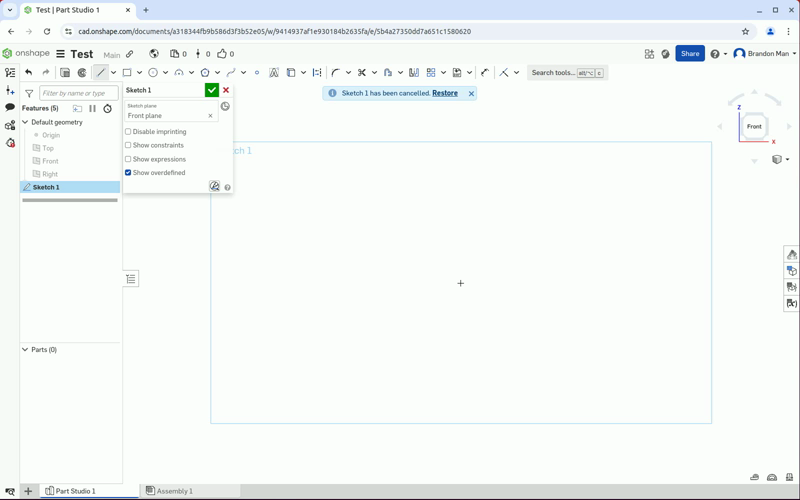
click(460, 282)
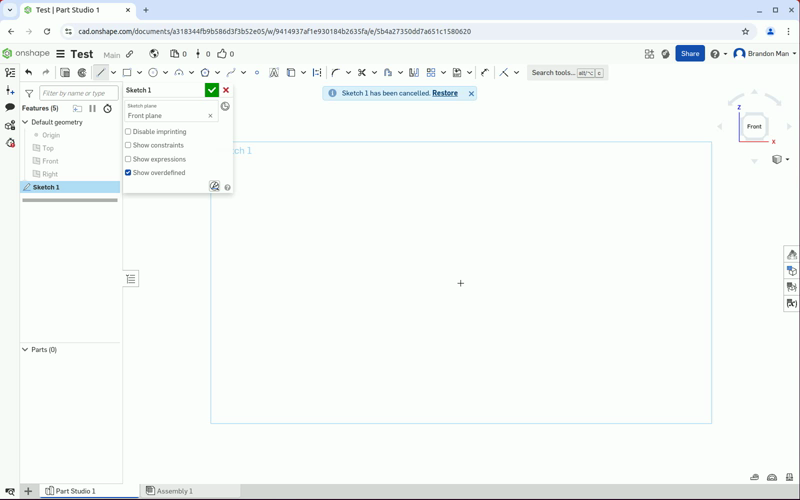
key_up(shift)
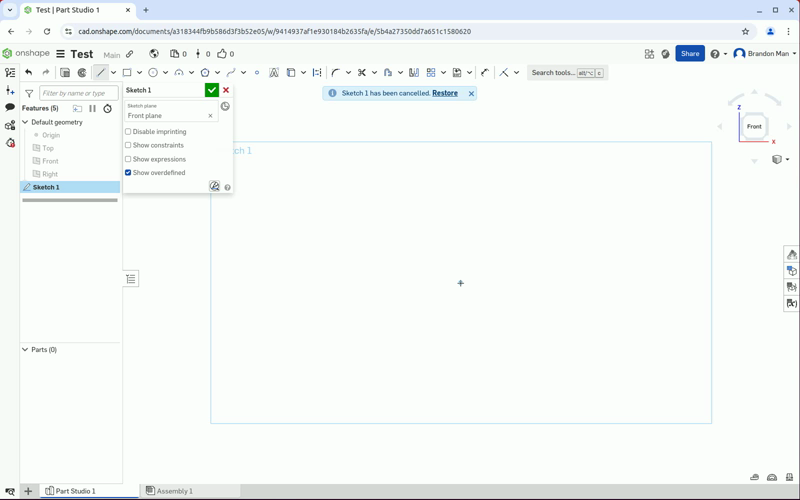
key_down(shift)
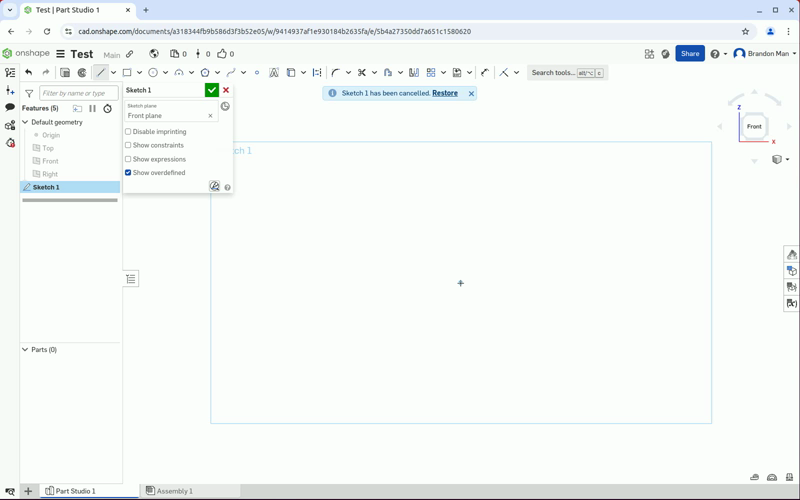
mouse_move(541, 282)
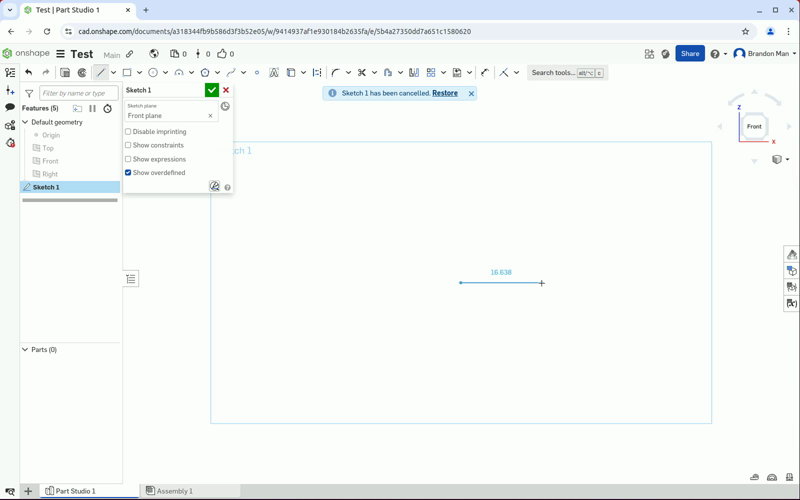
click(541, 282)
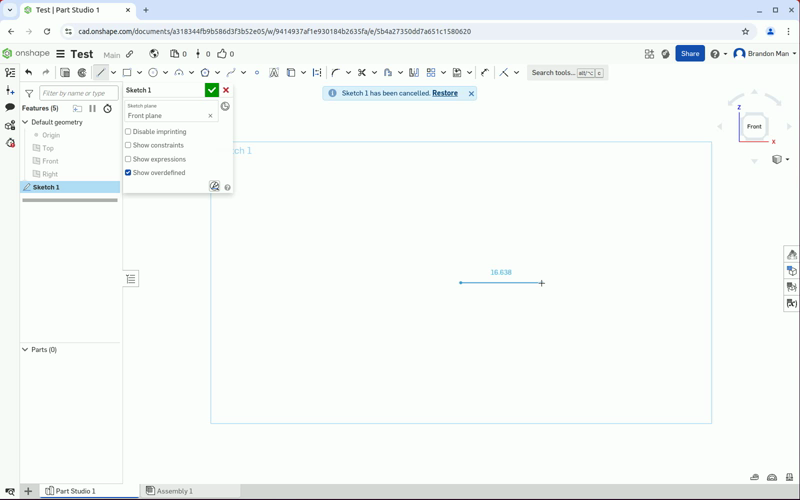
key_up(shift)
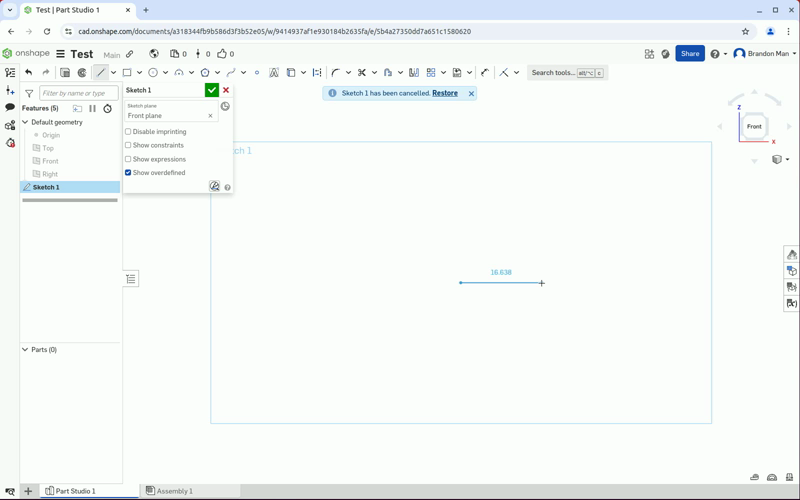
key_down(shift)
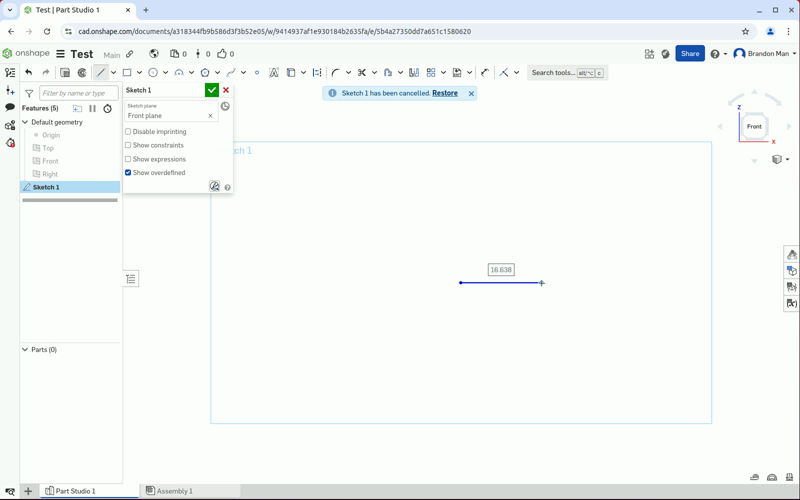
mouse_move(460, 189)
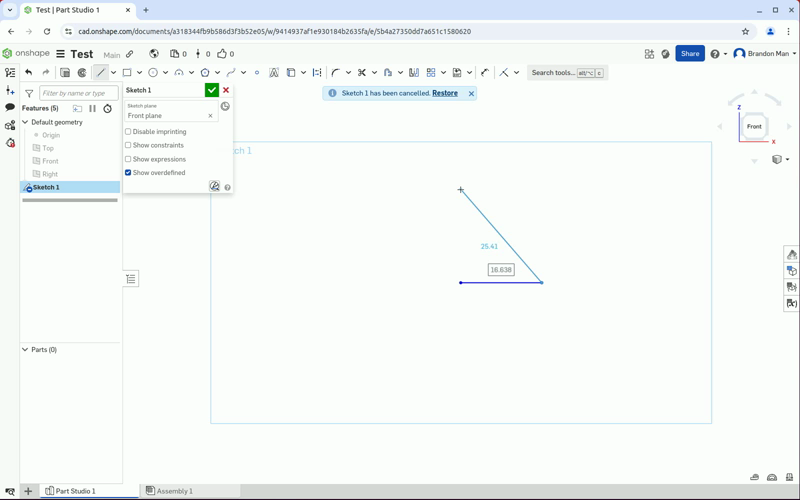
click(460, 189)
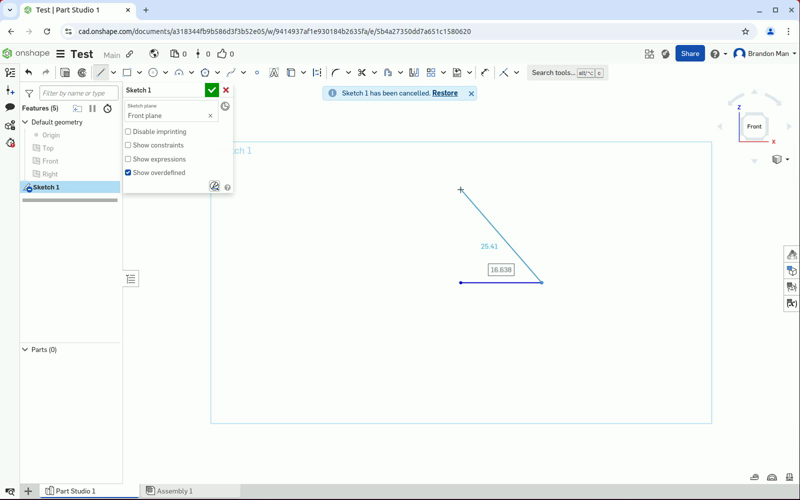
key_up(shift)
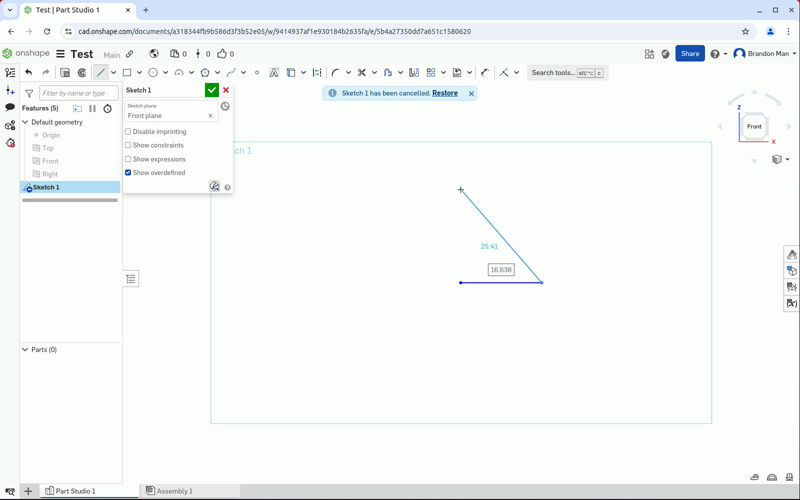
key_down(shift)
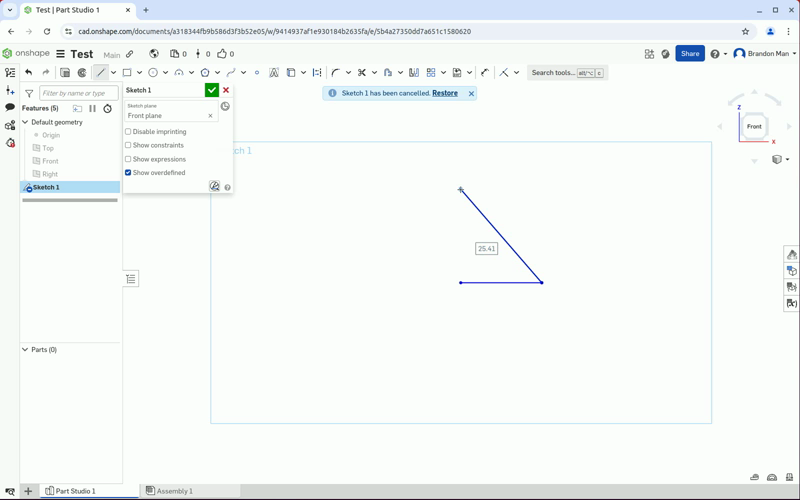
mouse_move(460, 282)
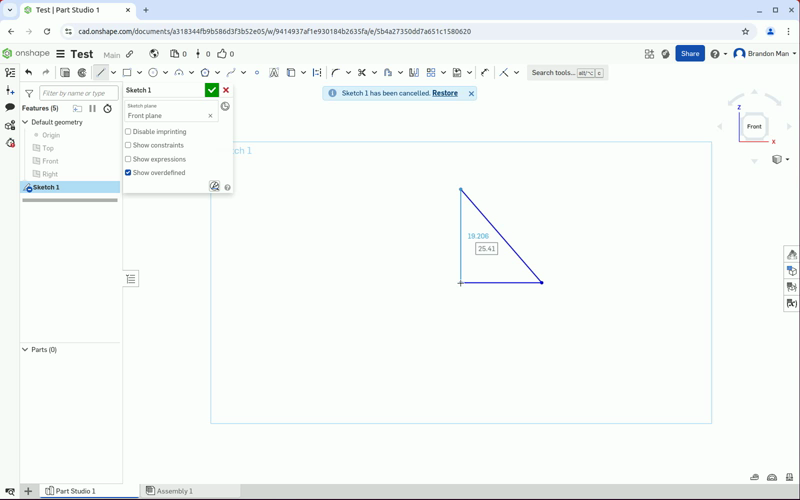
key_up(shift)
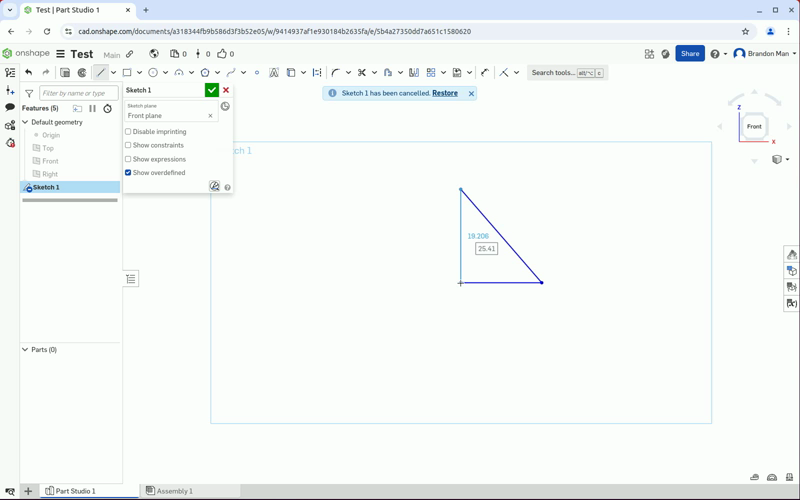
click(460, 282)
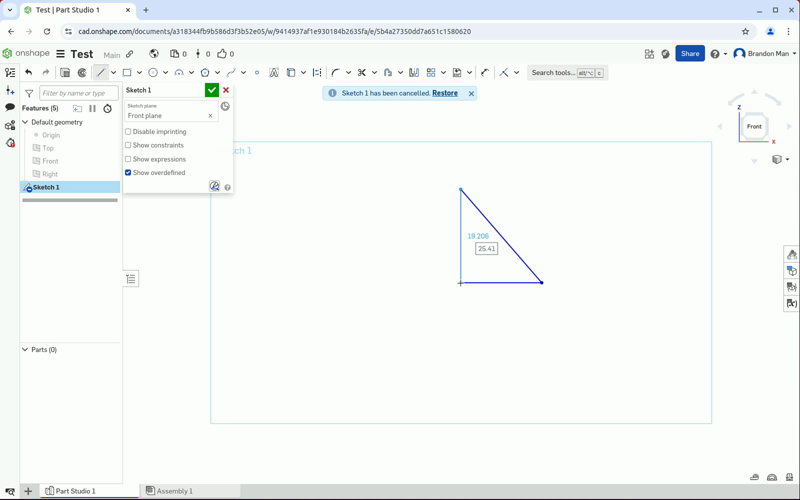
key(esc)
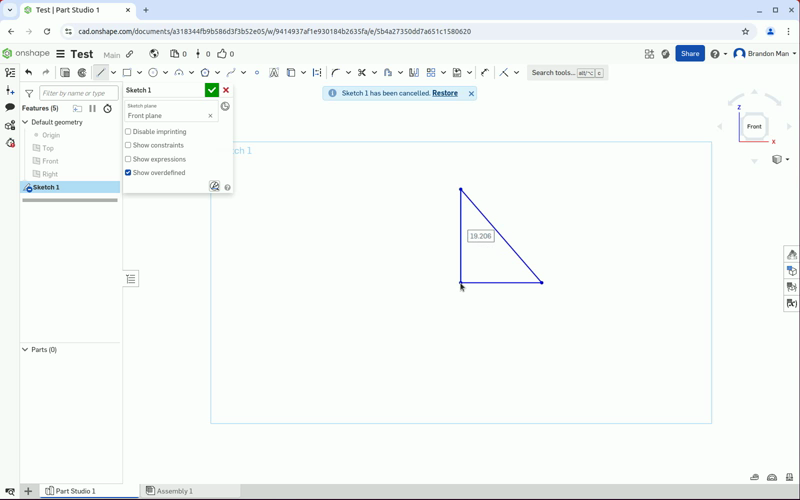
mouse_move(497, 266)
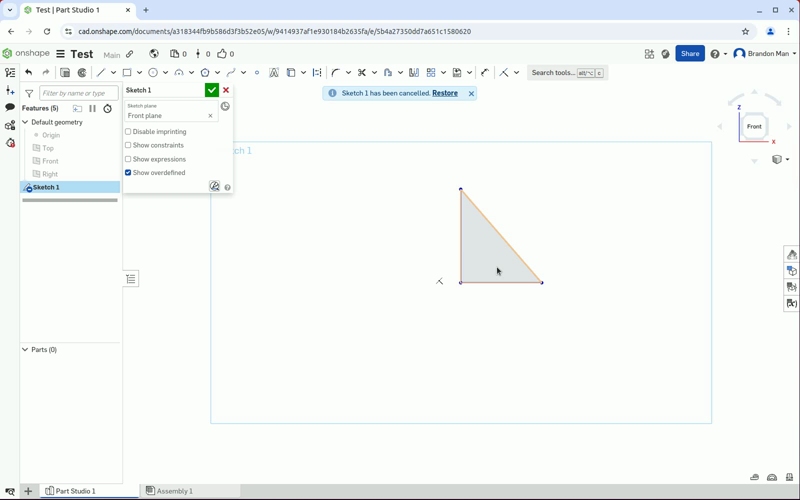
click(497, 266)
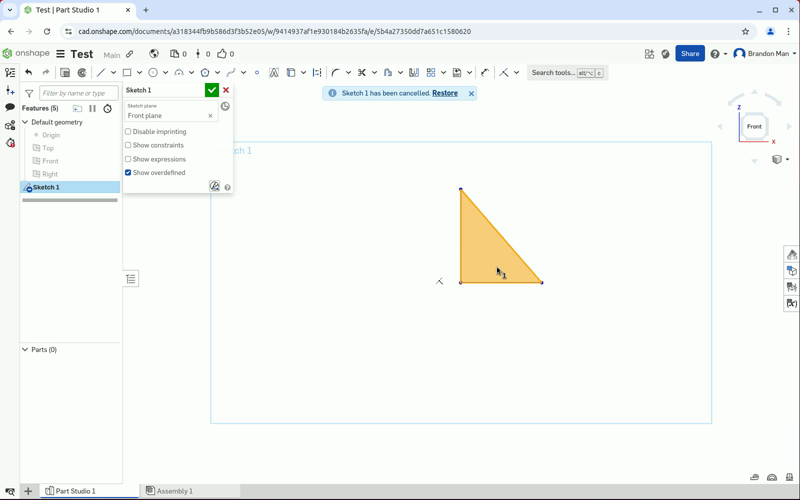
mouse_move(73, 352)
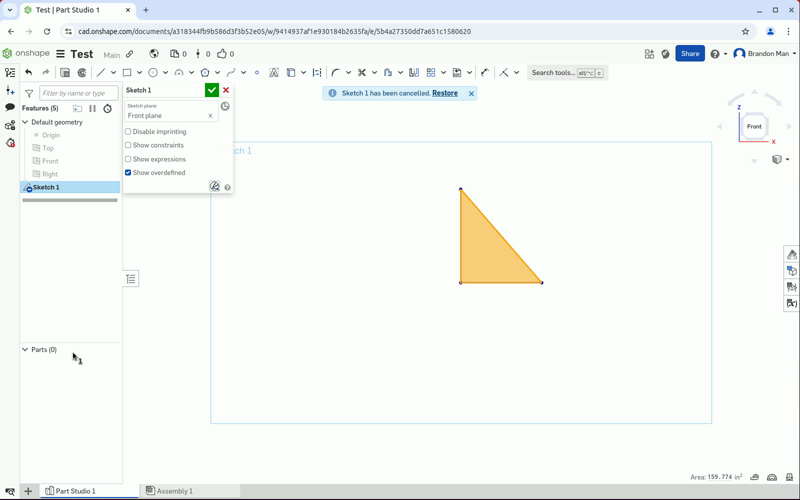
key(shift+y)
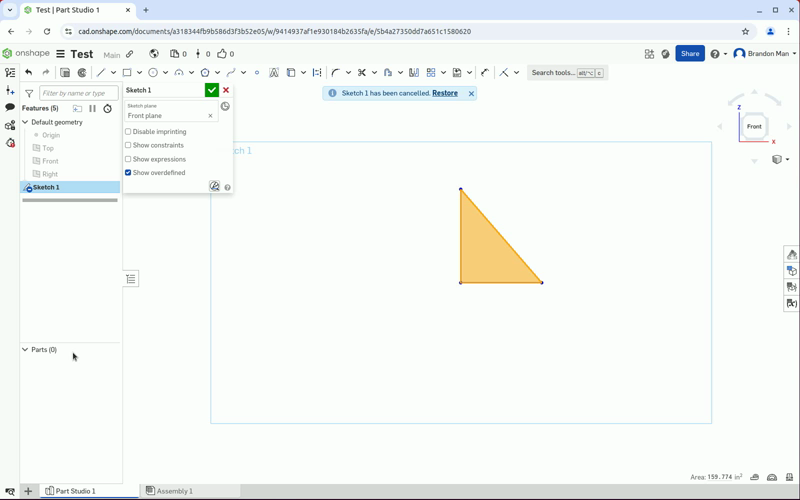
key(shift+e)
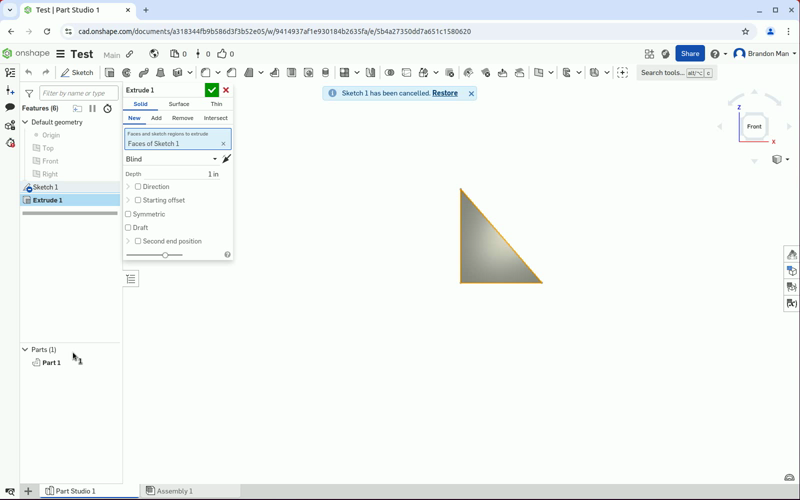
mouse_move(143, 106)
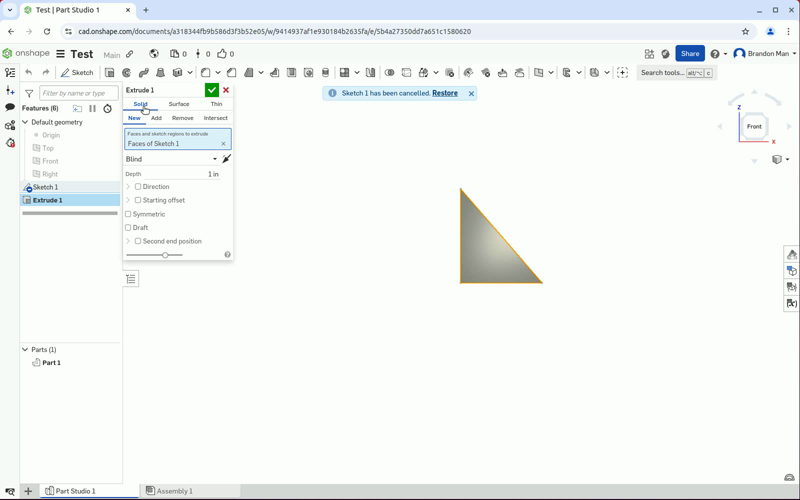
click(143, 106)
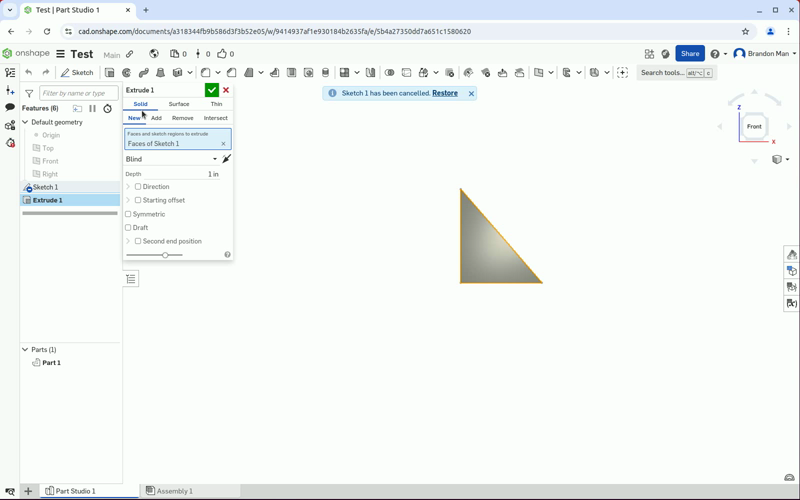
mouse_move(137, 120)
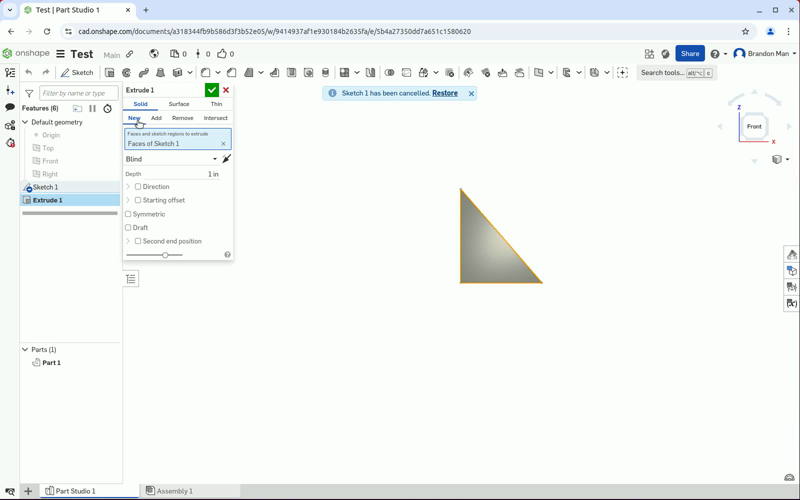
click(137, 120)
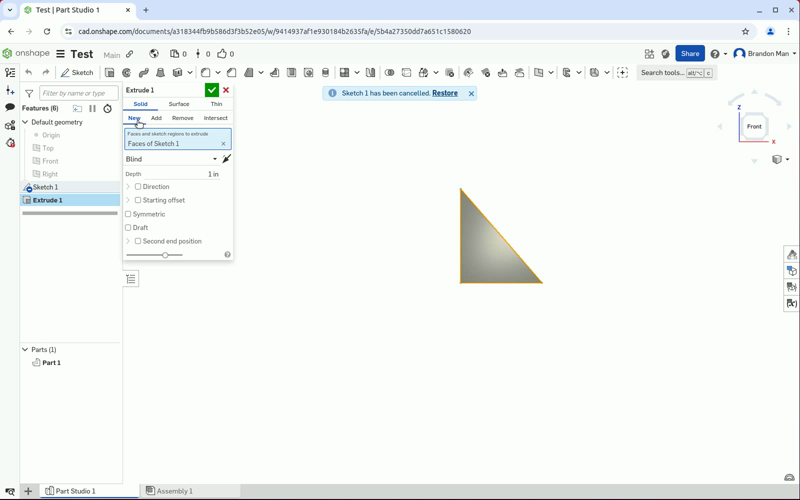
key(tab, 4)
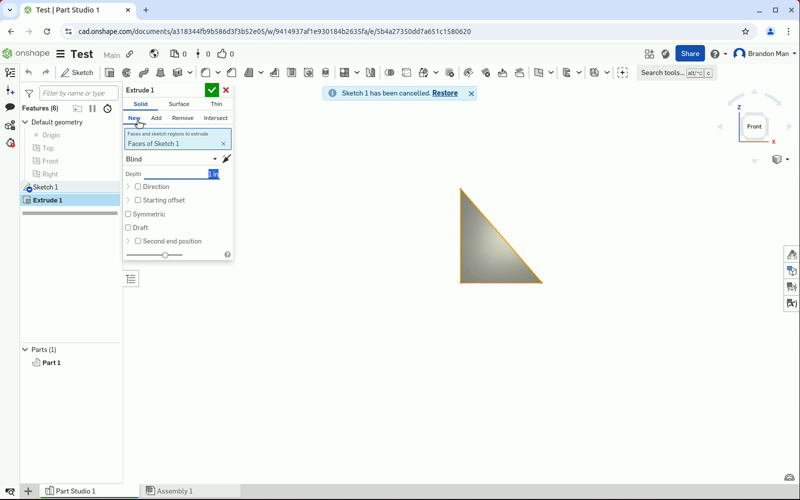
text(3.851)
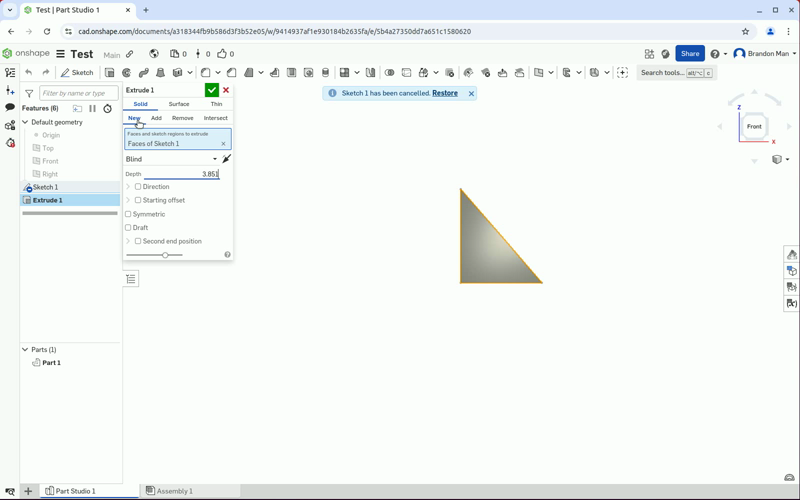
key(enter)
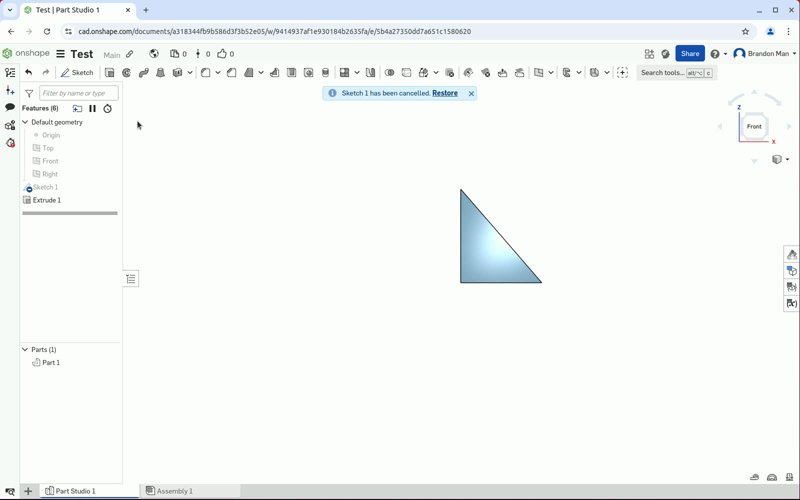
key(shift+h)
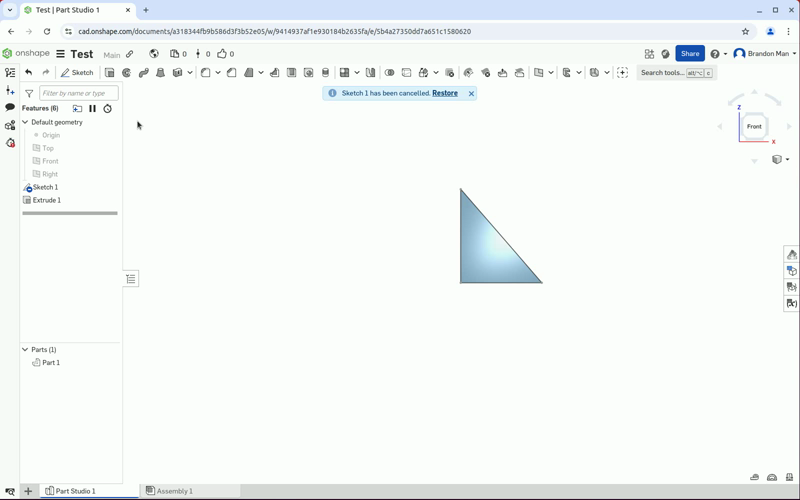
key(shift+h)
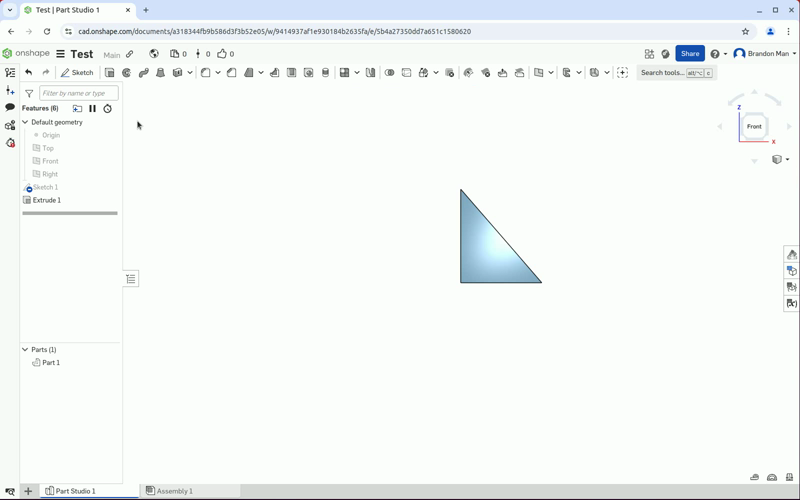
mouse_move(73, 189)
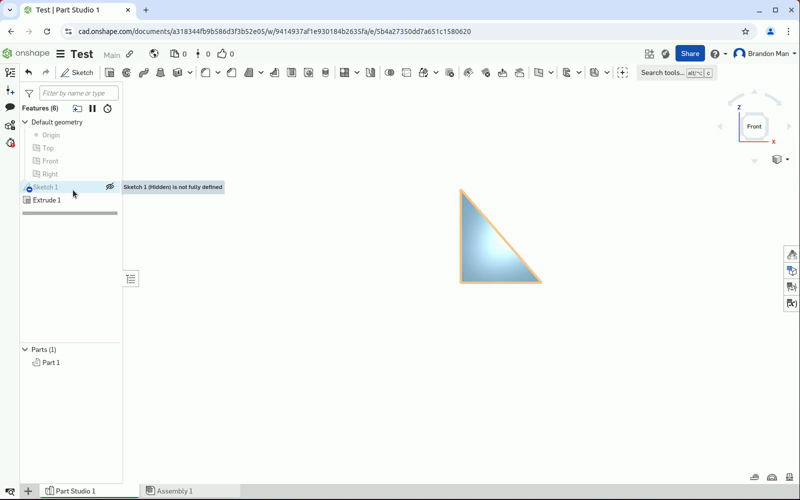
click(73, 189)
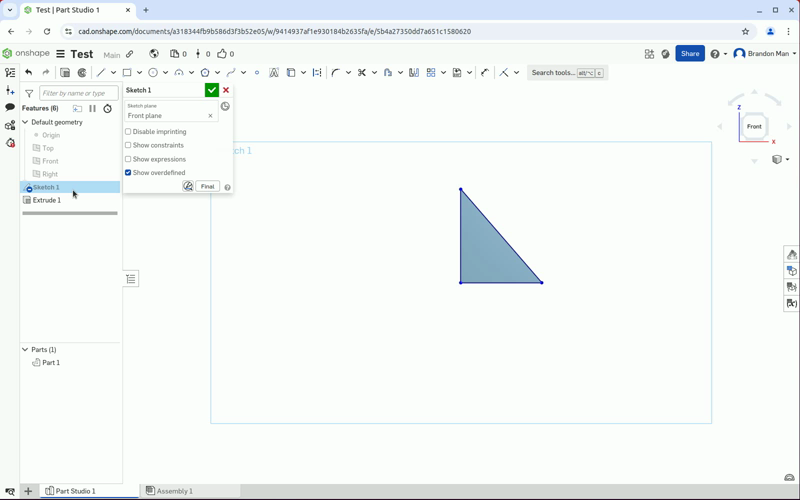
mouse_move(229, 92)
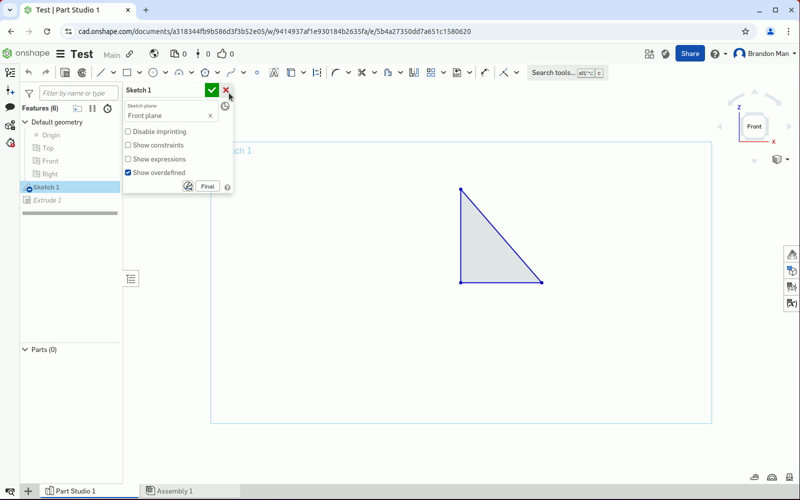
click(229, 92)
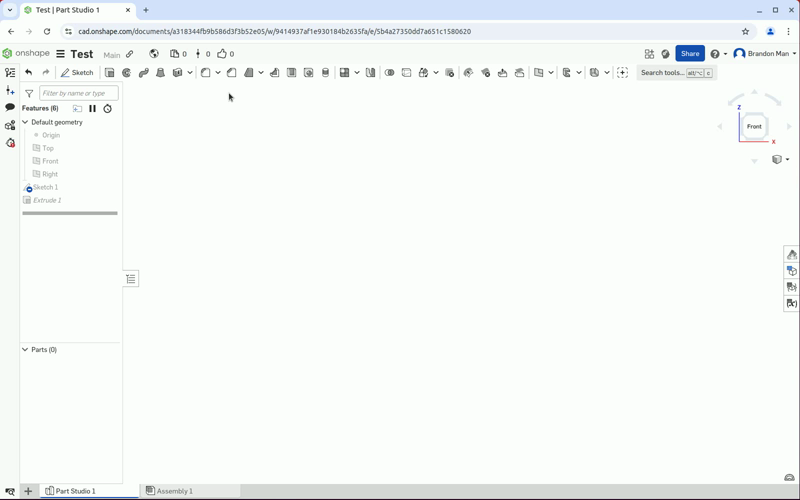
mouse_move(73, 352)
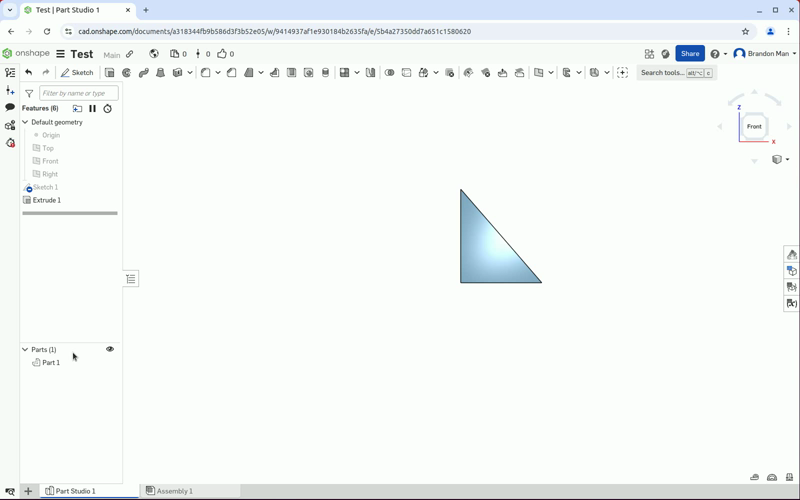
key(y)
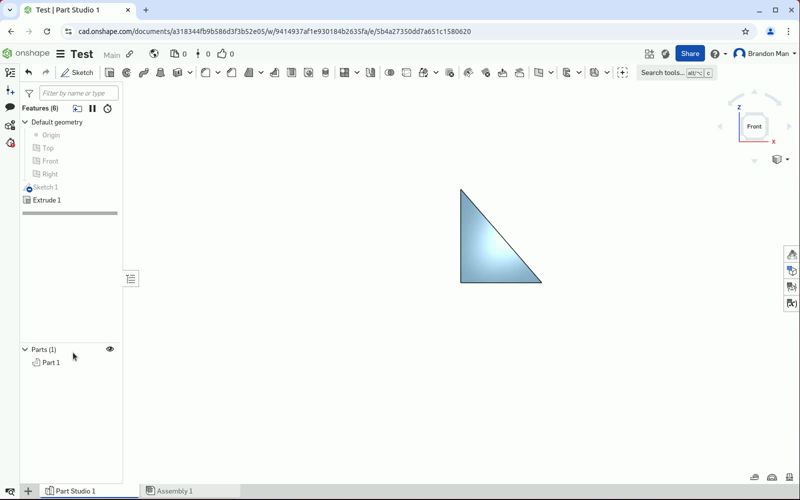
key(shift+p)
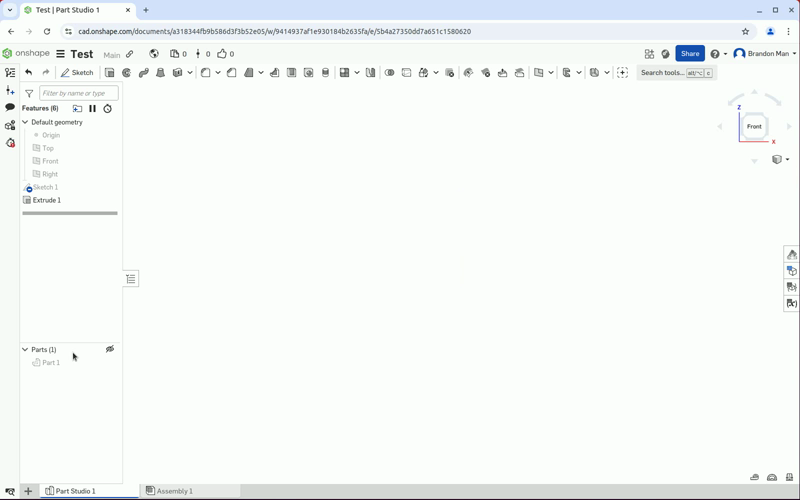
key(space)
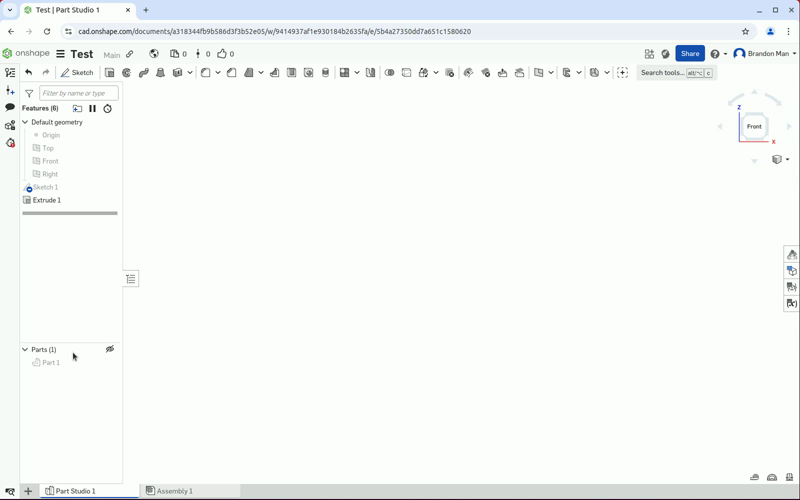
key_down(shift)
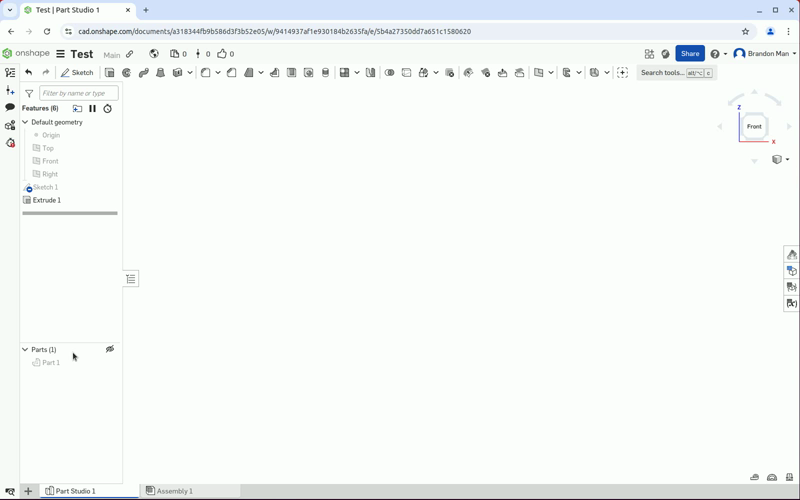
key(left)
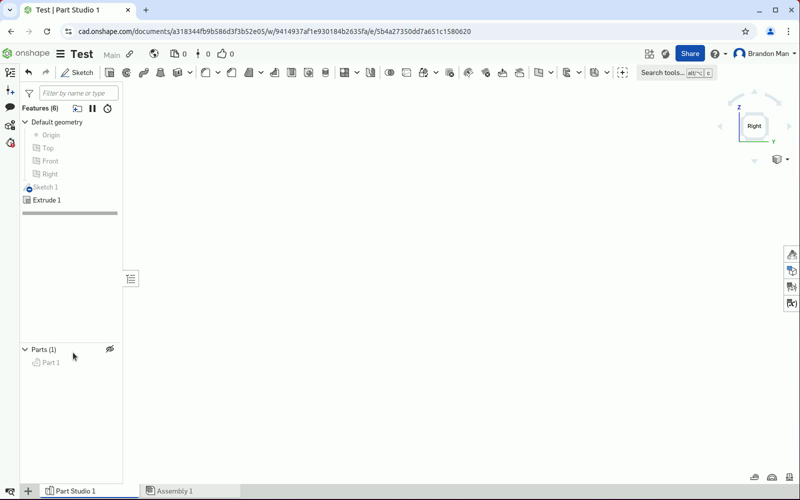
key_up(shift)
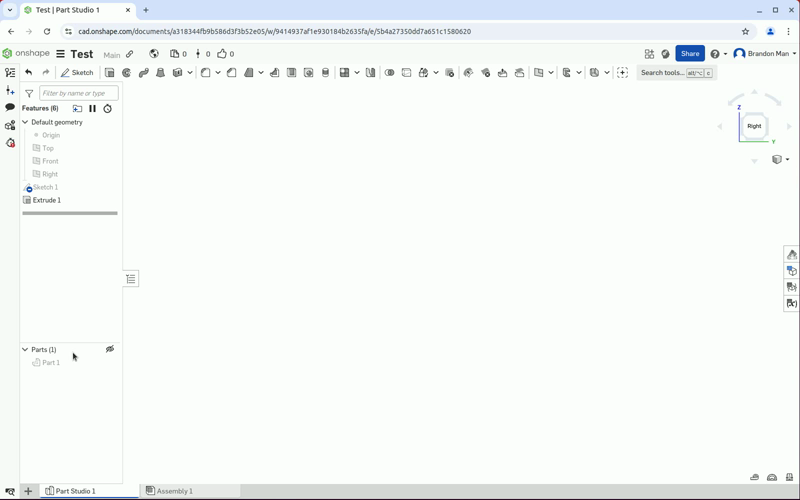
mouse_move(73, 352)
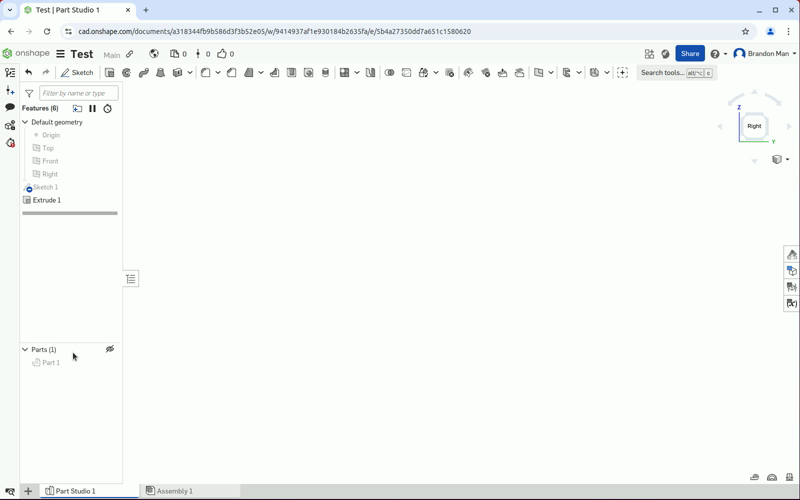
key(shift+y)
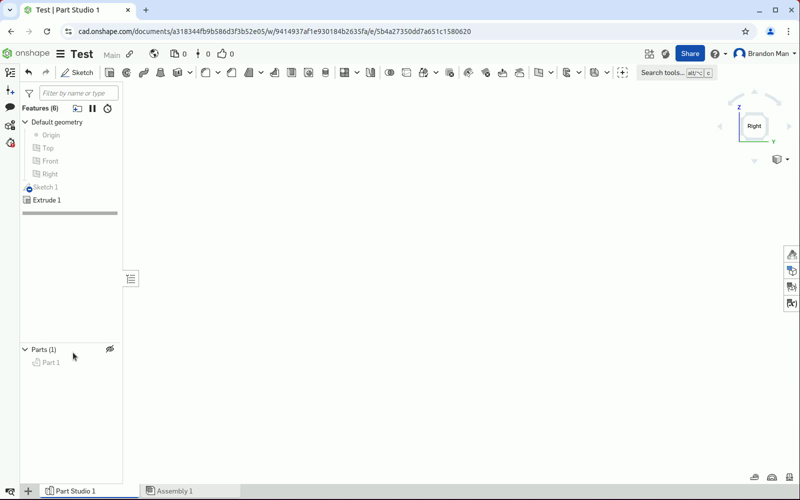
key(shift+s)
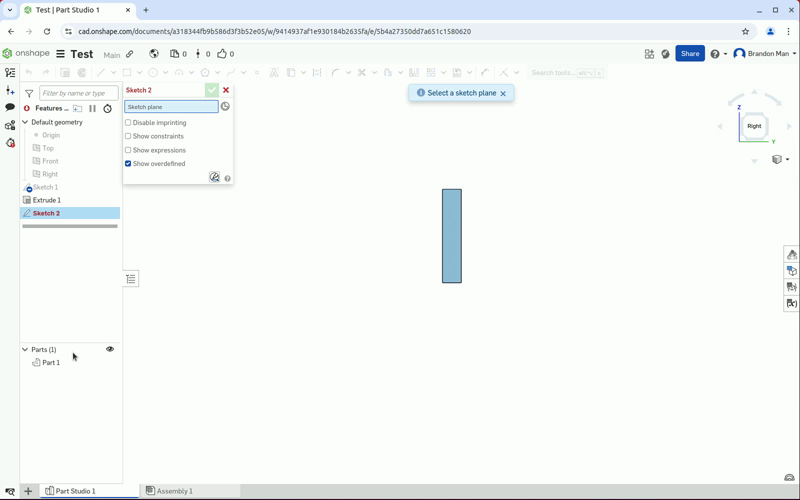
mouse_move(73, 176)
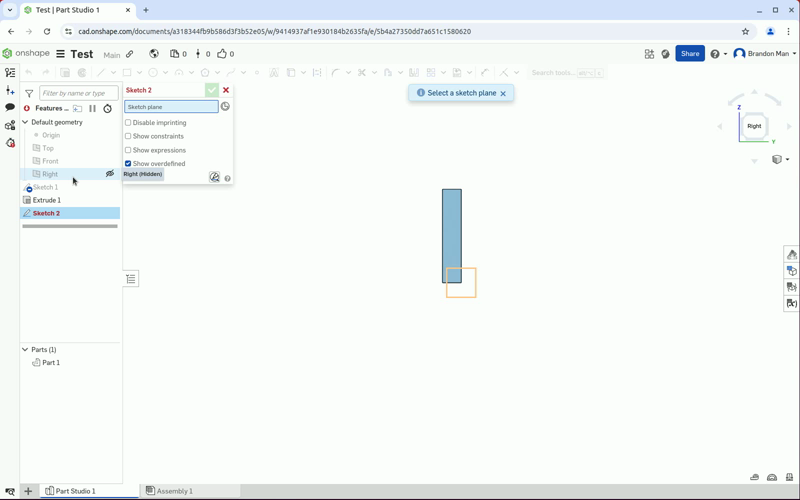
click(73, 176)
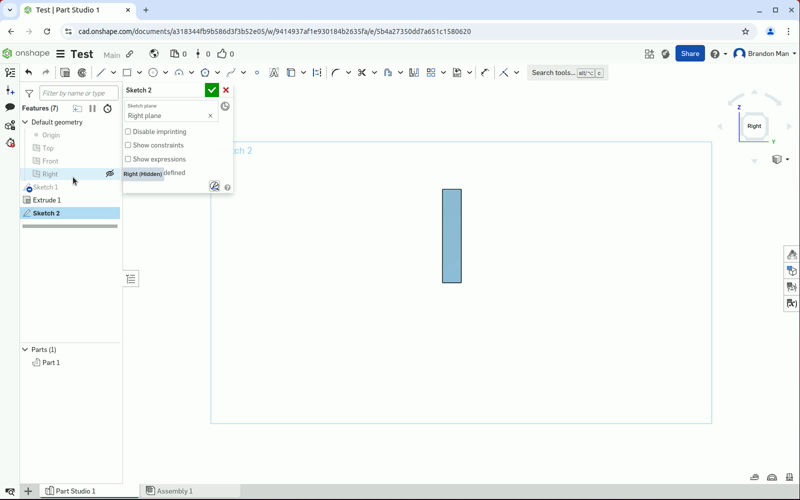
mouse_move(73, 352)
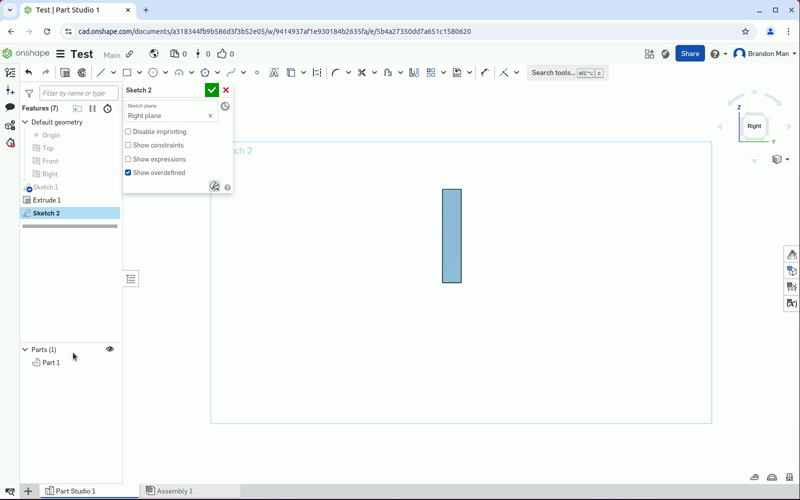
key(y)
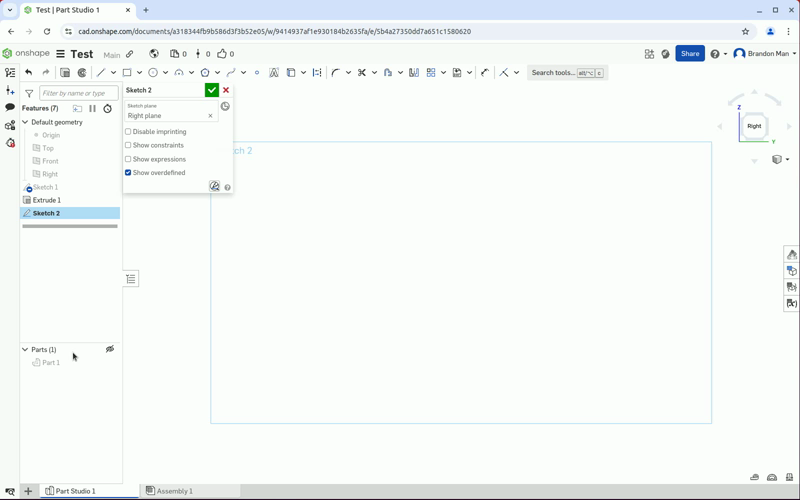
key(l)
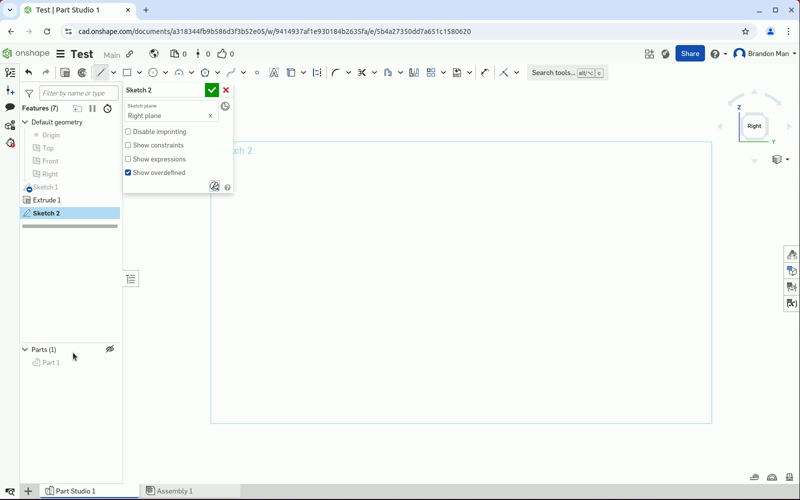
key_down(shift)
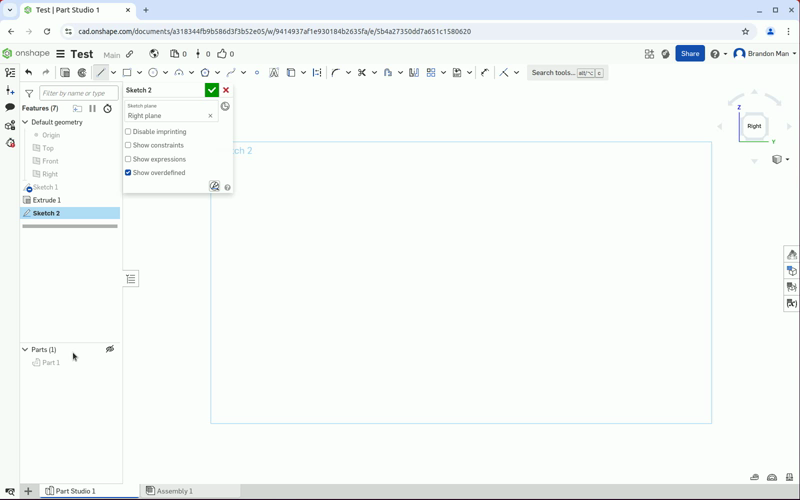
mouse_move(423, 282)
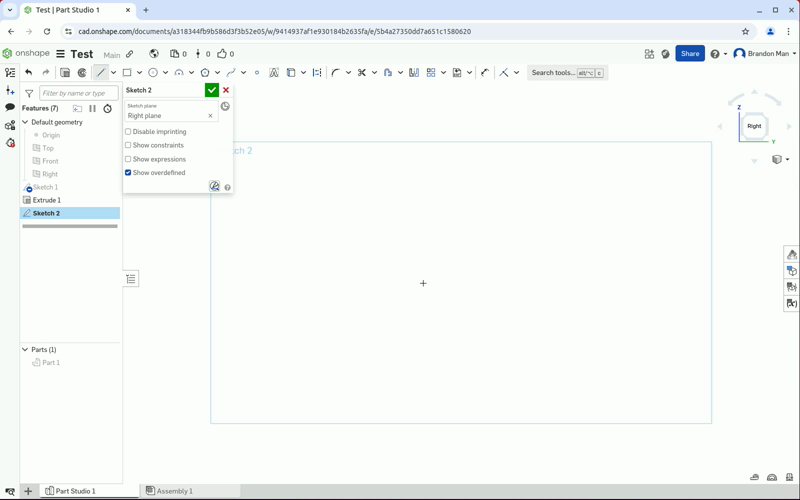
click(423, 282)
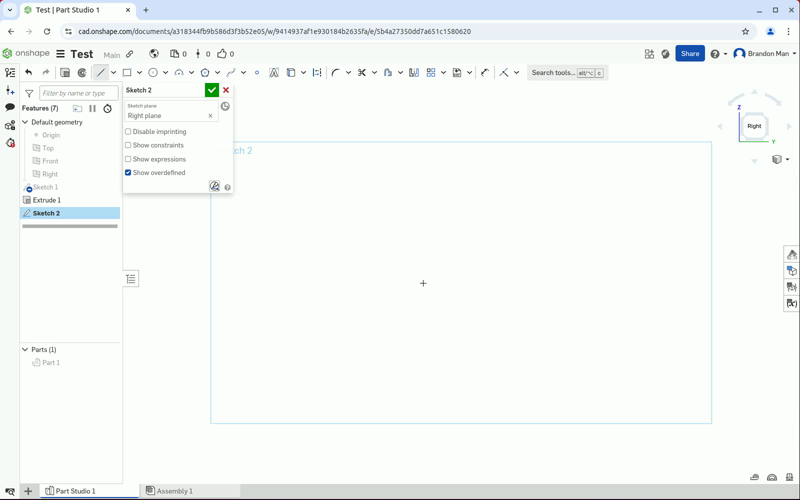
key_up(shift)
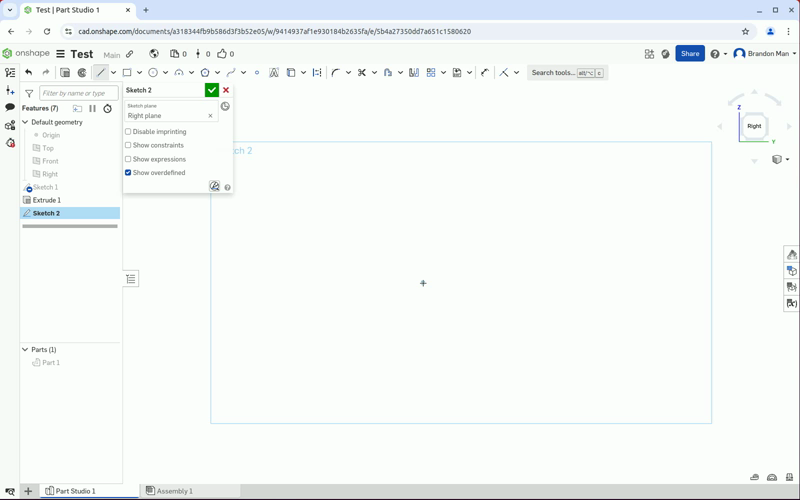
key_down(shift)
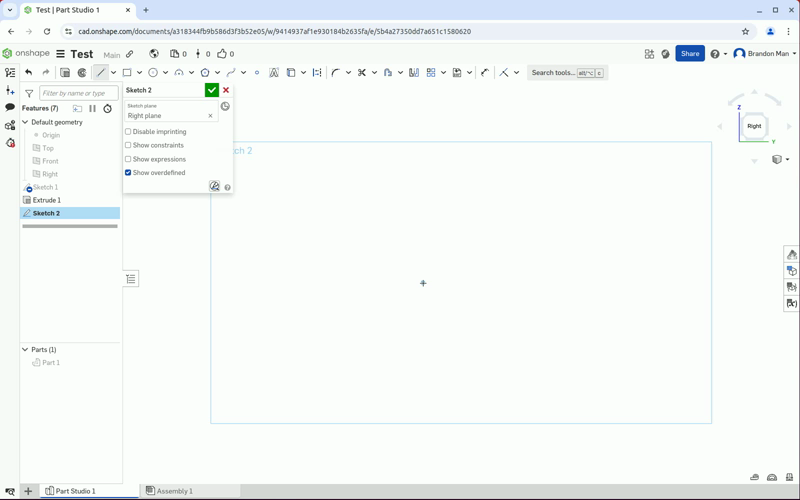
mouse_move(498, 282)
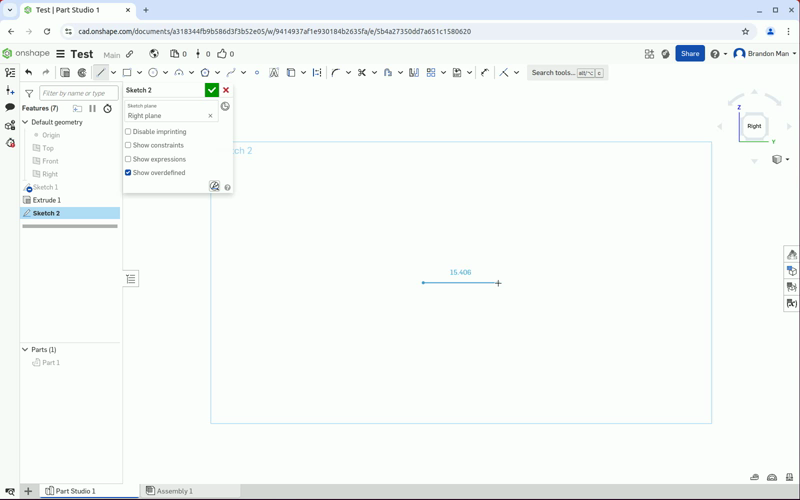
click(498, 282)
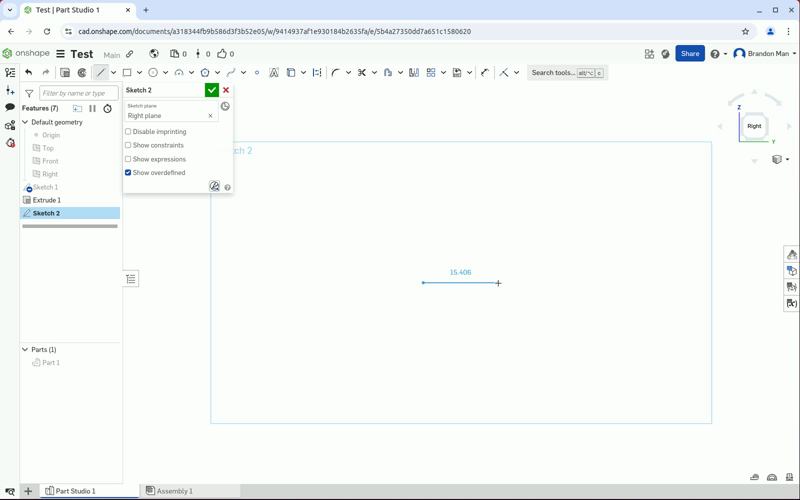
key_up(shift)
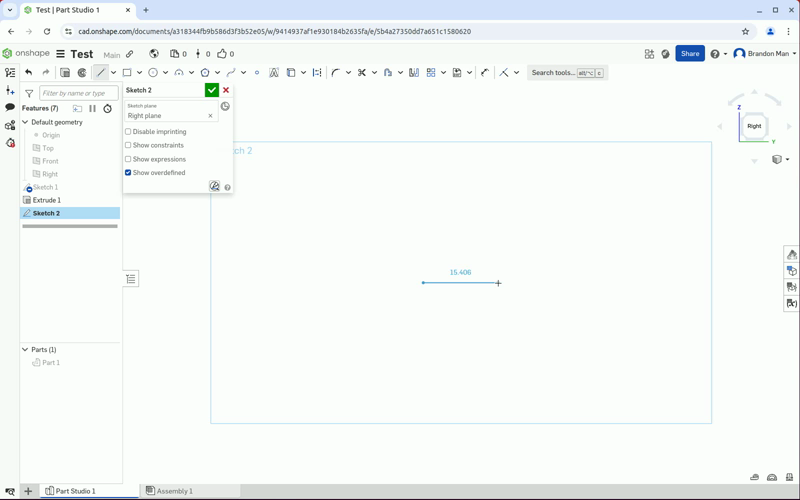
key_down(shift)
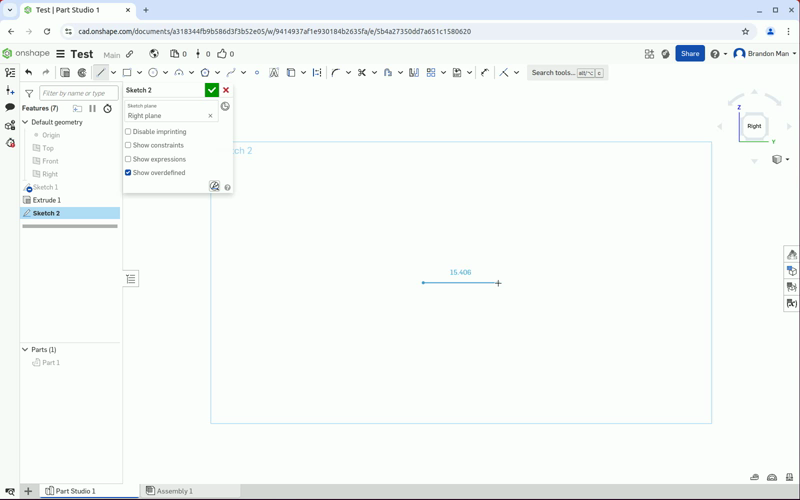
mouse_move(498, 170)
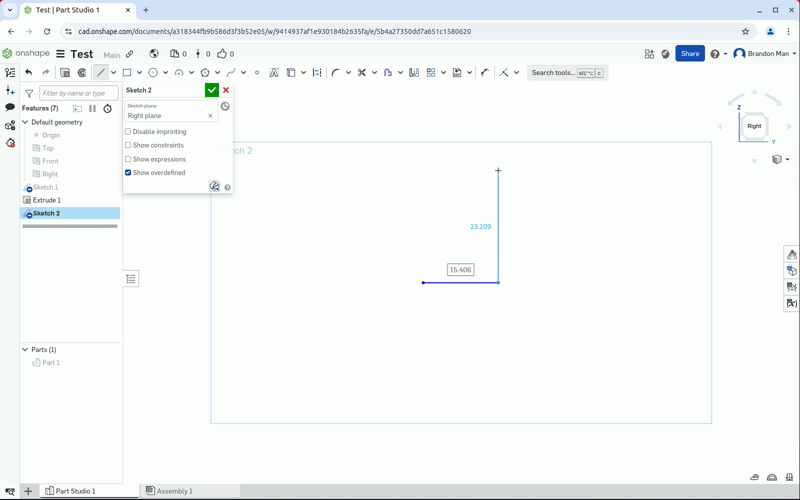
click(498, 170)
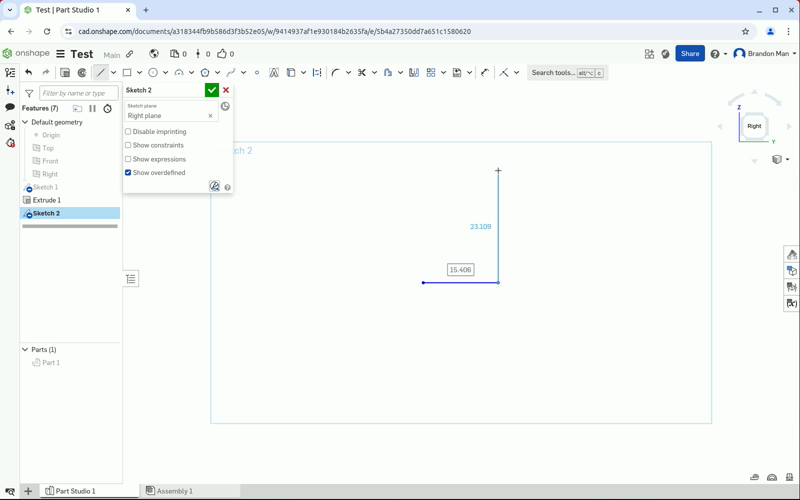
key_up(shift)
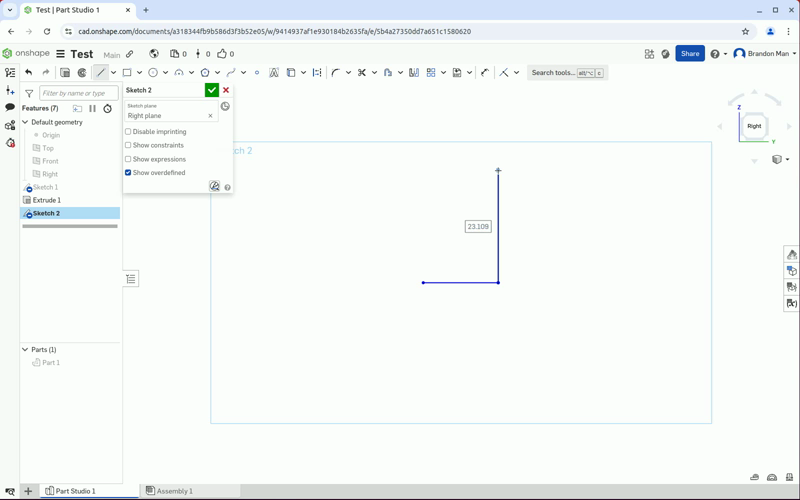
key_down(shift)
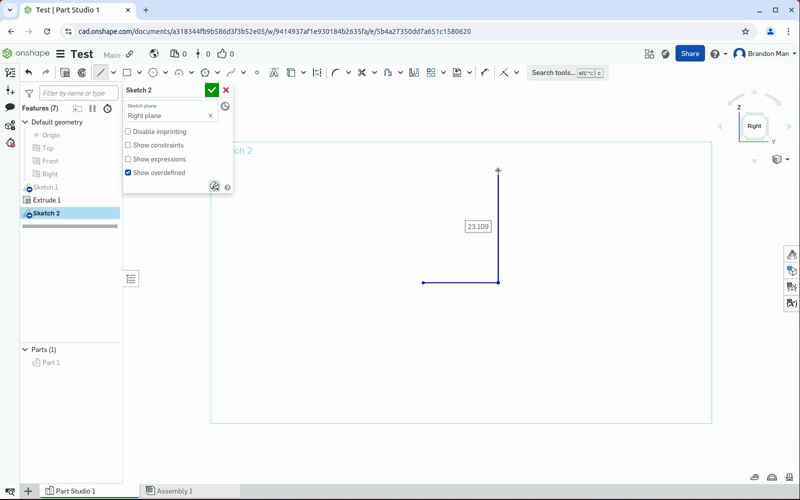
mouse_move(528, 170)
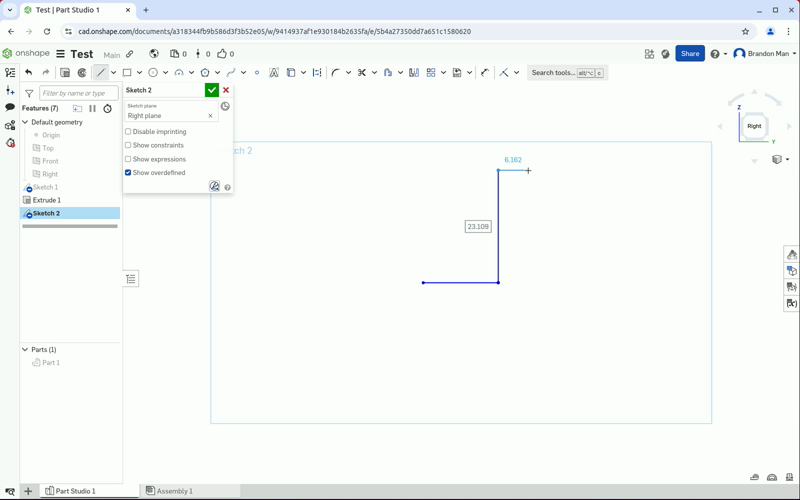
mouse_move(442, 170)
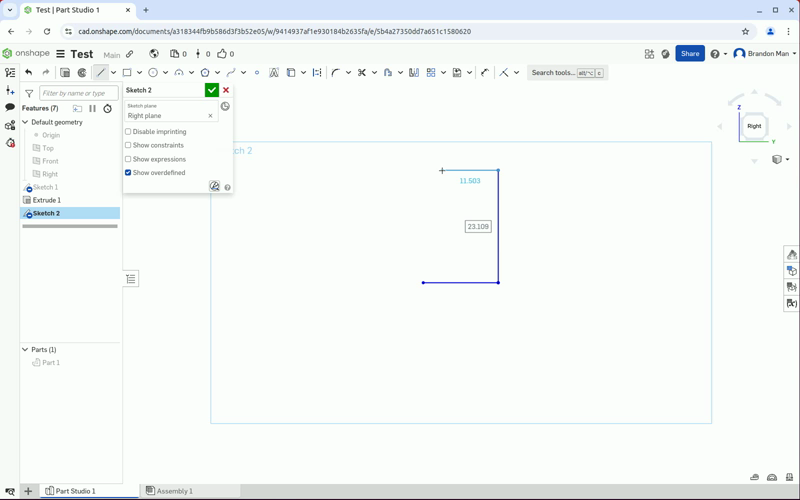
click(442, 170)
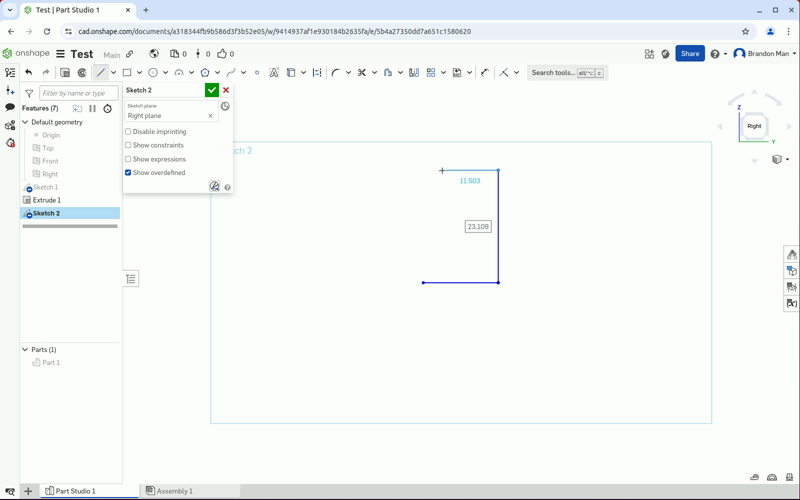
key_up(shift)
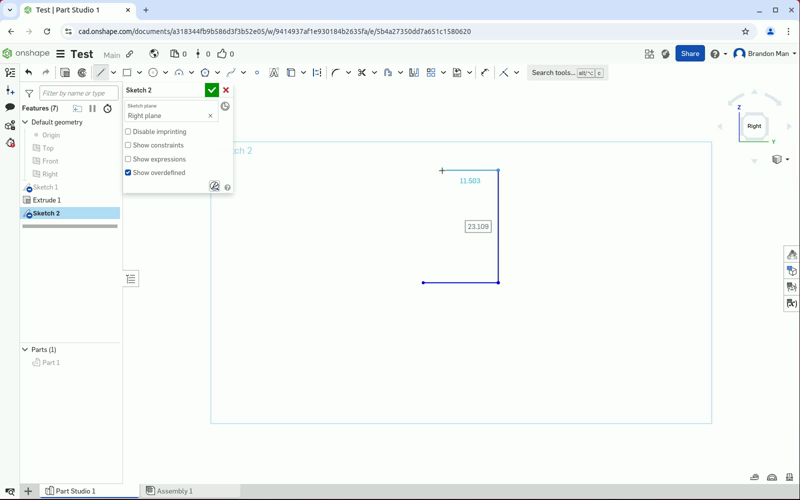
key_down(shift)
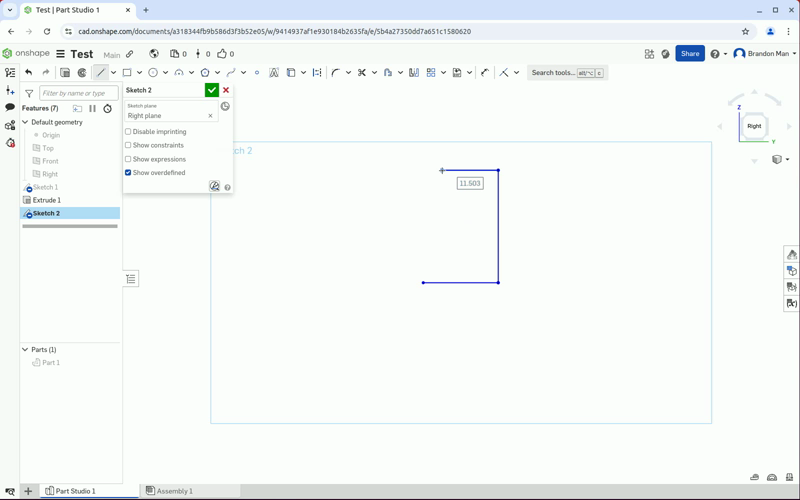
mouse_move(423, 282)
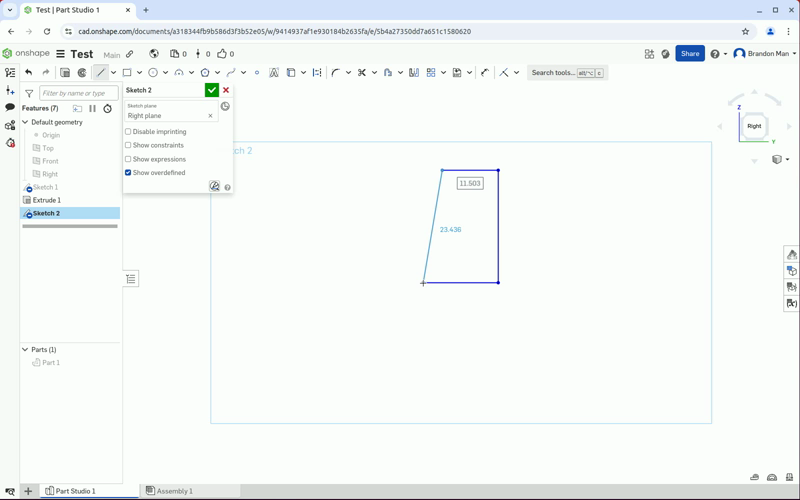
key_up(shift)
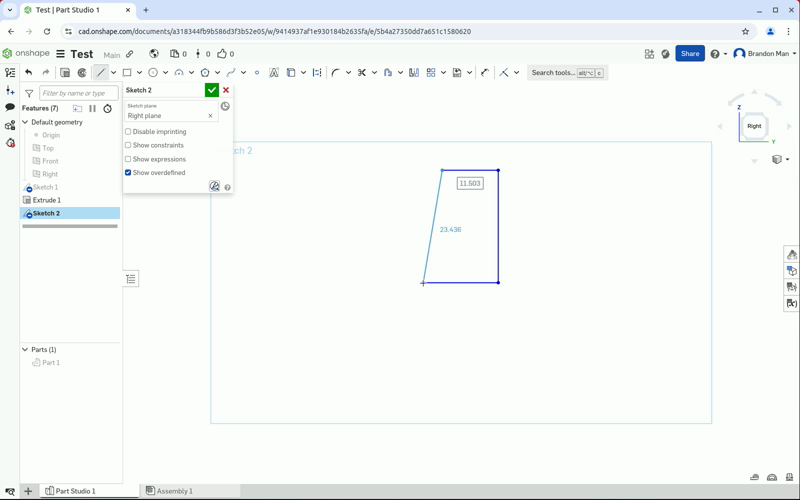
click(423, 282)
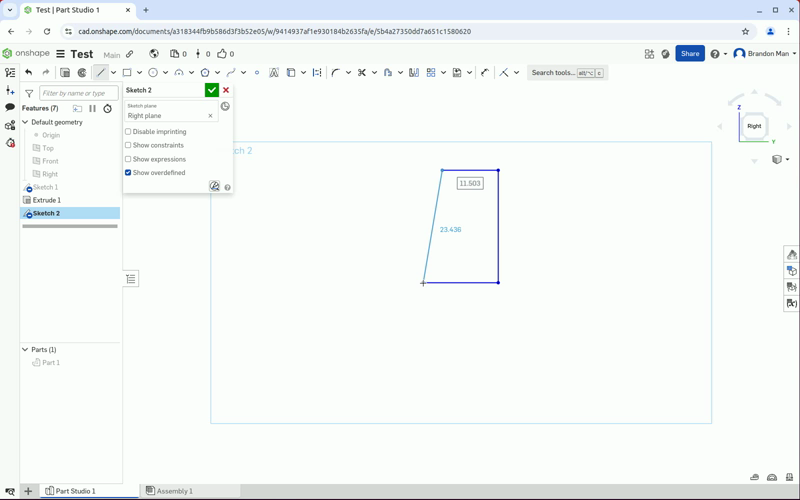
key(esc)
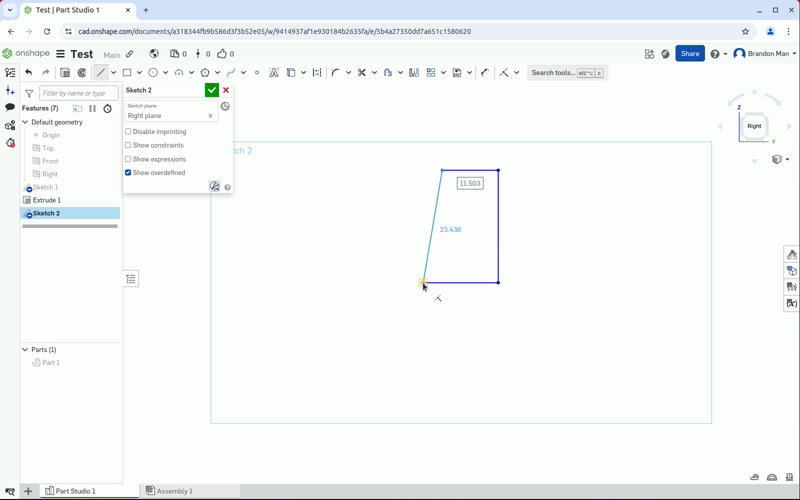
mouse_move(484, 220)
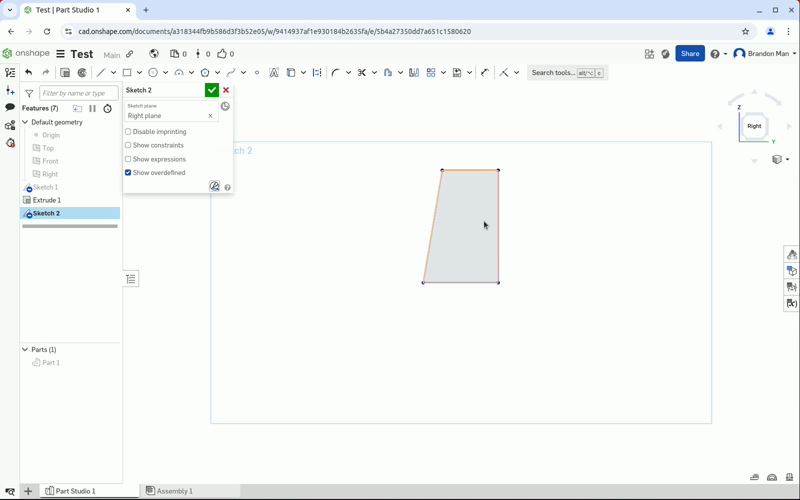
click(484, 220)
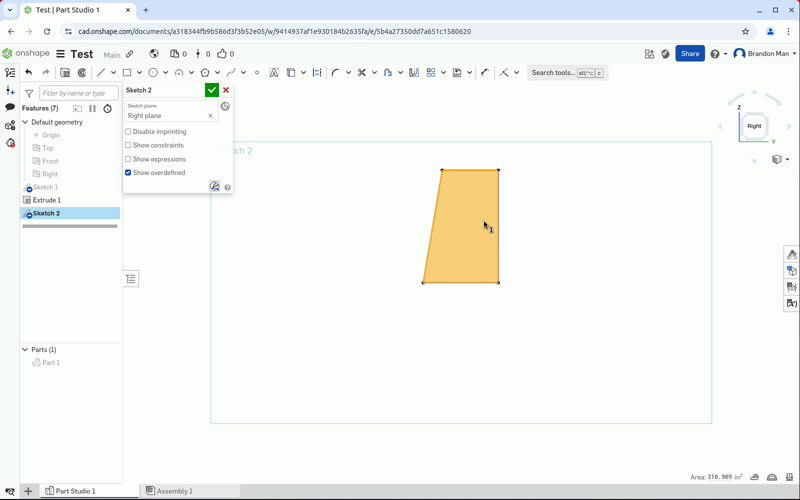
mouse_move(73, 352)
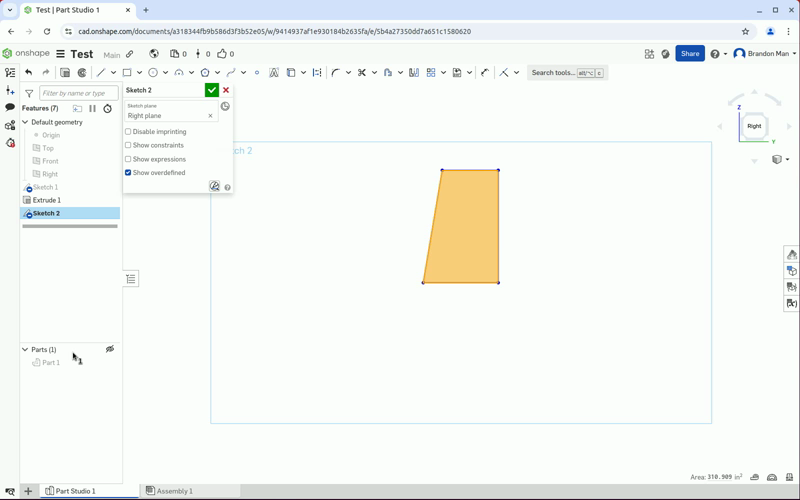
key(shift+y)
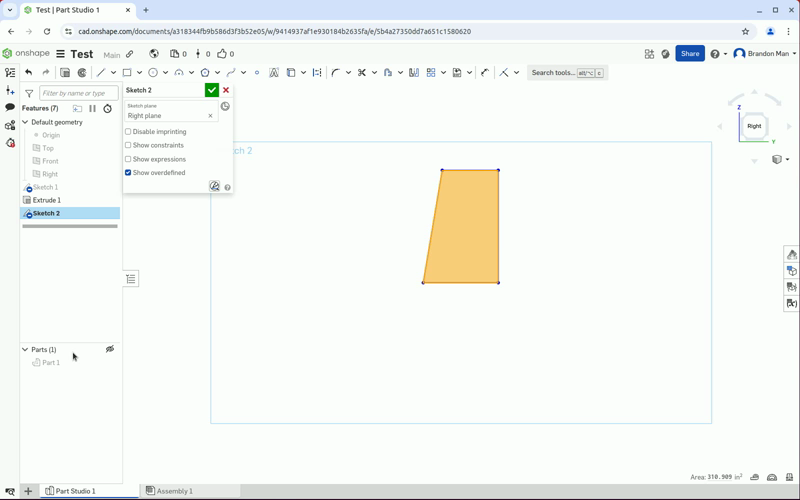
key(shift+e)
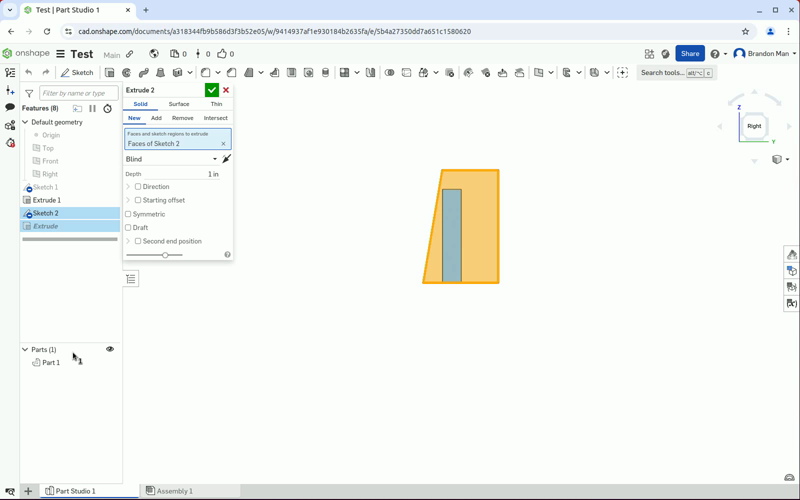
mouse_move(143, 106)
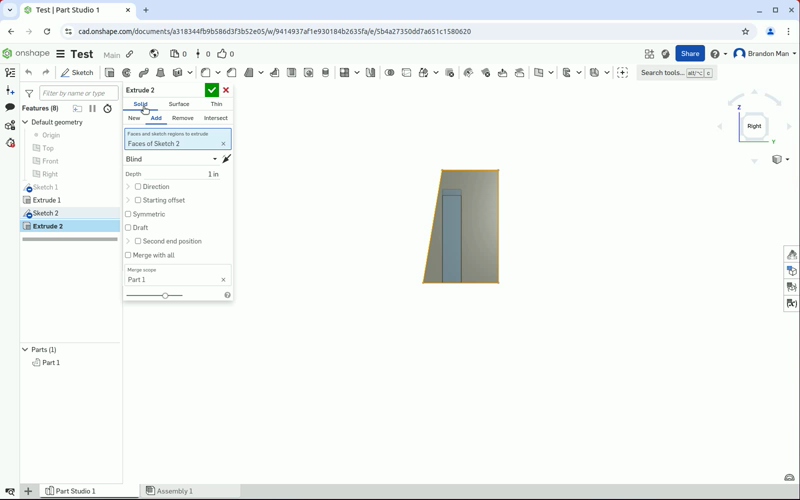
click(143, 106)
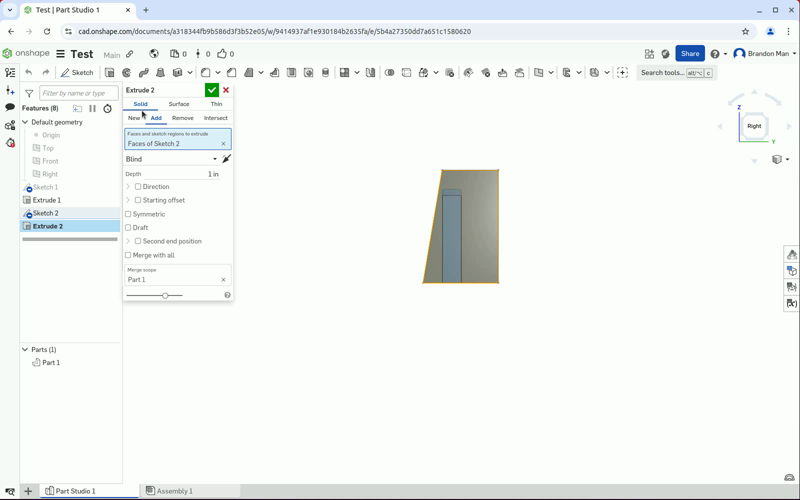
mouse_move(137, 120)
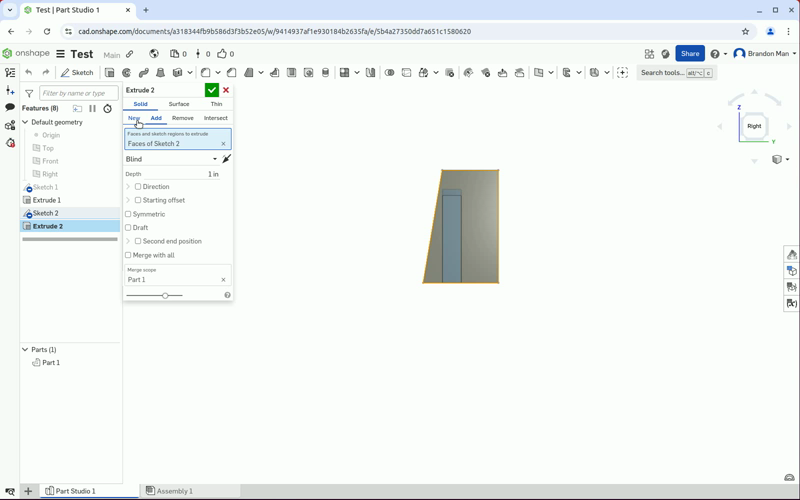
click(137, 120)
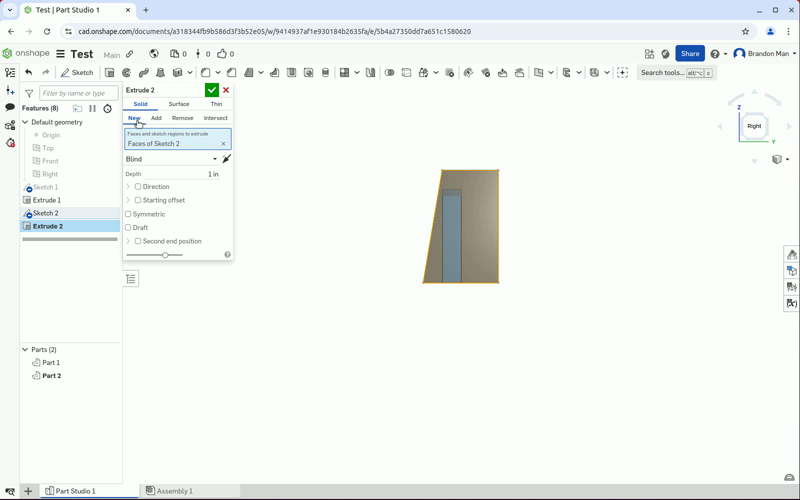
key(tab, 4)
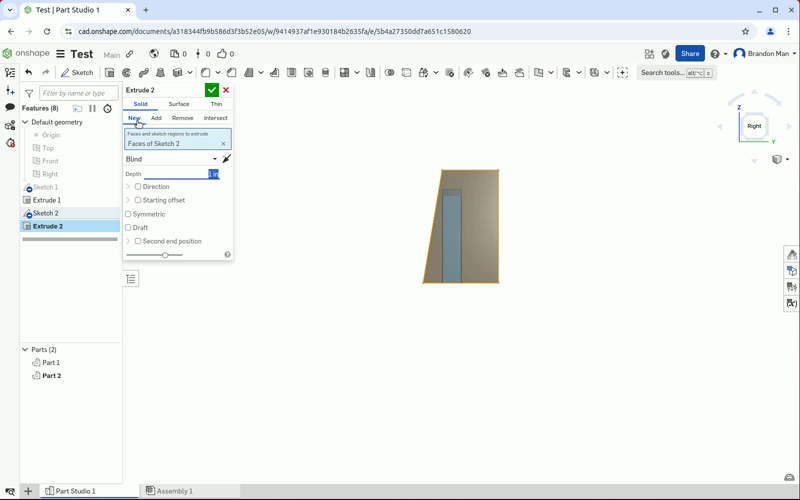
text(-3.851)
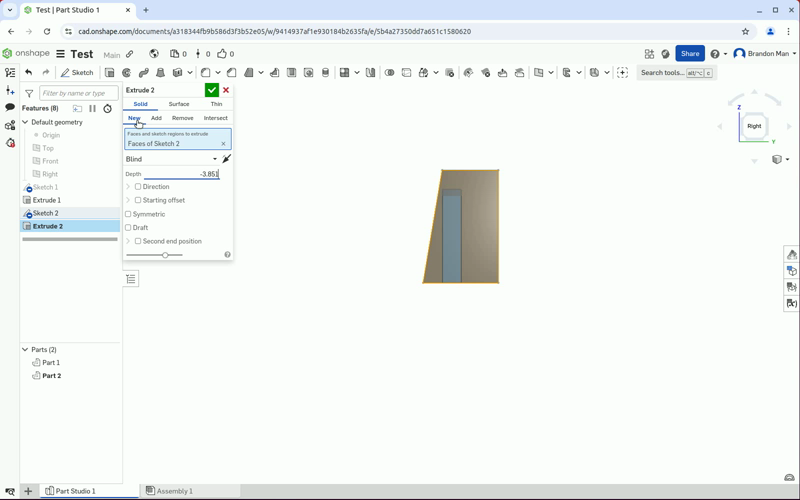
key(enter)
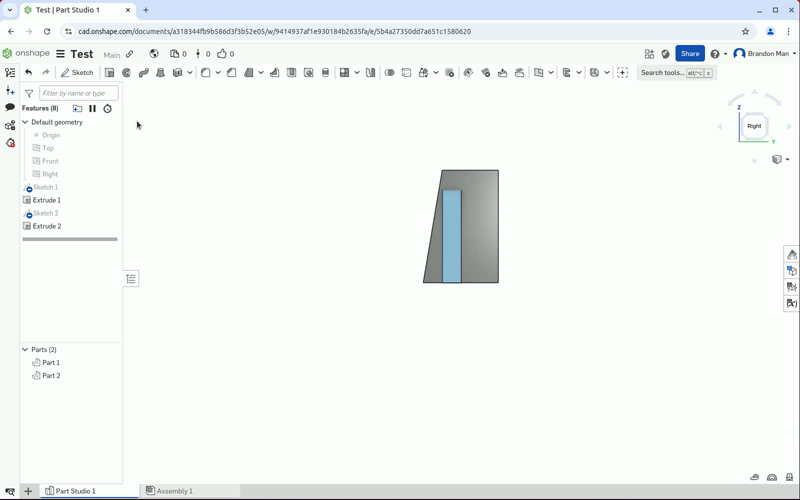
key(shift+h)
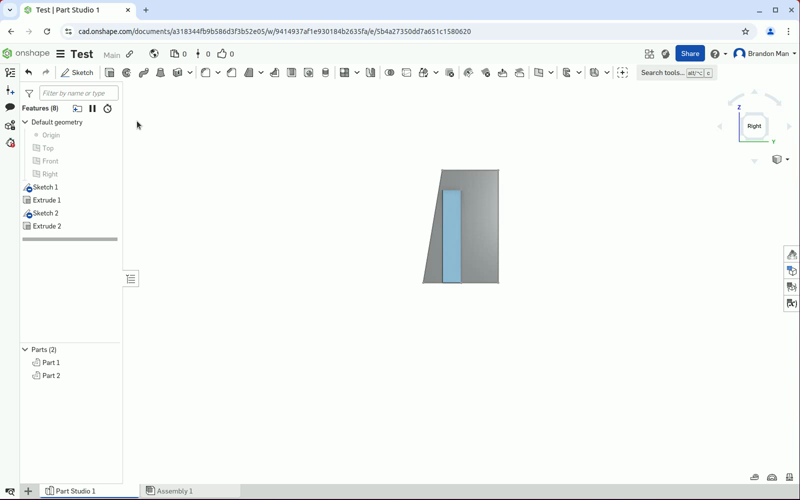
key(shift+h)
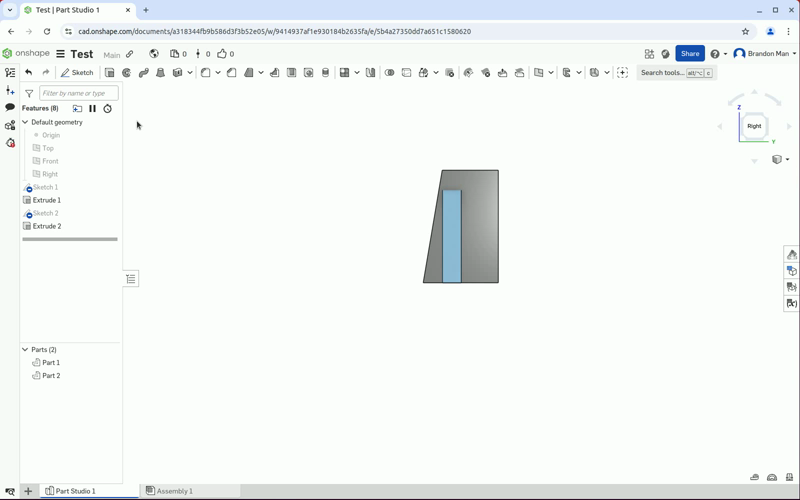
mouse_move(73, 189)
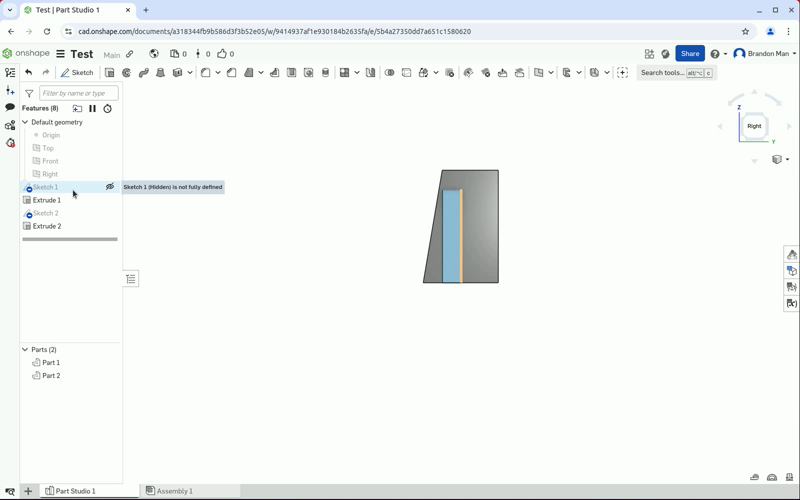
click(73, 189)
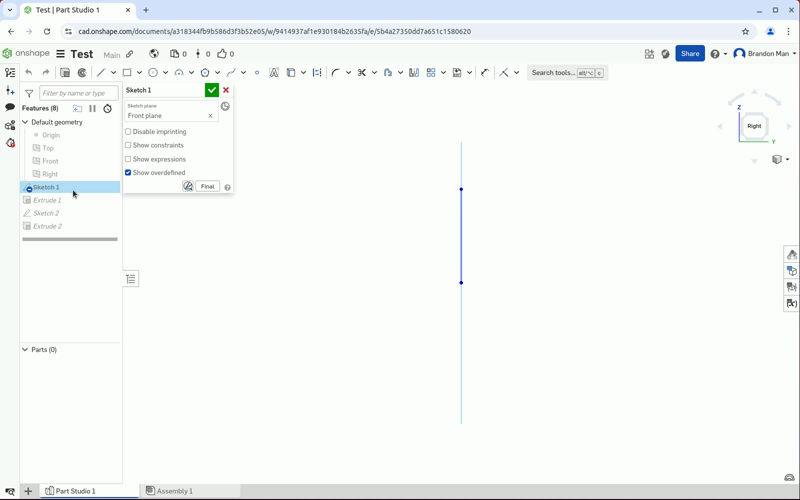
mouse_move(229, 92)
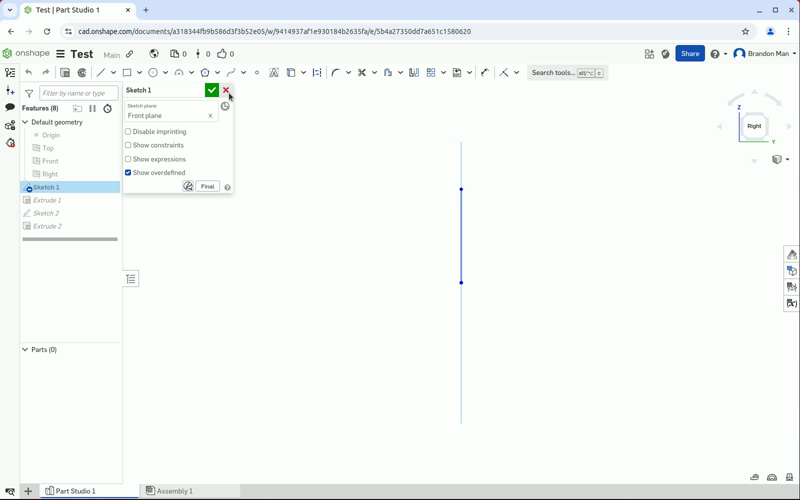
click(229, 92)
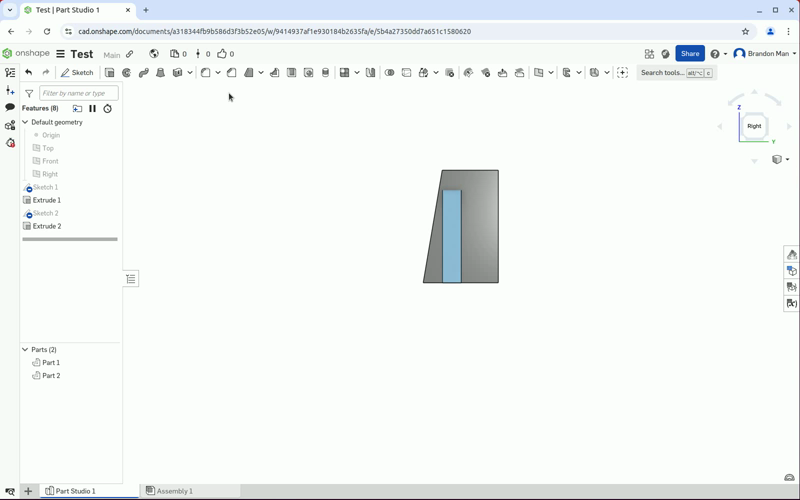
mouse_move(73, 352)
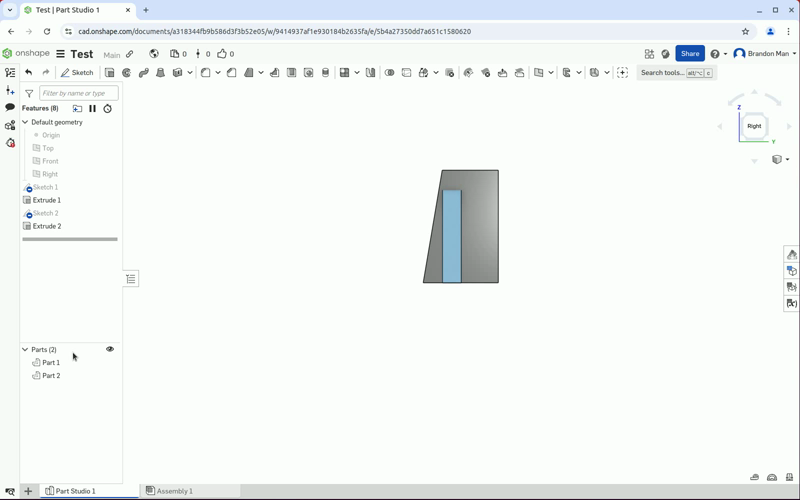
key(y)
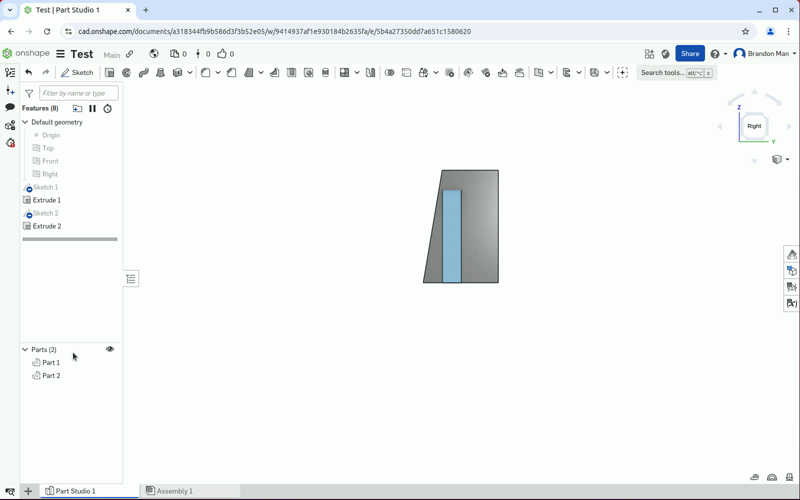
key(shift+p)
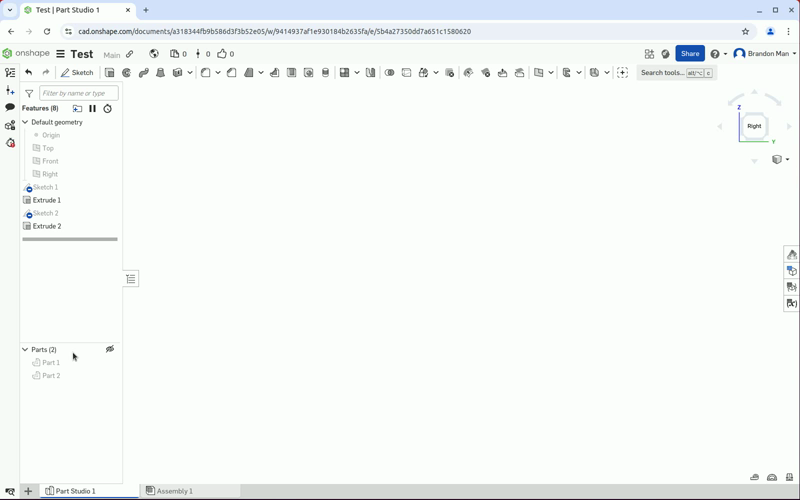
key(space)
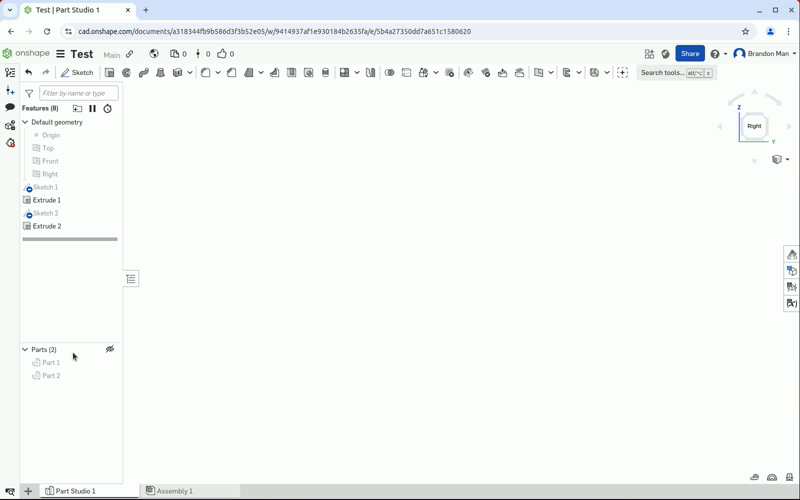
key_down(shift)
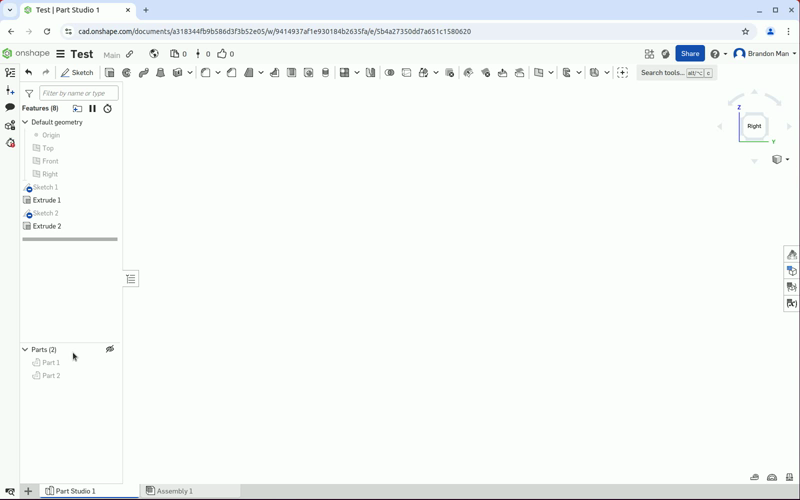
key(right)
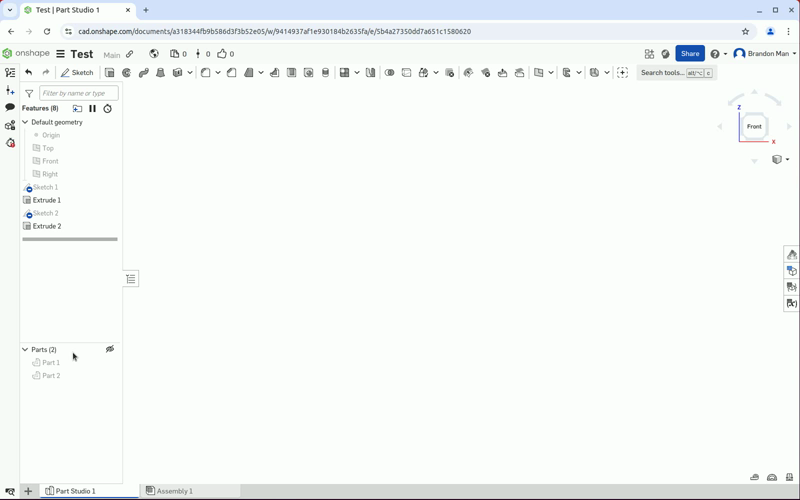
key_up(shift)
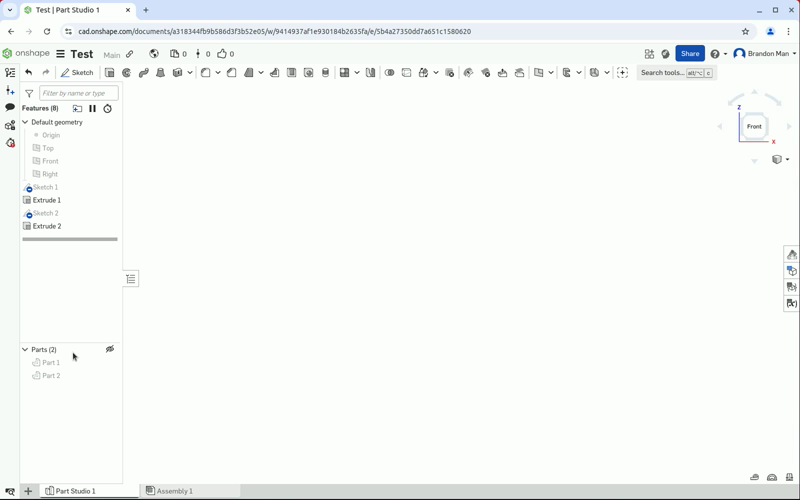
key(space)
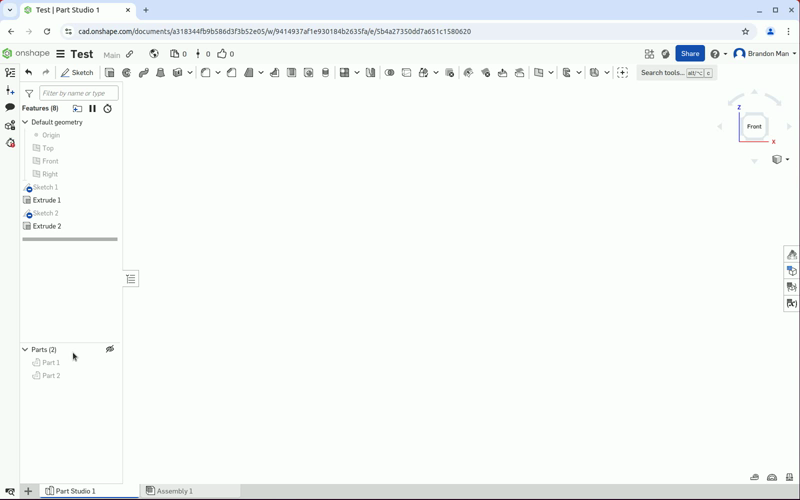
key_down(shift)
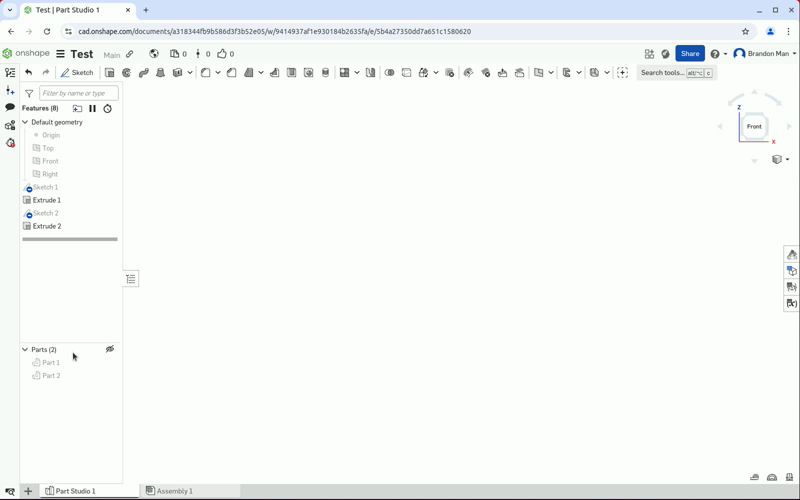
key(down)
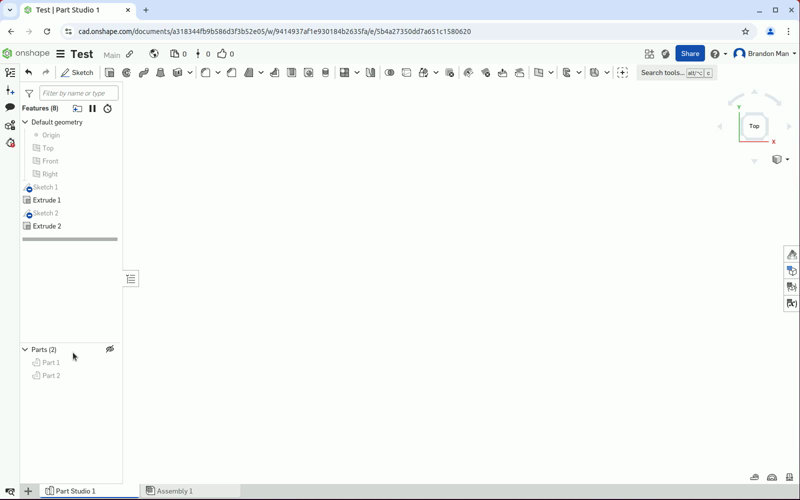
key_up(shift)
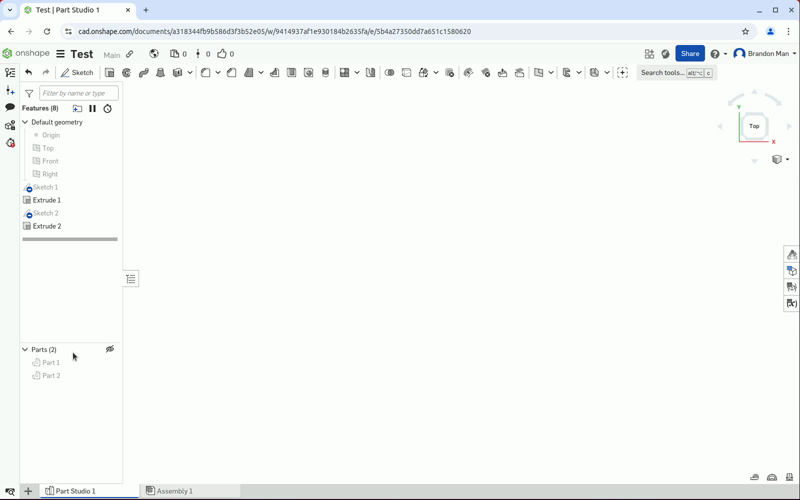
mouse_move(73, 352)
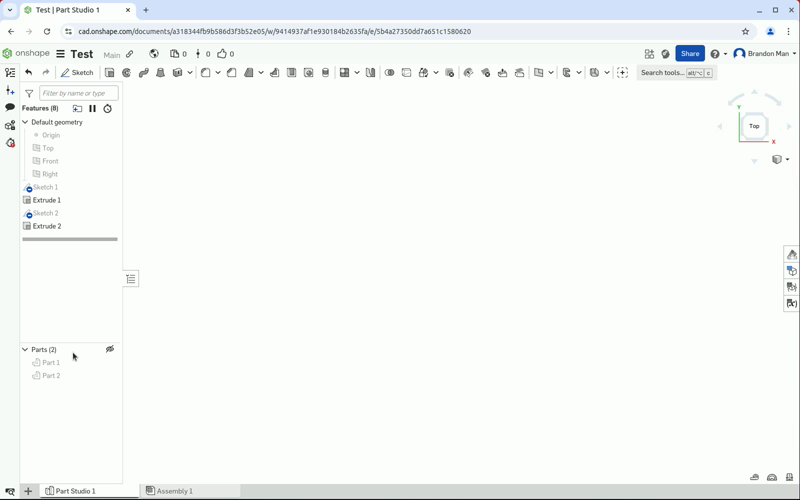
key(shift+y)
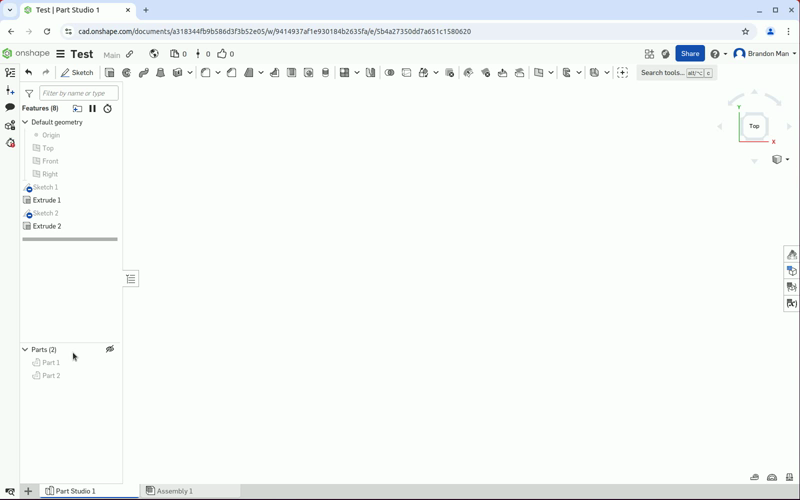
key(shift+s)
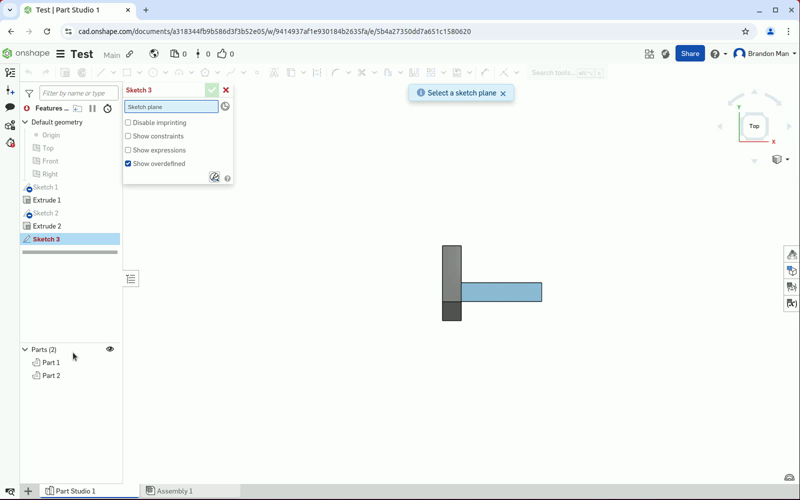
mouse_move(73, 150)
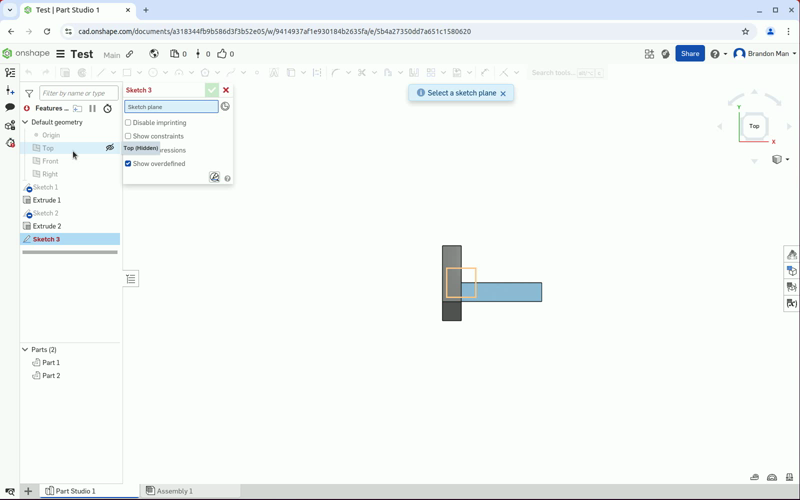
click(73, 150)
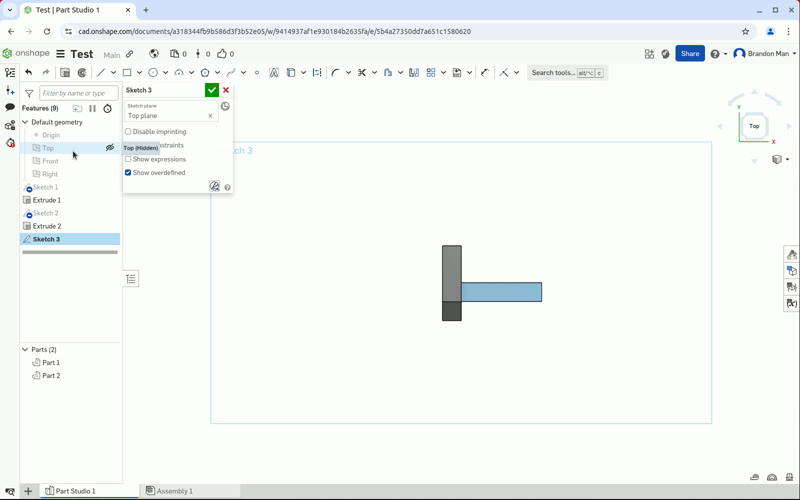
mouse_move(73, 352)
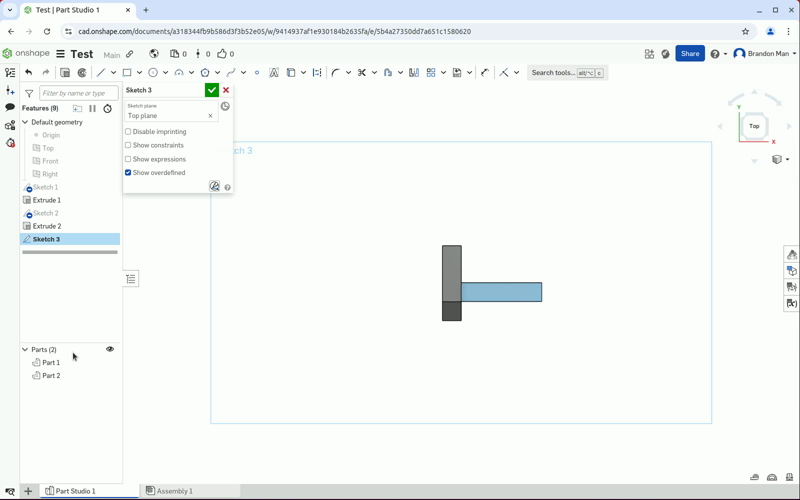
key(y)
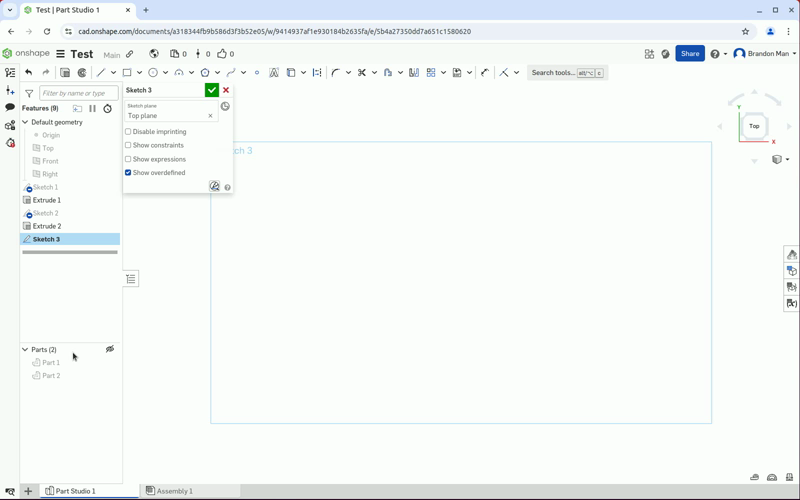
key(l)
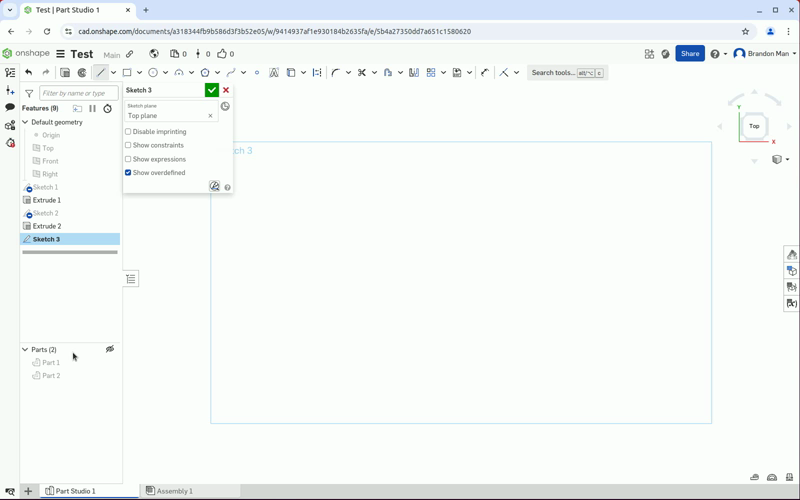
key_down(shift)
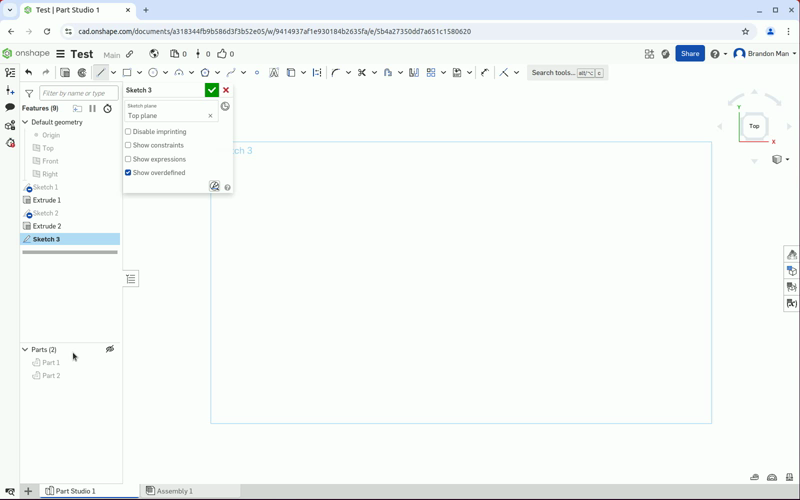
mouse_move(441, 320)
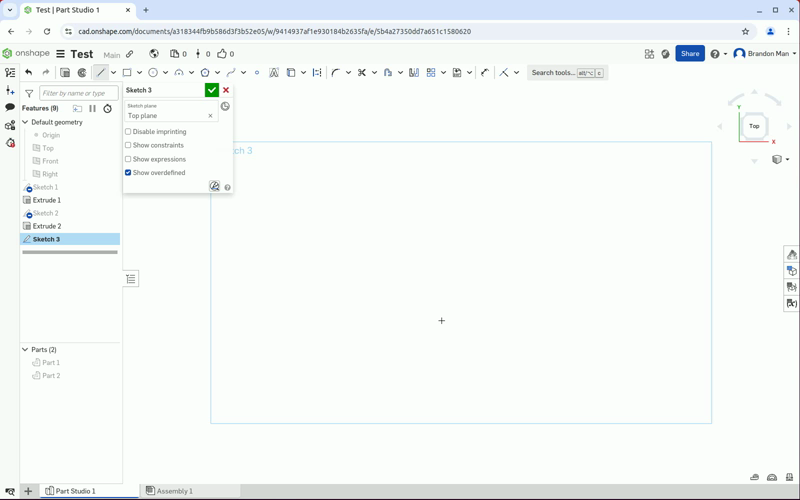
click(441, 320)
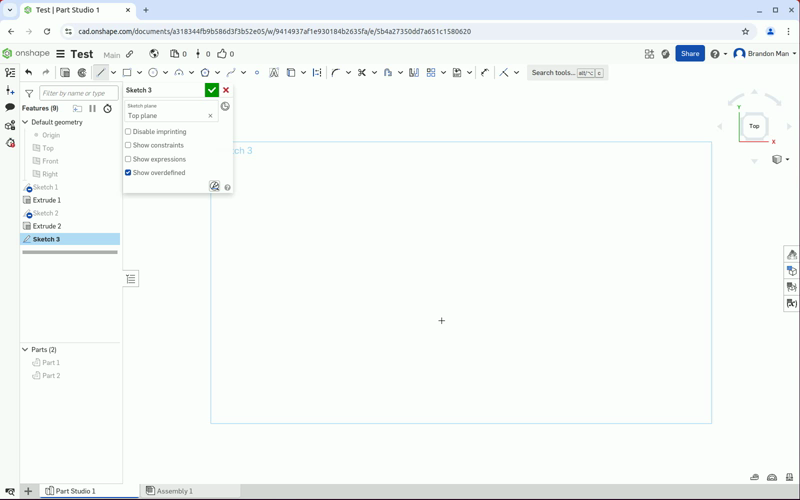
key_up(shift)
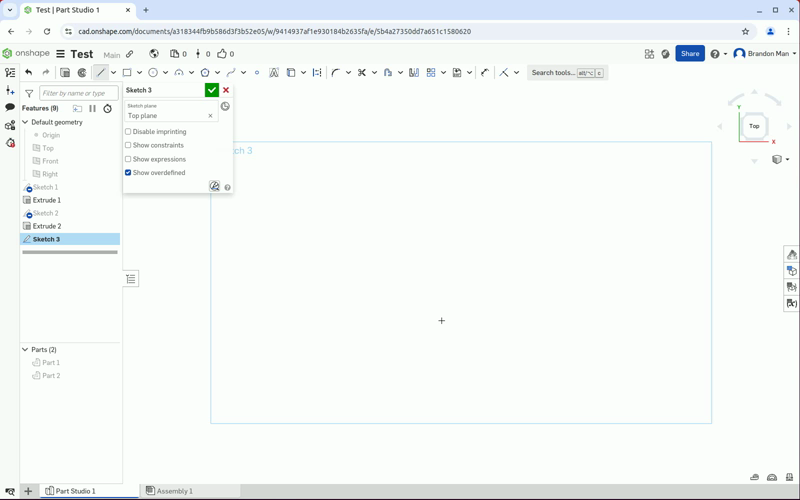
key_down(shift)
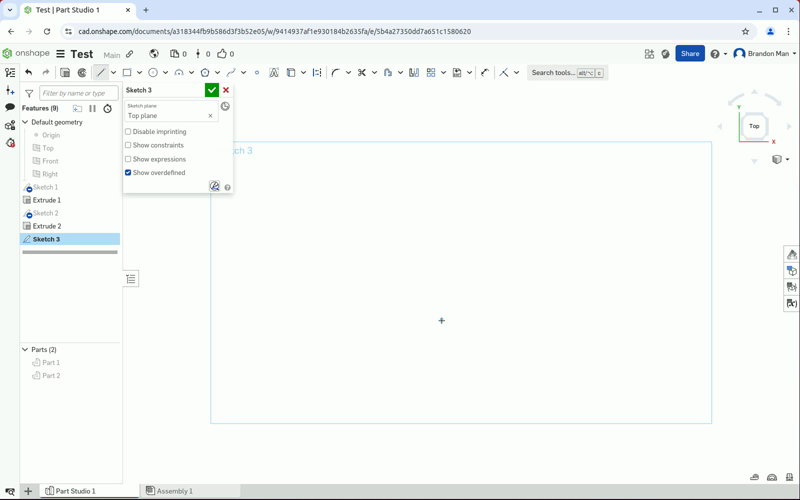
mouse_move(526, 320)
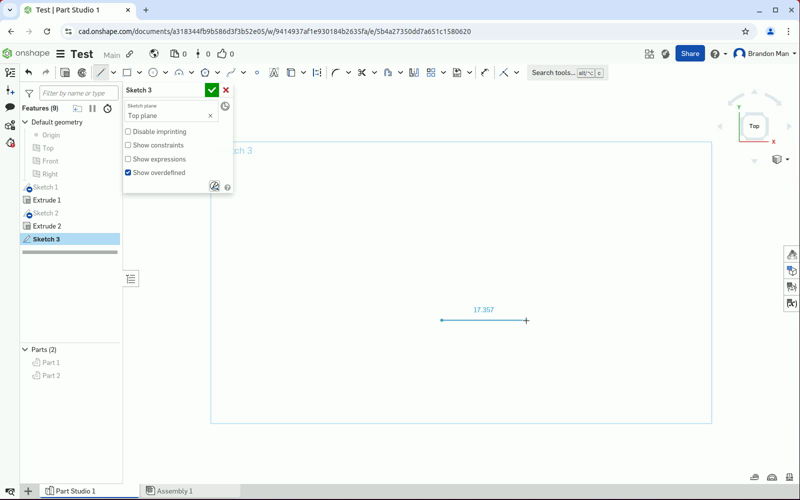
click(526, 320)
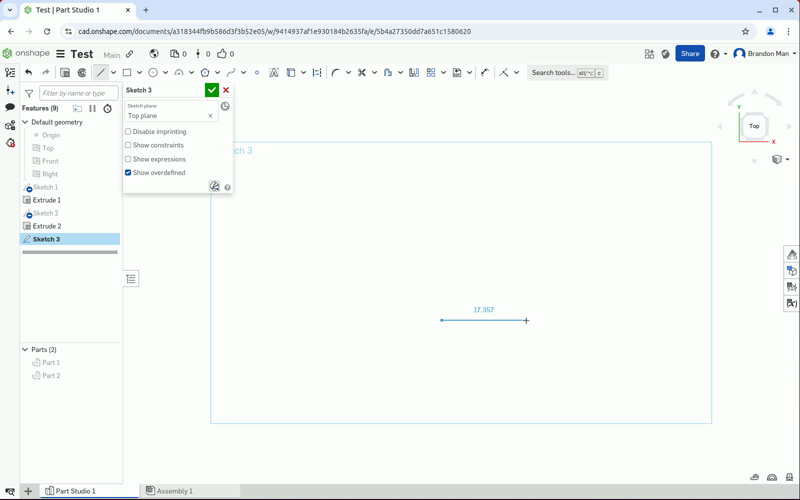
key_up(shift)
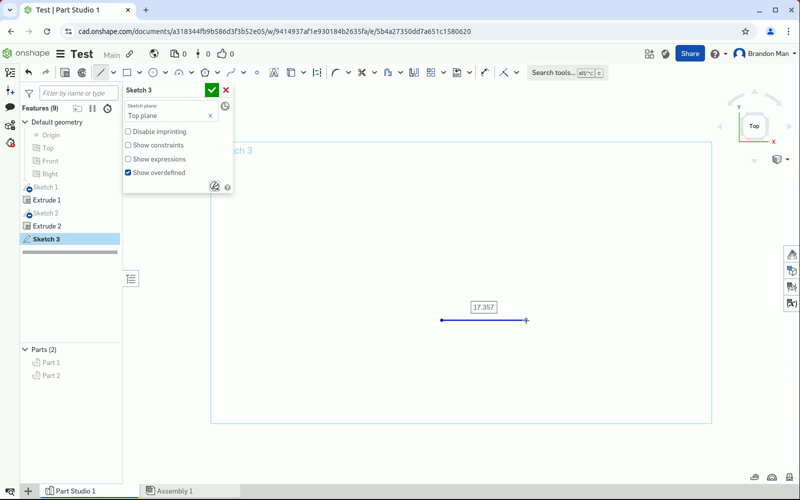
key_down(shift)
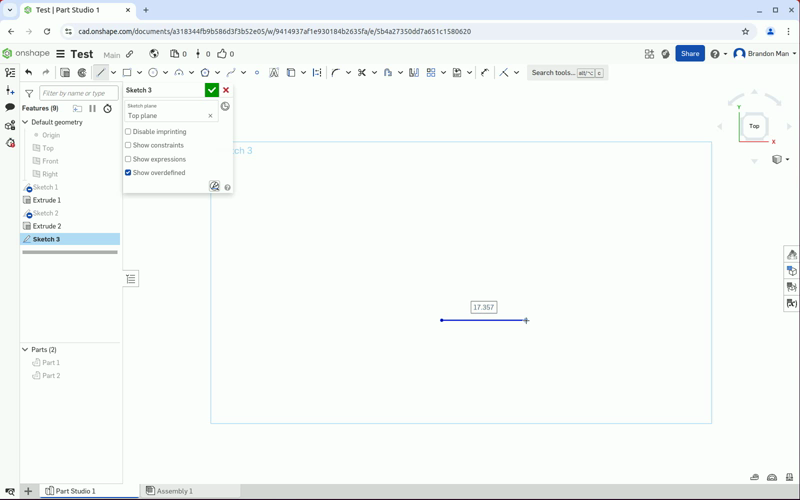
mouse_move(556, 320)
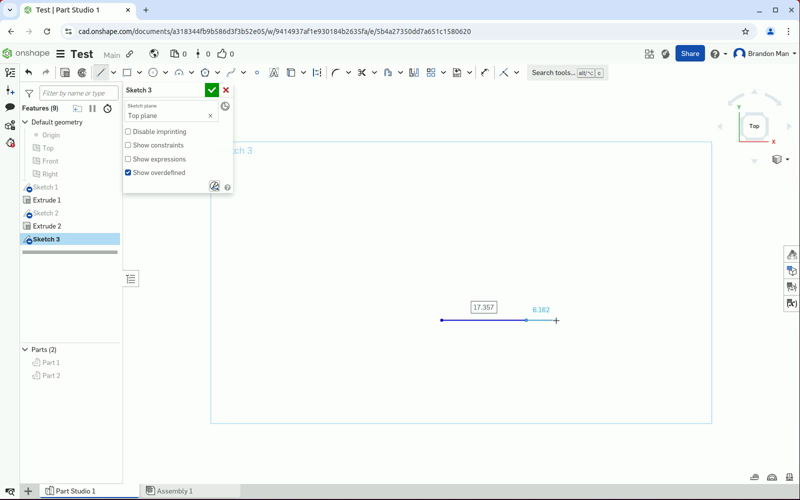
mouse_move(554, 320)
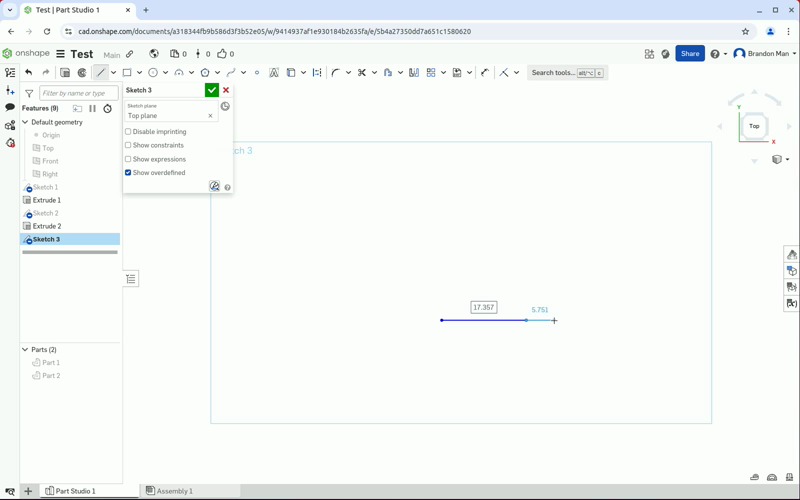
click(554, 320)
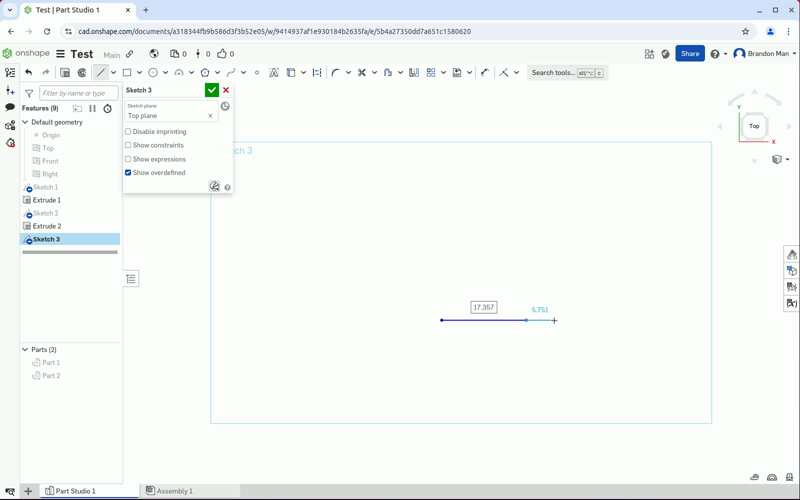
key_up(shift)
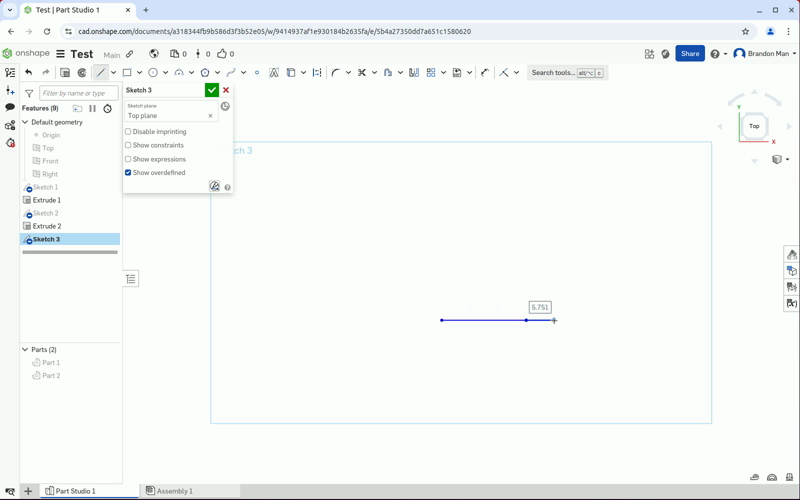
key_down(shift)
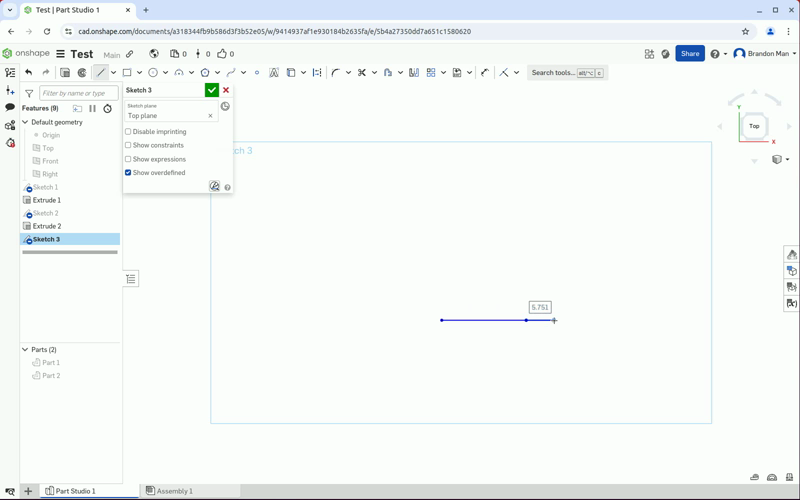
mouse_move(554, 245)
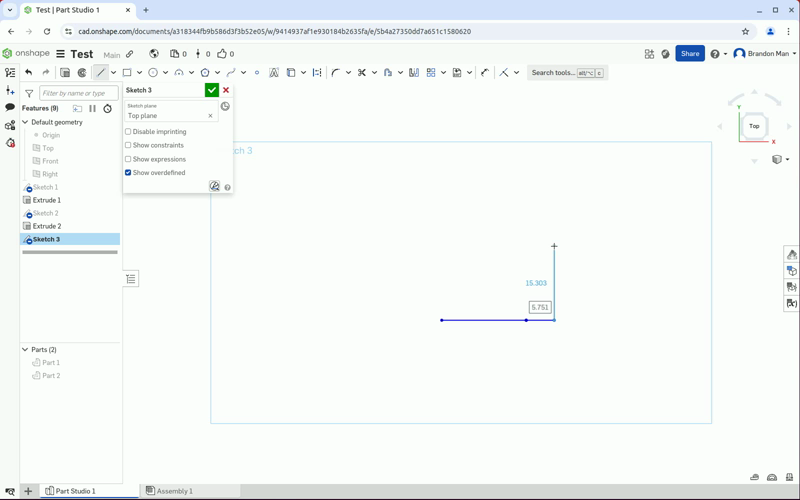
click(554, 245)
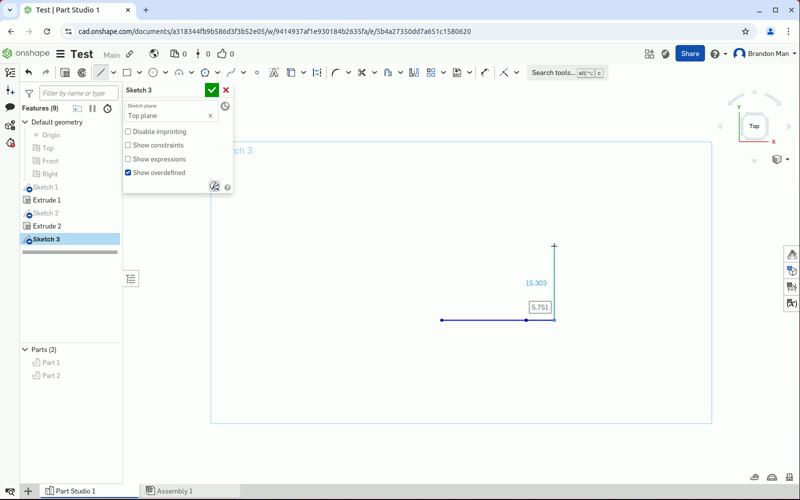
key_up(shift)
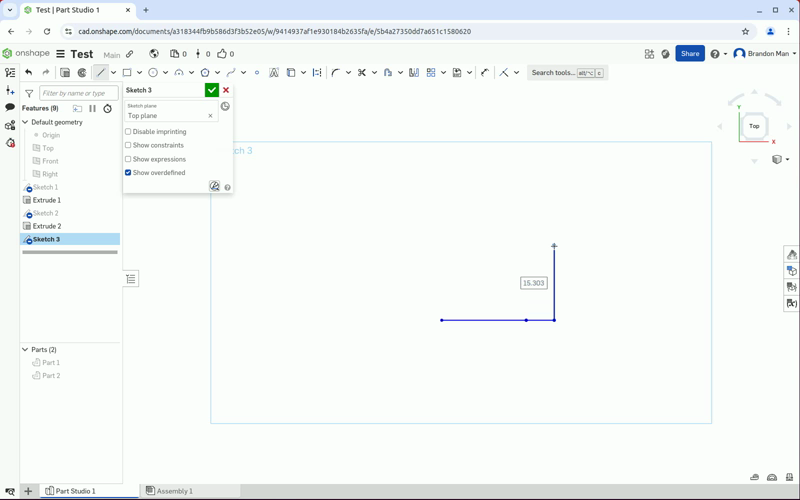
key_down(shift)
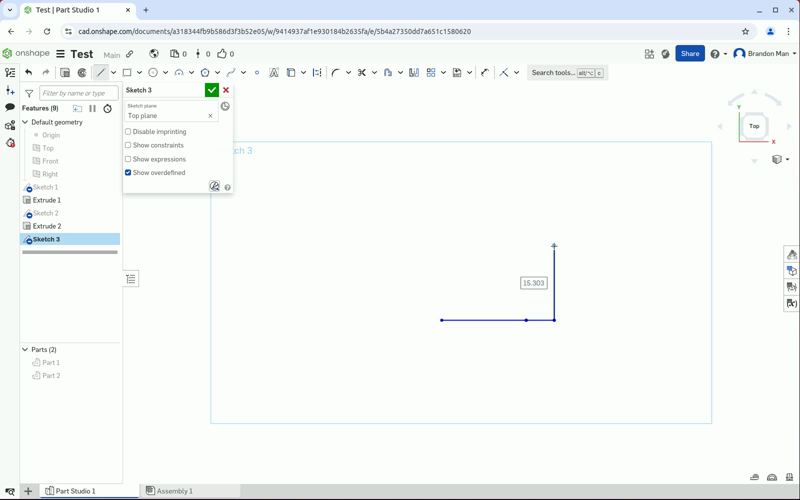
mouse_move(441, 245)
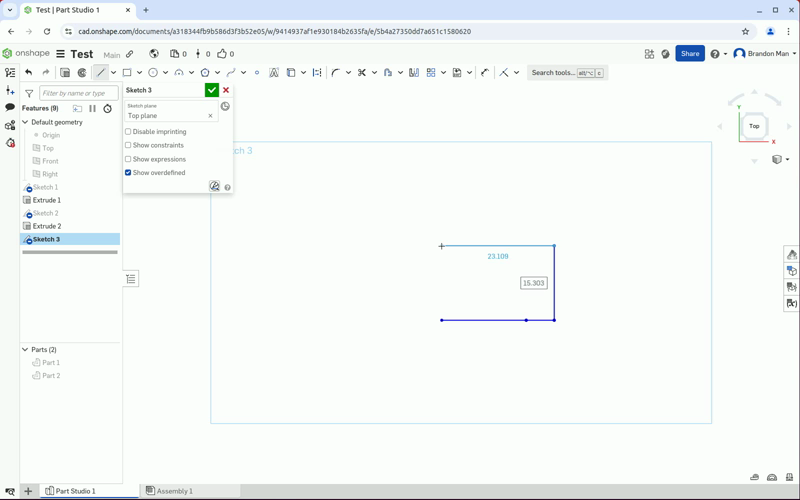
click(441, 245)
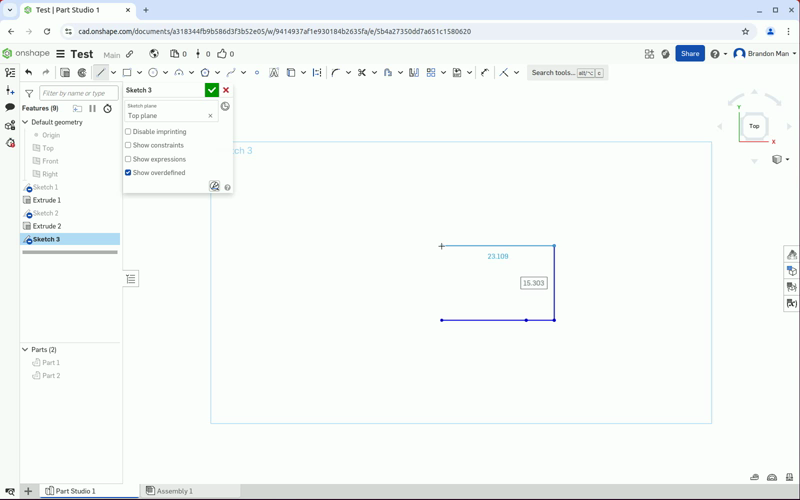
key_up(shift)
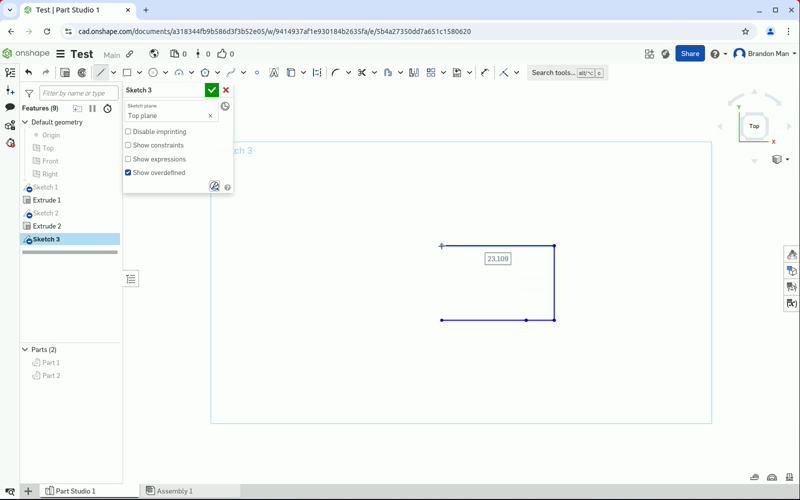
key_down(shift)
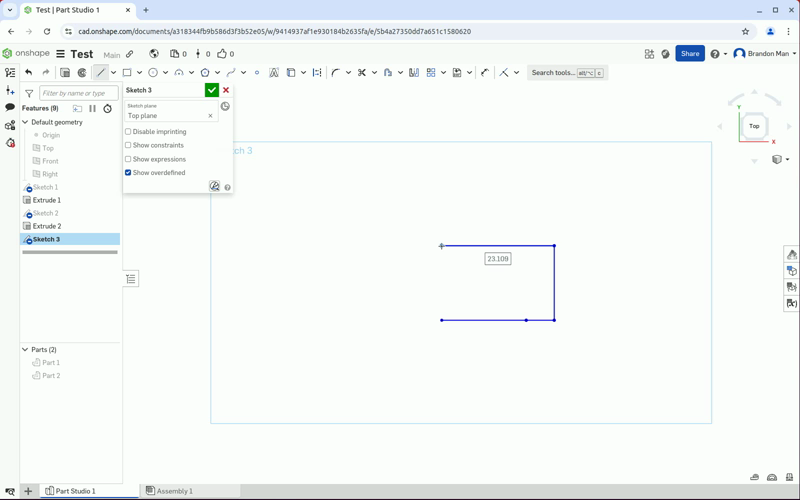
mouse_move(441, 320)
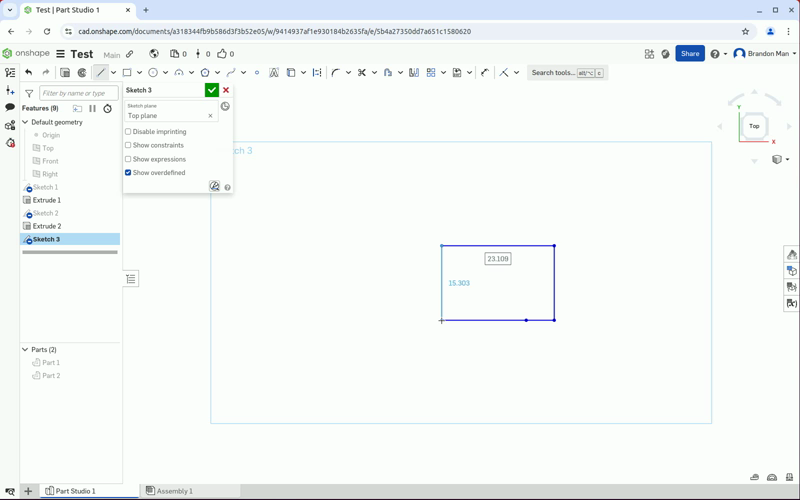
key_up(shift)
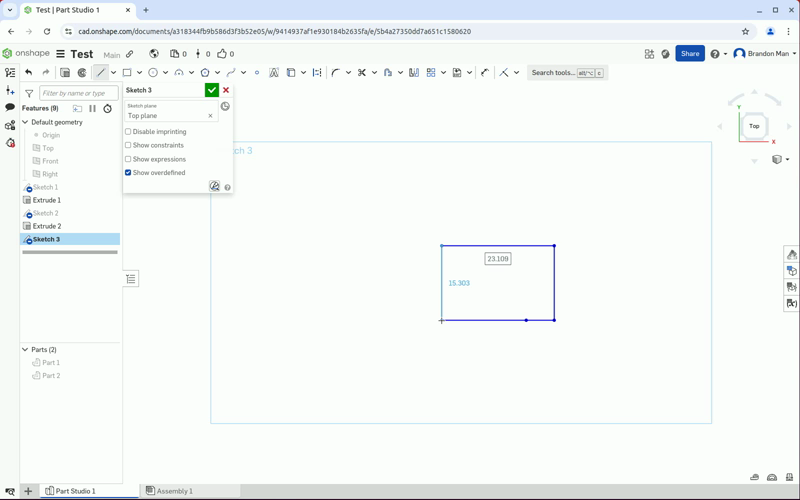
click(441, 320)
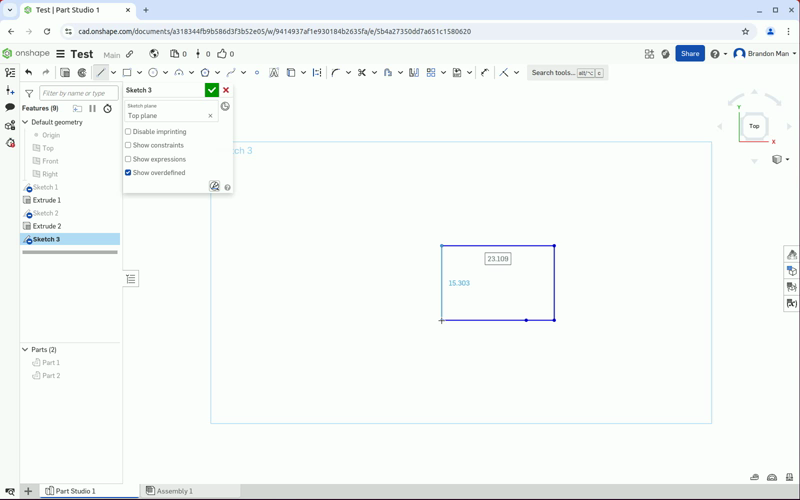
key(esc)
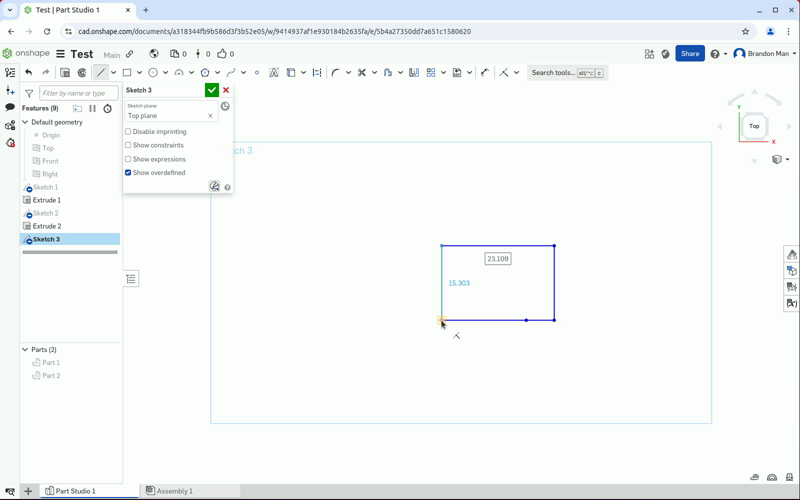
mouse_move(528, 290)
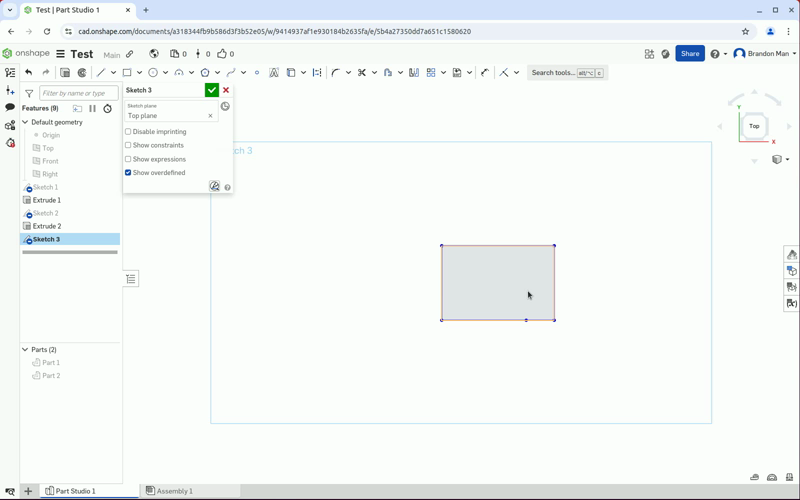
click(528, 290)
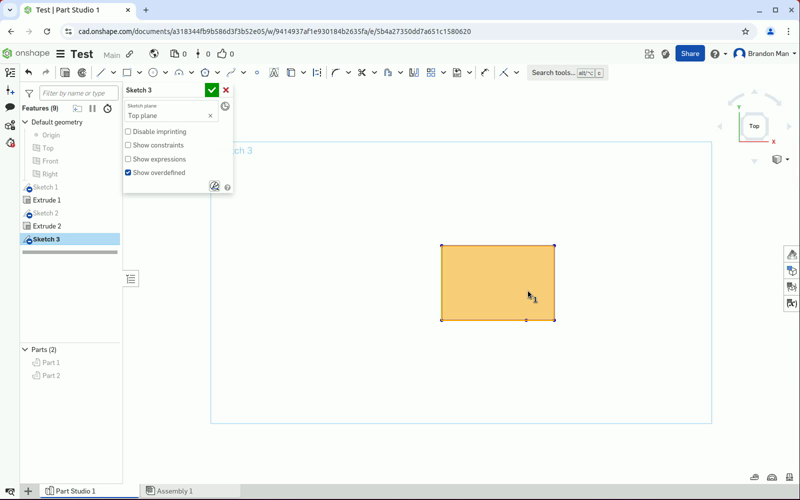
mouse_move(73, 352)
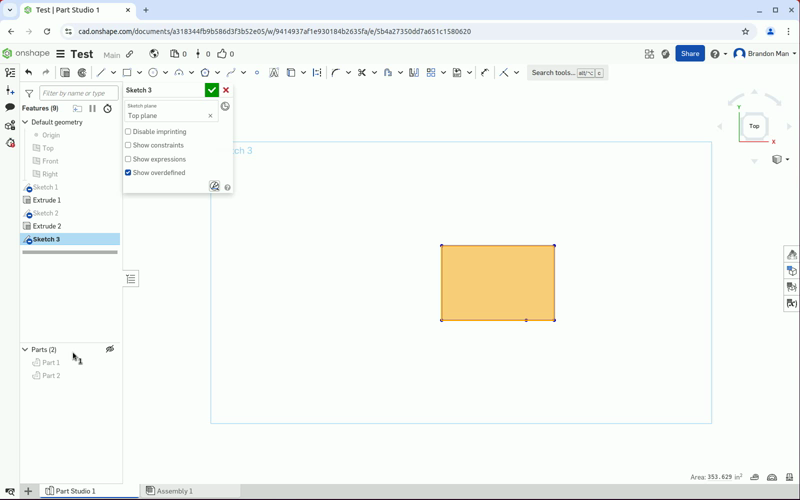
key(shift+y)
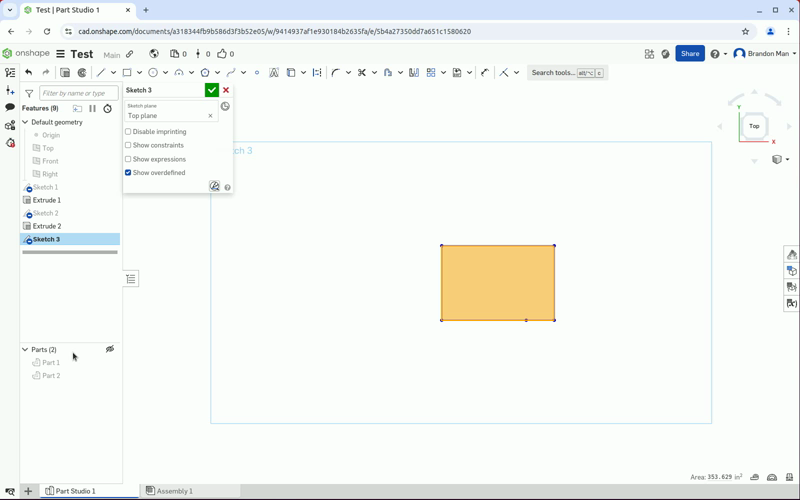
key(shift+e)
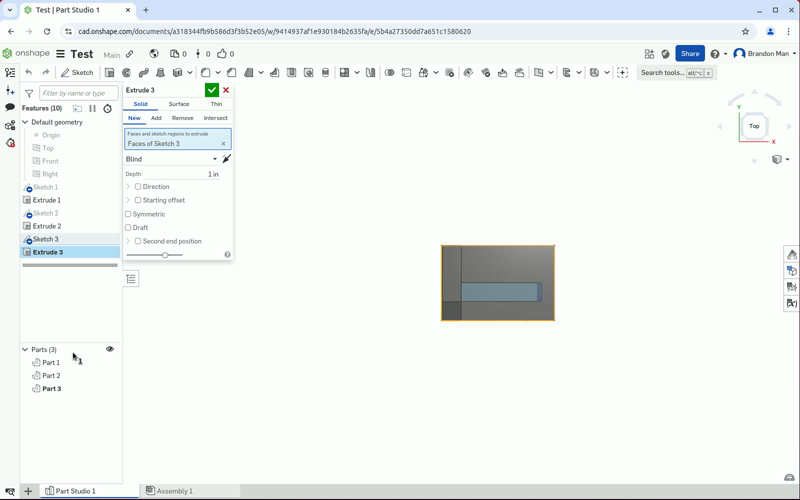
mouse_move(143, 106)
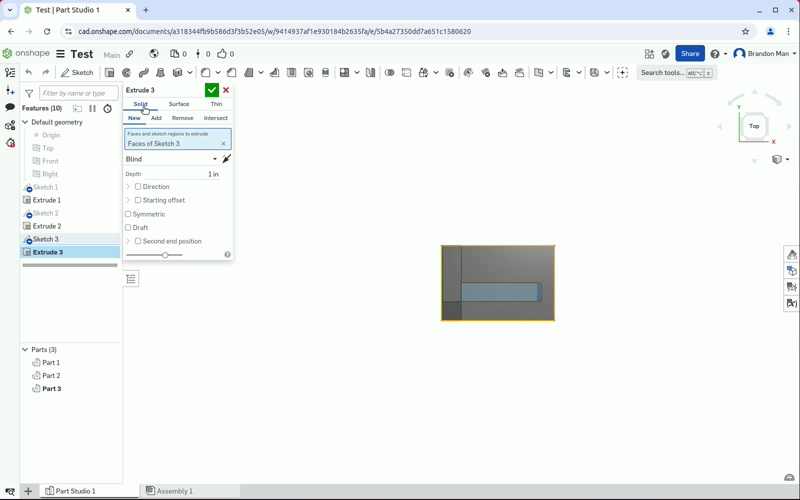
click(143, 106)
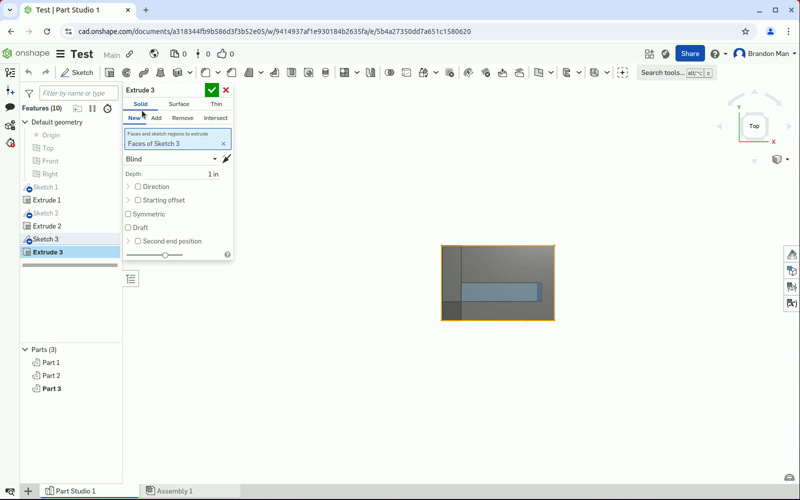
mouse_move(137, 120)
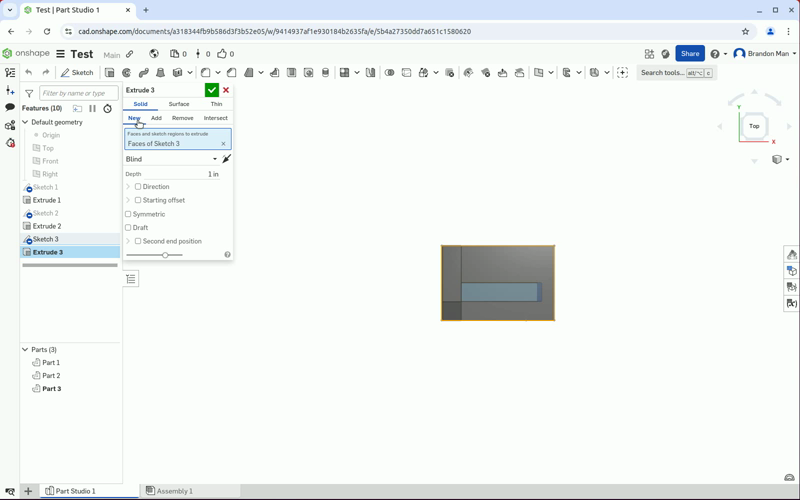
click(137, 120)
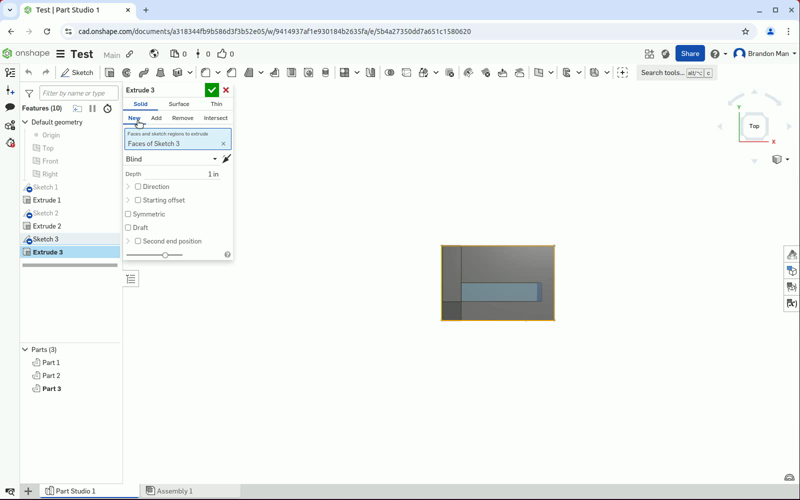
key(tab, 4)
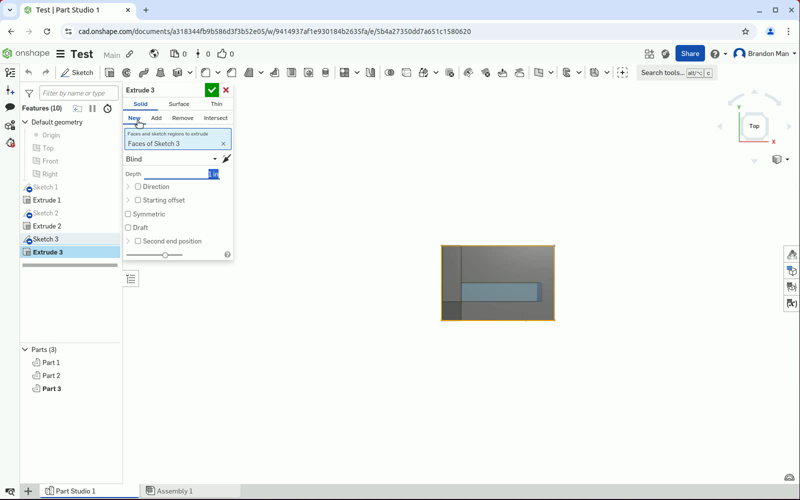
text(-3.611)
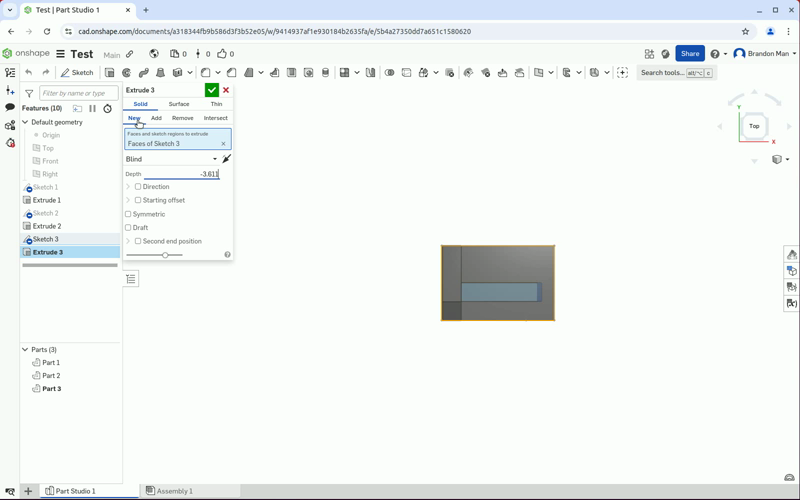
key(enter)
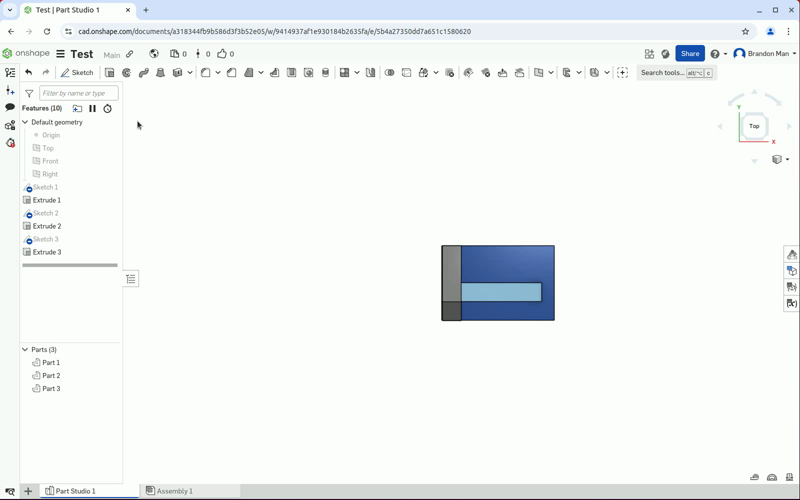
key(shift+h)
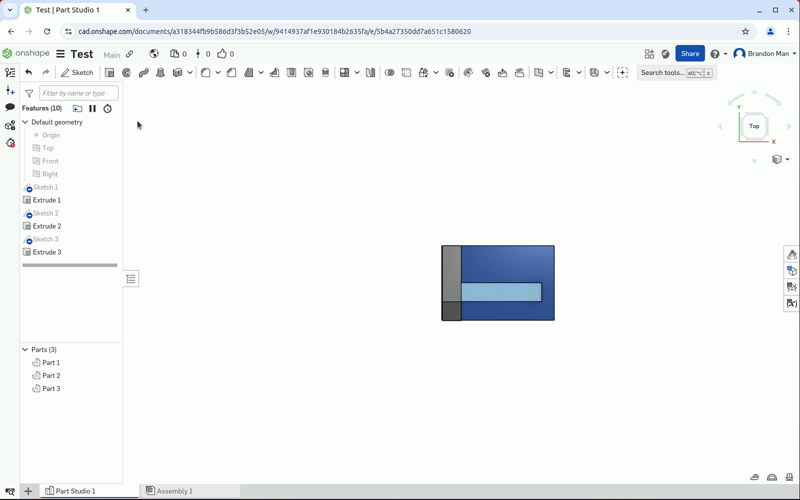
key(shift+h)
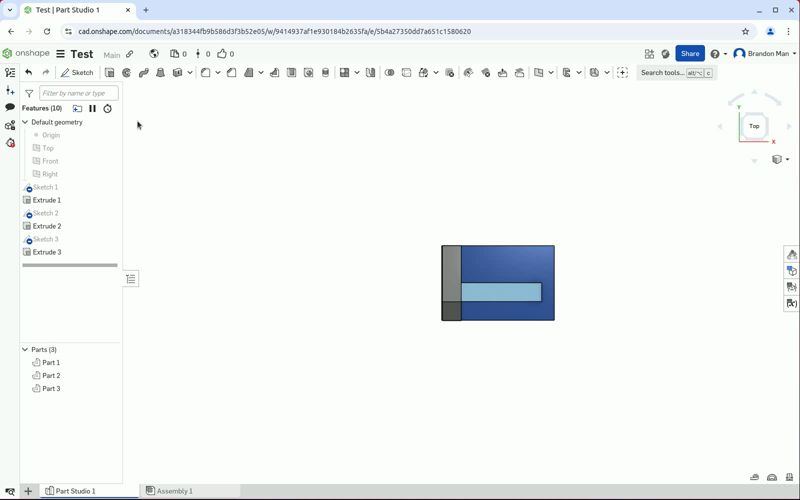
mouse_move(73, 189)
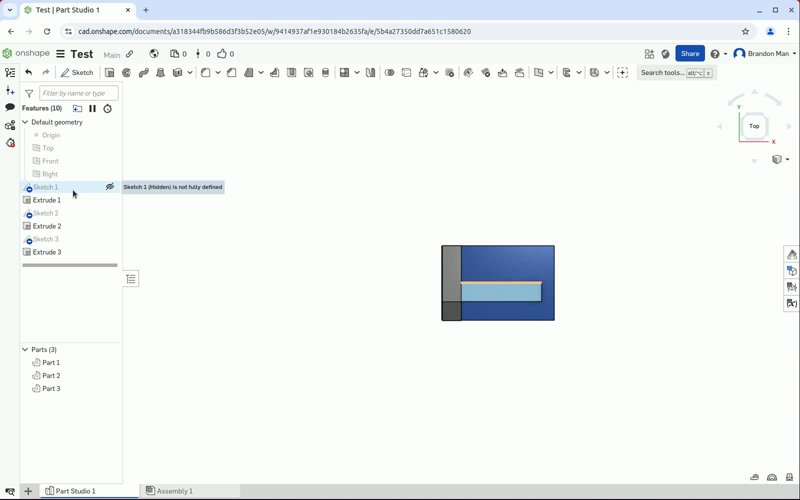
click(73, 189)
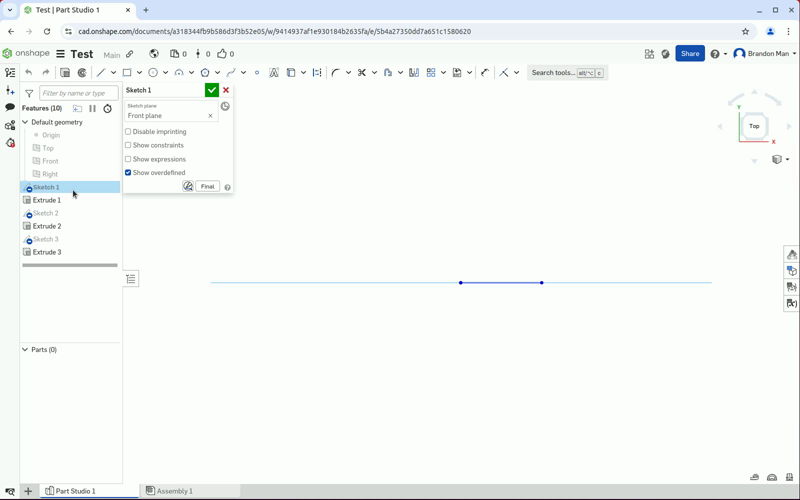
mouse_move(229, 92)
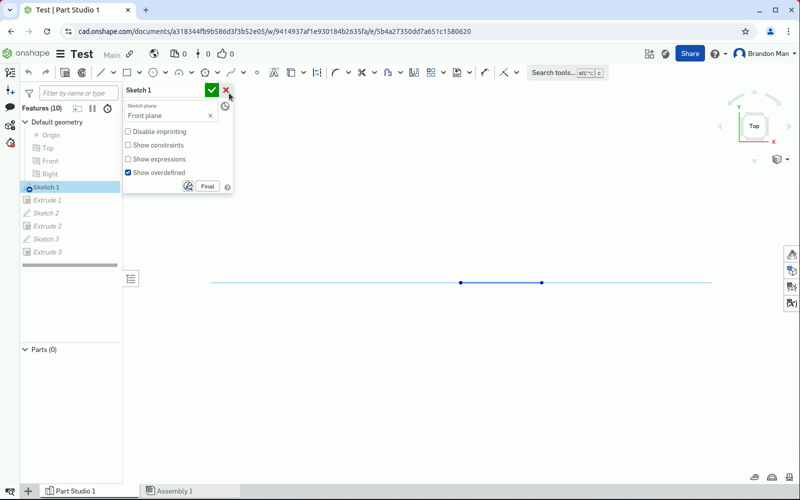
click(229, 92)
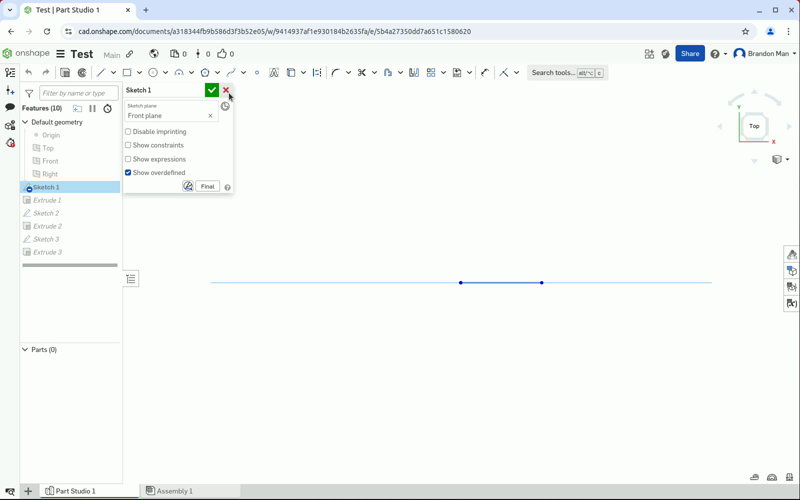
key(shift+s)
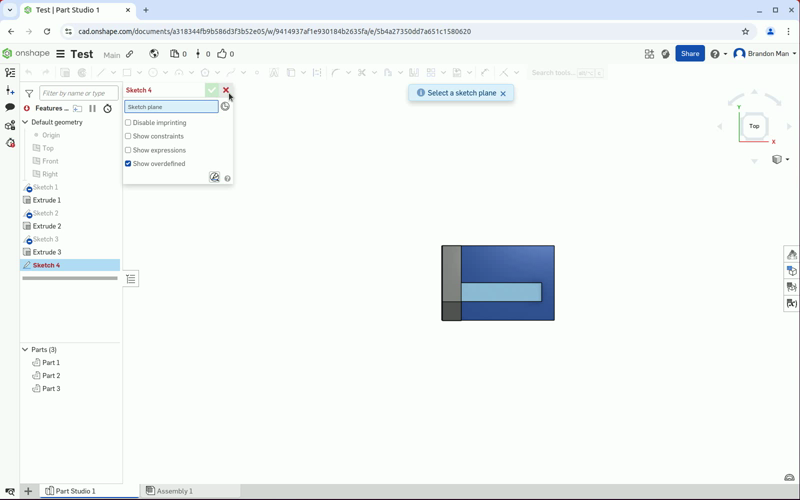
mouse_move(73, 150)
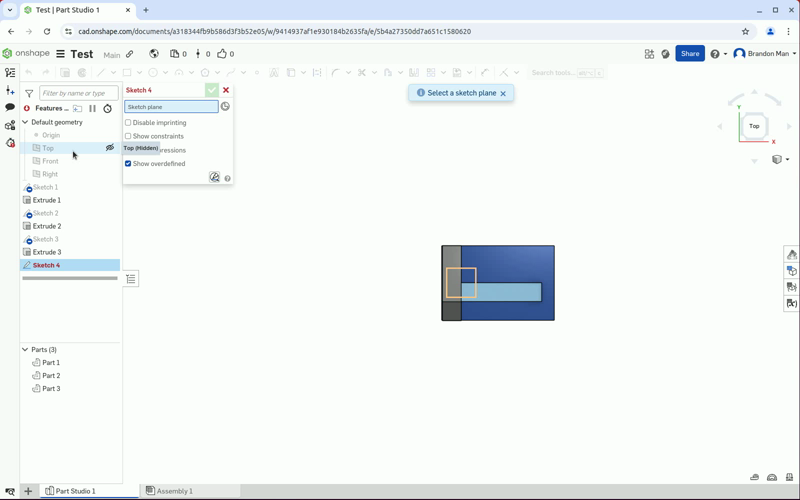
click(73, 150)
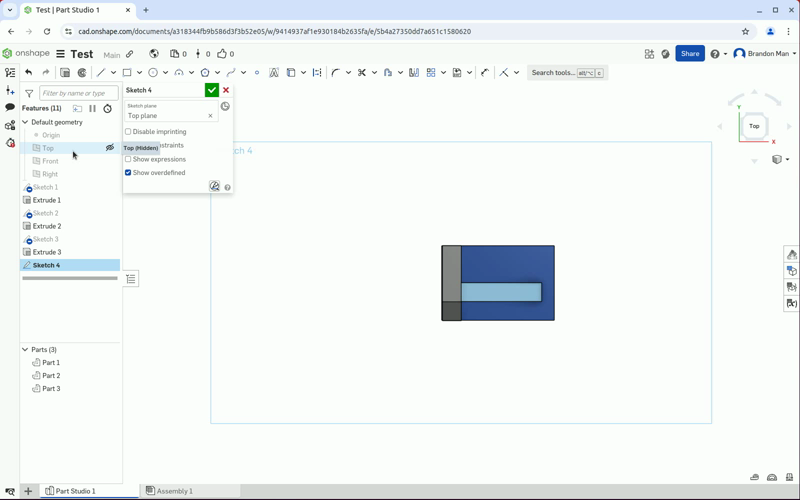
mouse_move(73, 352)
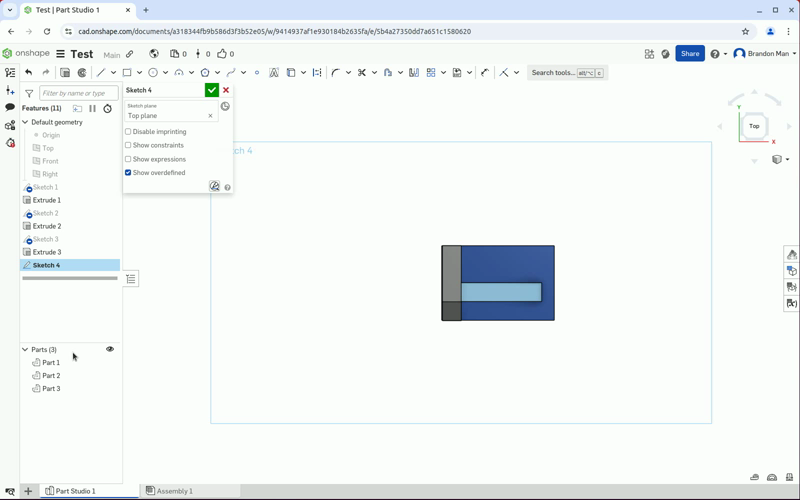
key(y)
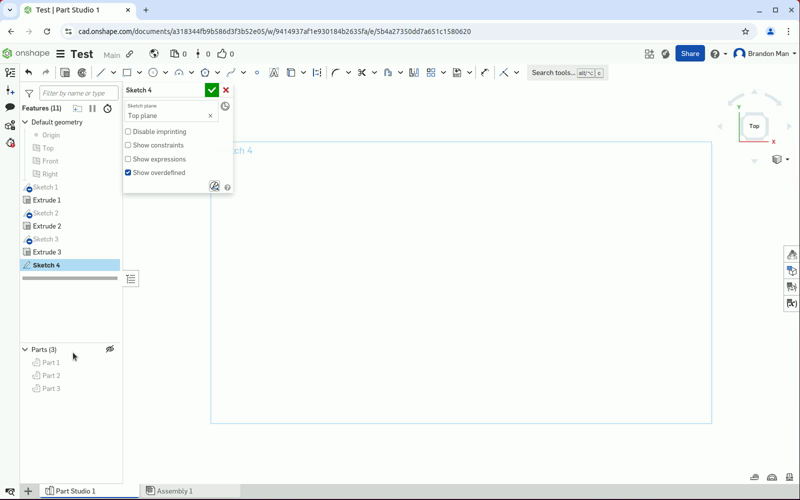
key(l)
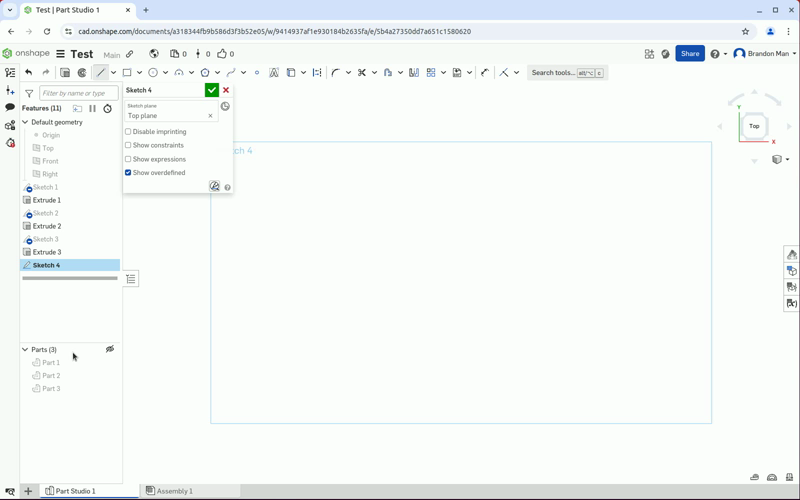
key_down(shift)
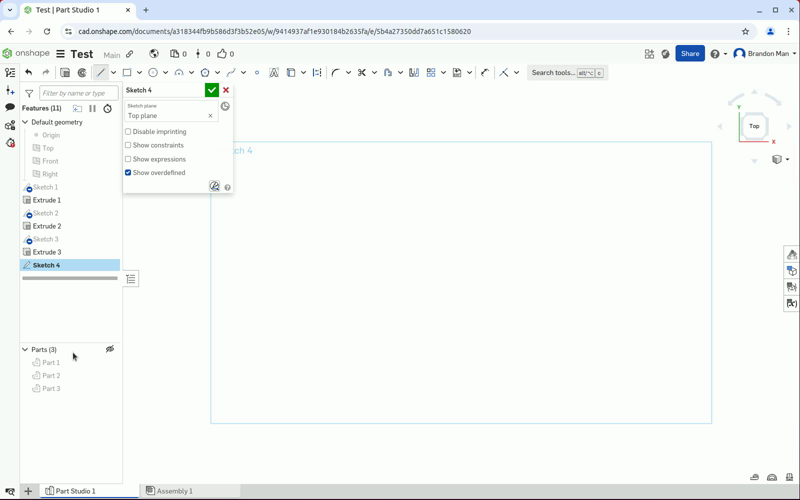
mouse_move(526, 357)
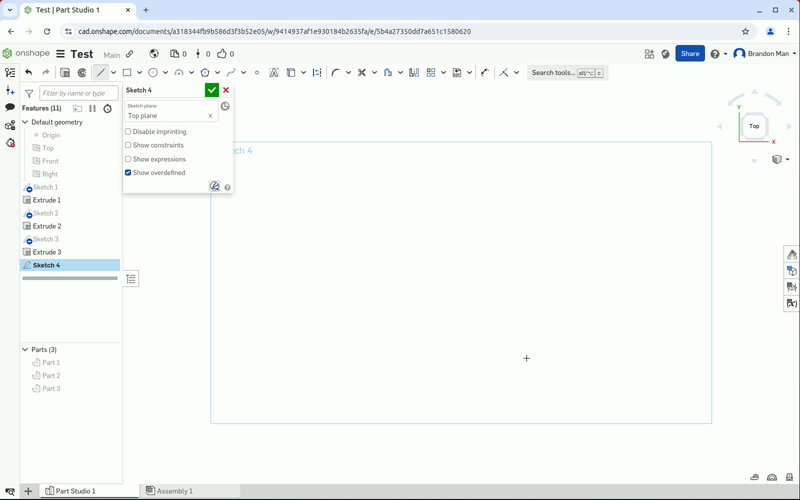
click(526, 357)
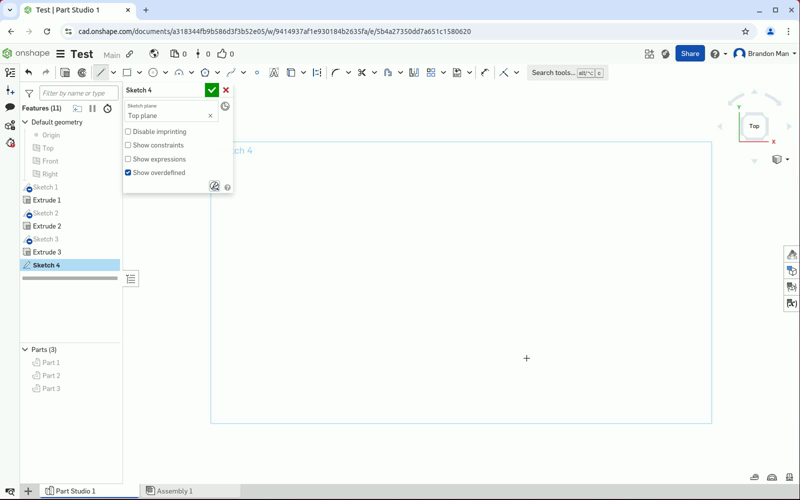
key_up(shift)
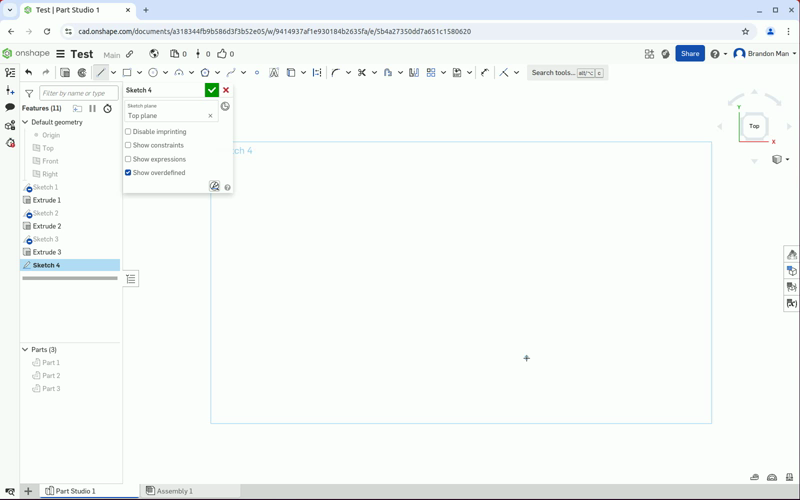
key_down(shift)
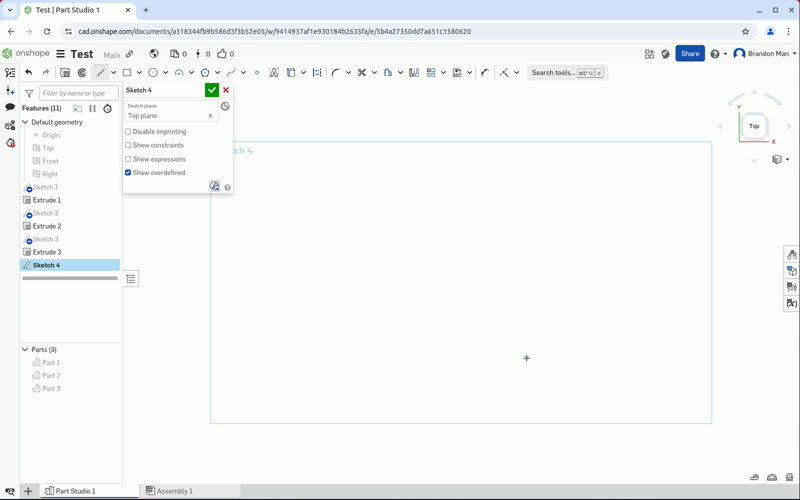
mouse_move(556, 357)
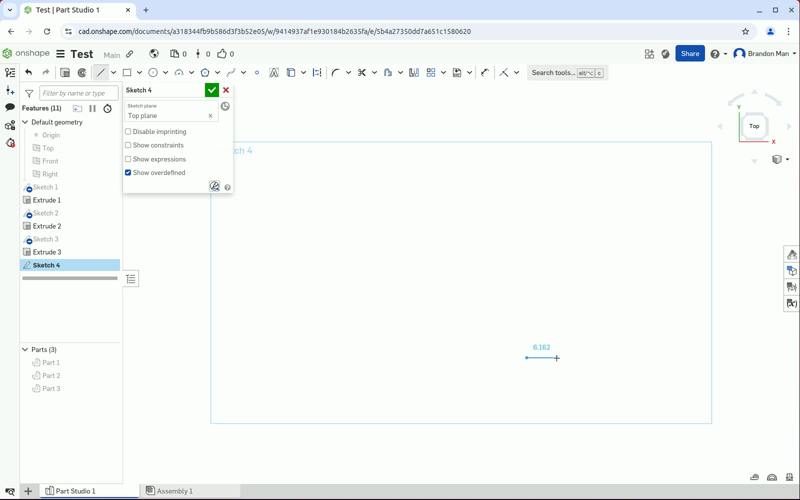
mouse_move(555, 357)
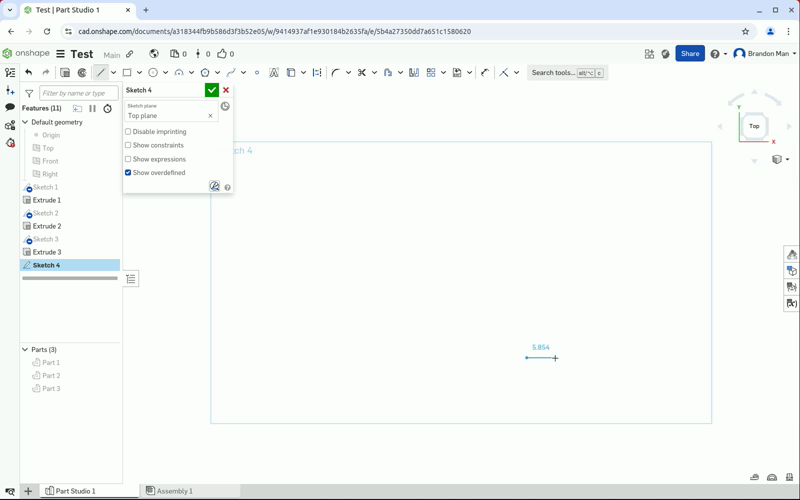
click(555, 357)
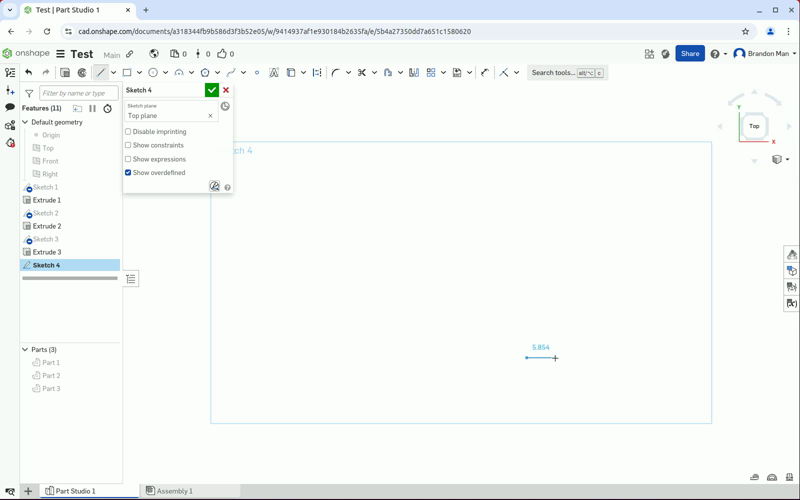
key_up(shift)
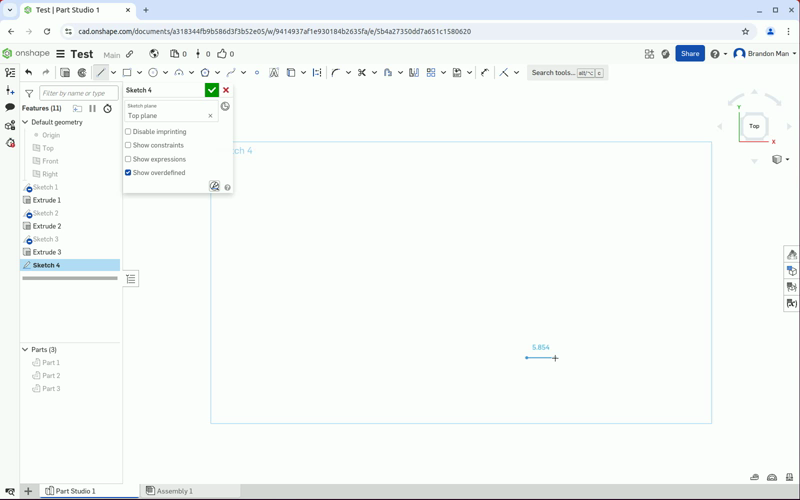
key_down(shift)
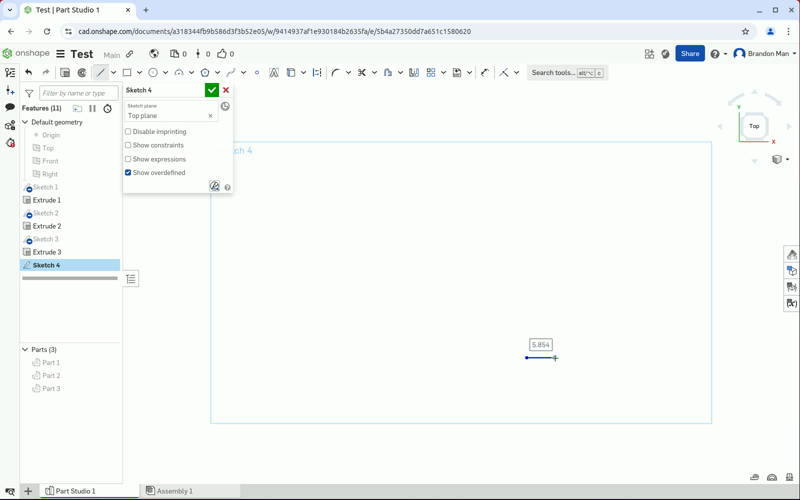
mouse_move(585, 357)
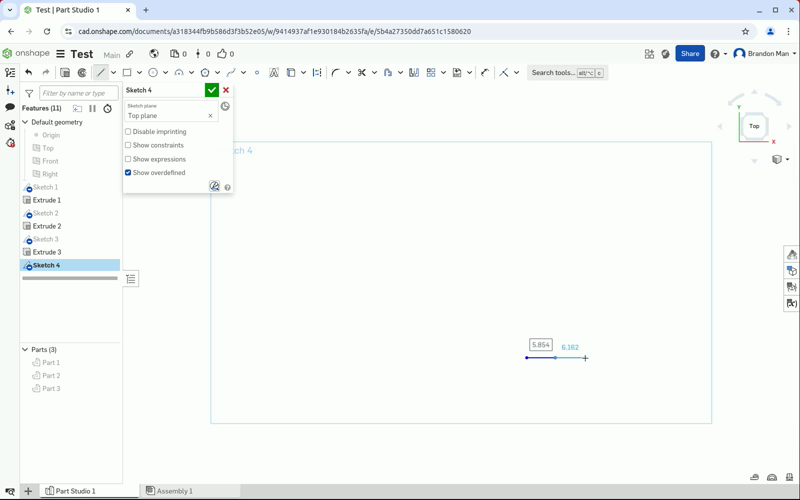
mouse_move(555, 319)
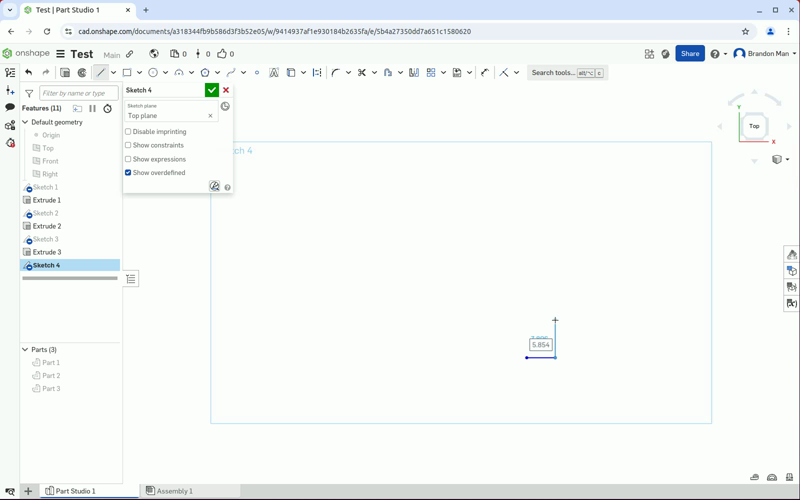
click(555, 319)
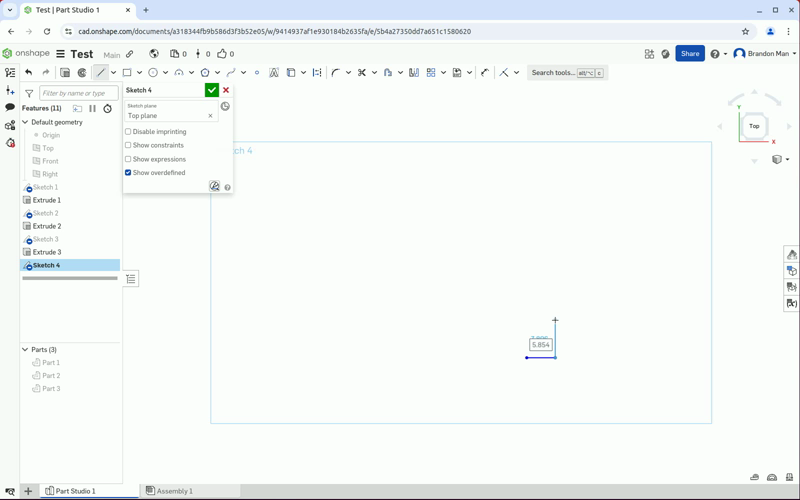
key_up(shift)
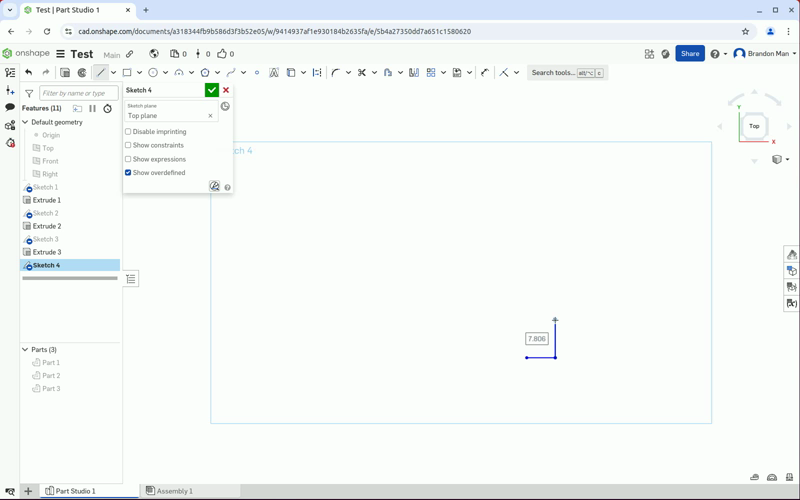
key_down(shift)
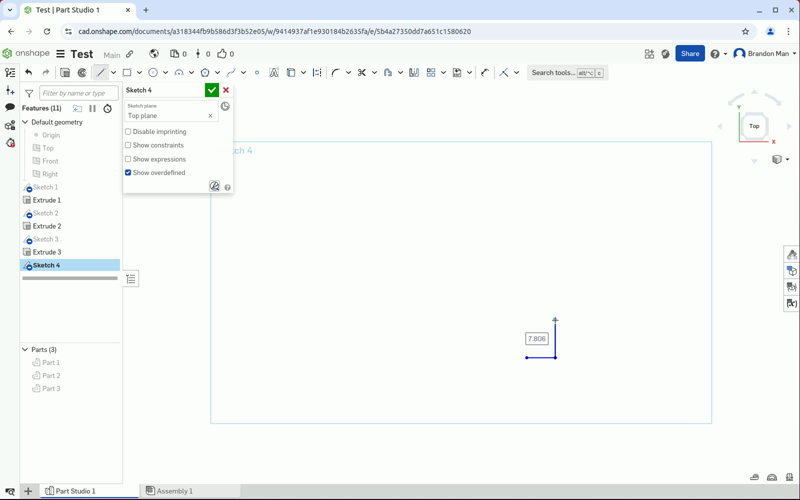
mouse_move(585, 319)
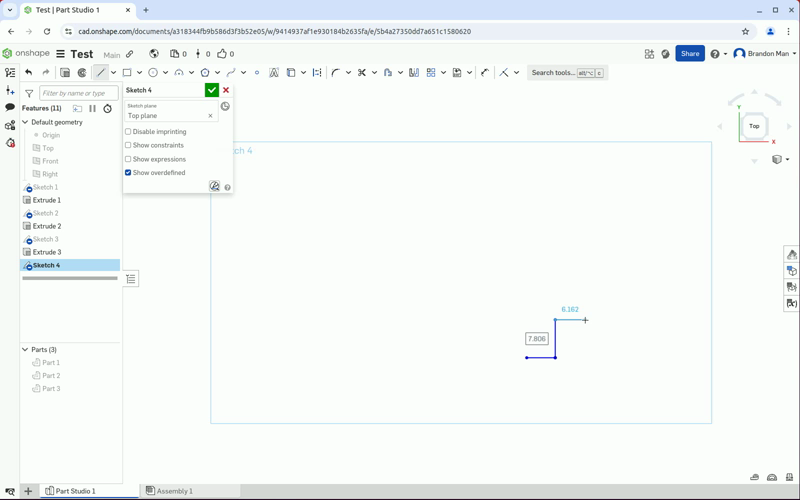
mouse_move(526, 319)
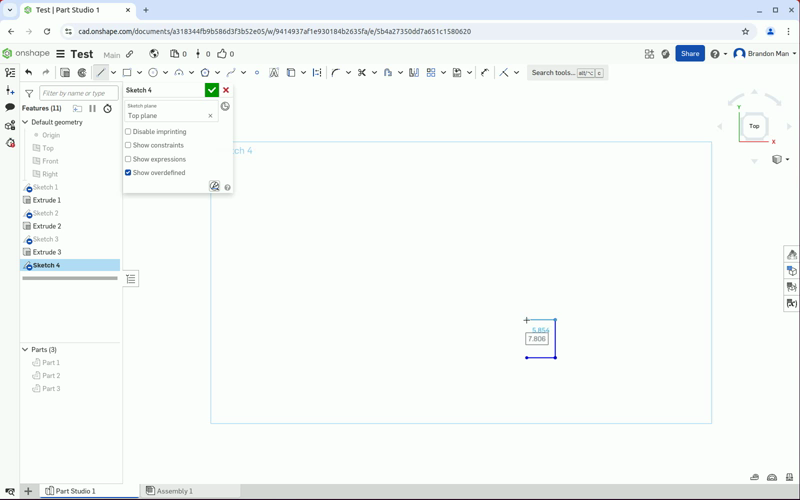
click(526, 319)
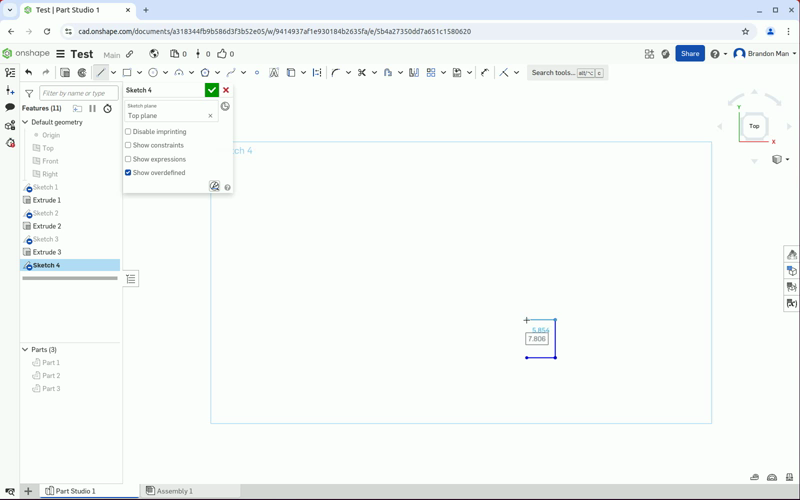
key_up(shift)
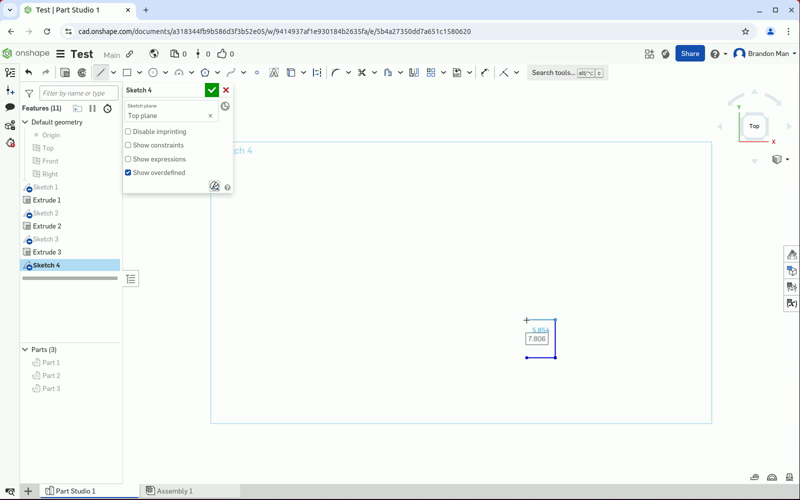
mouse_move(556, 319)
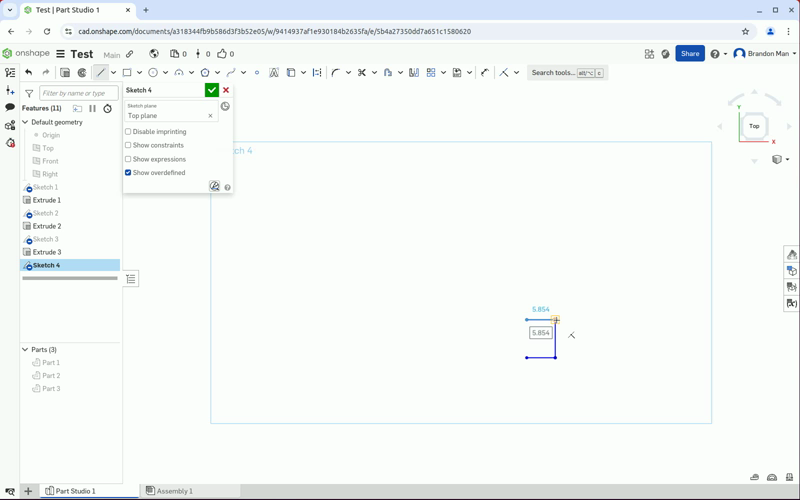
key_down(shift)
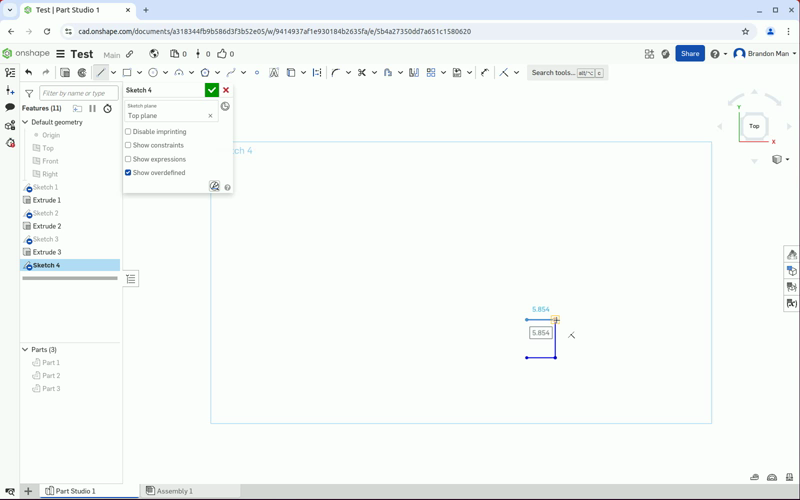
mouse_move(526, 357)
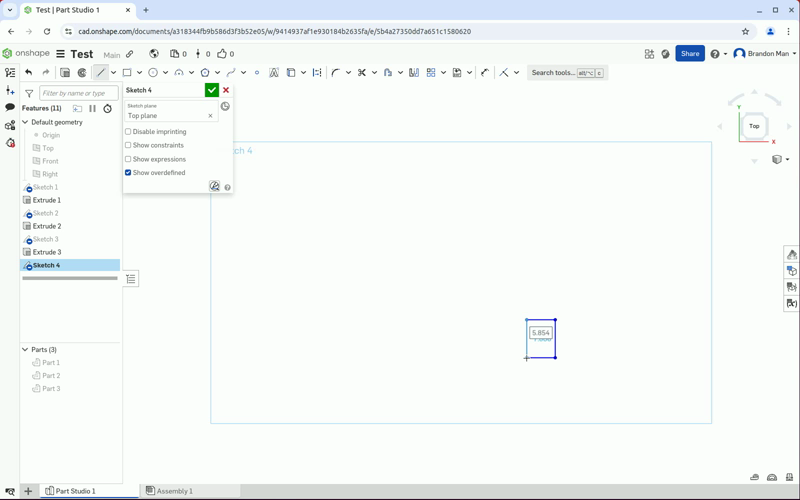
key_up(shift)
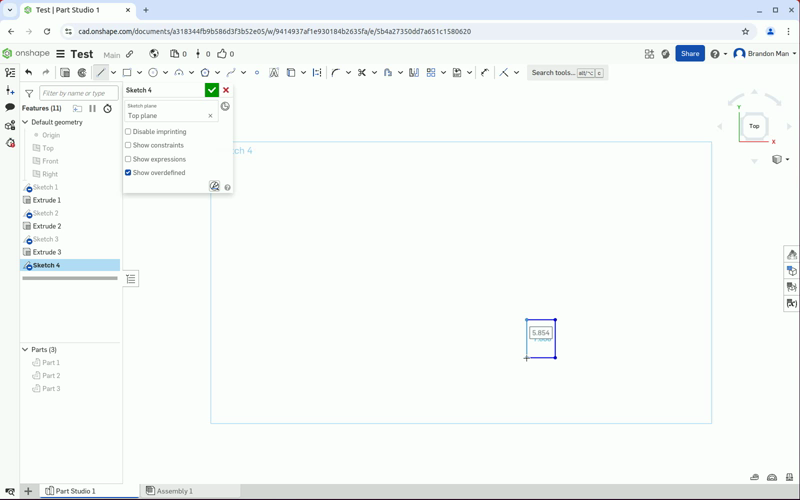
click(526, 357)
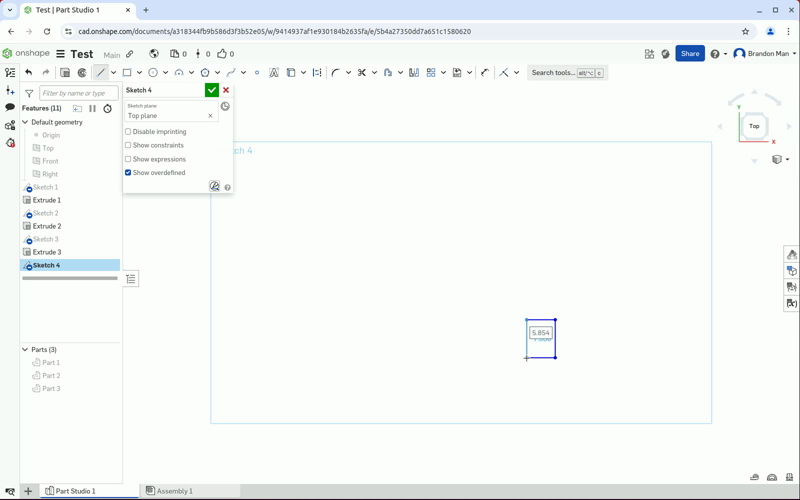
key(esc)
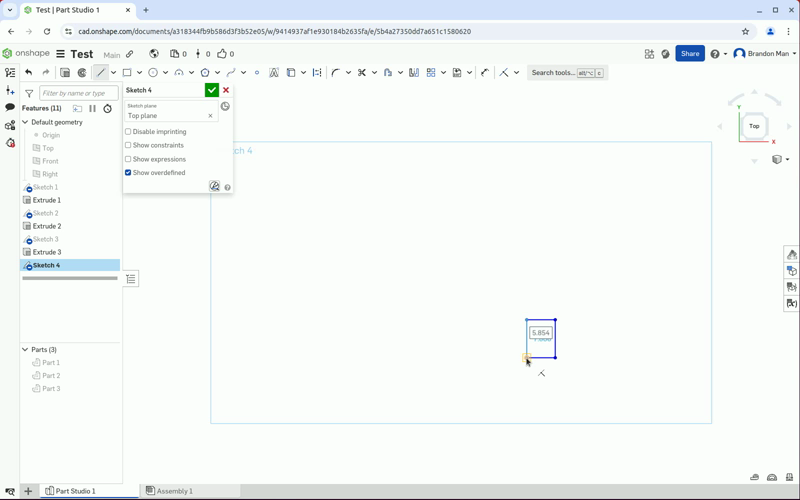
mouse_move(542, 348)
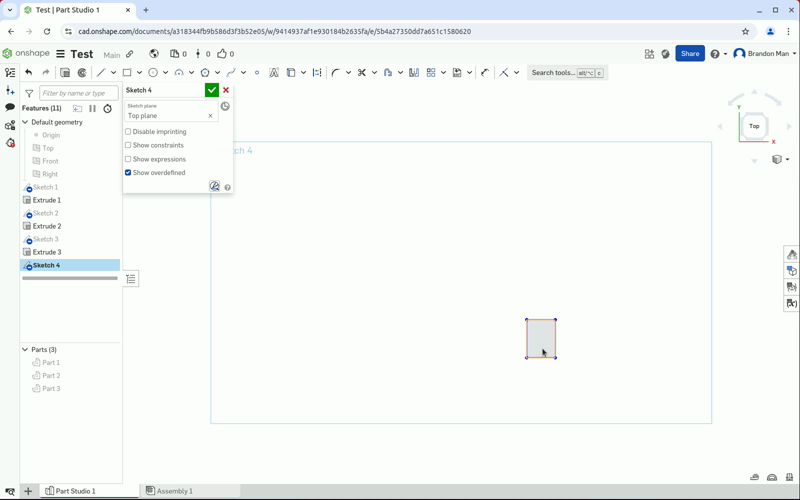
scroll(6)
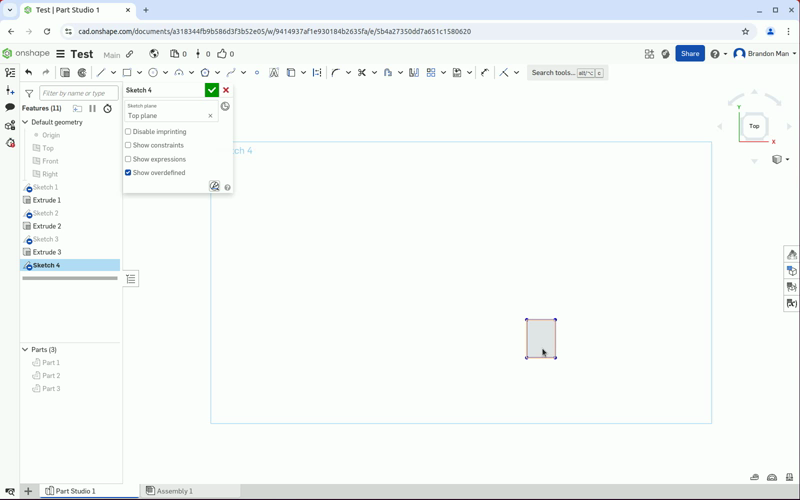
scroll(6)
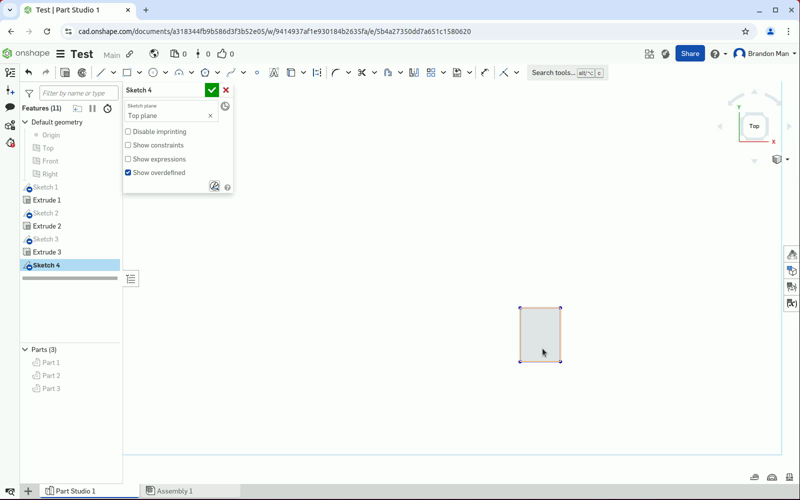
scroll(6)
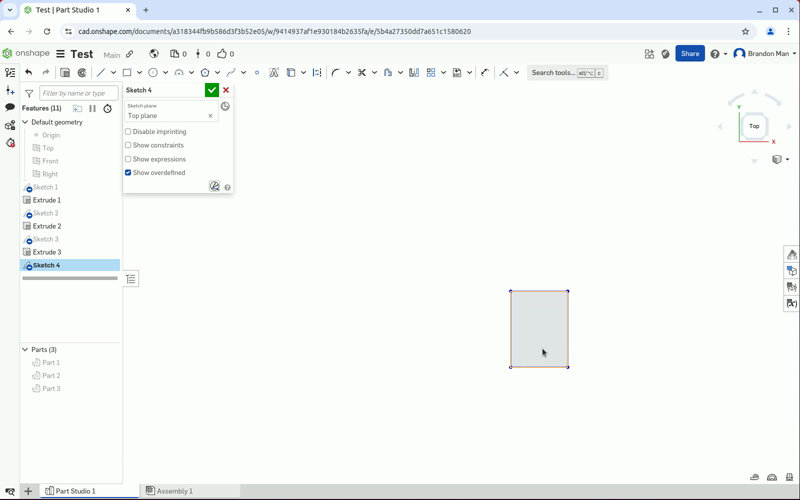
scroll(6)
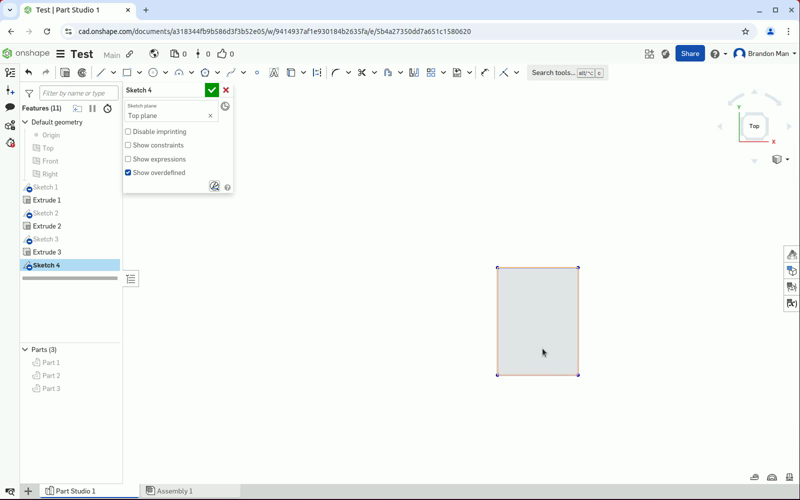
scroll(6)
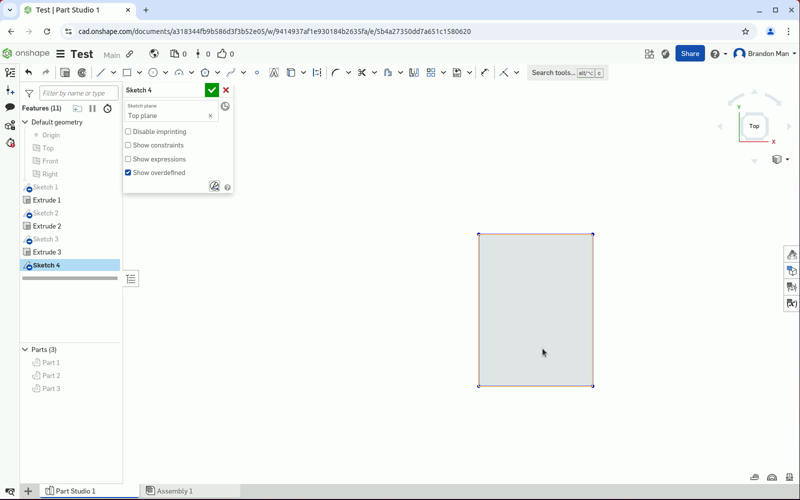
scroll(6)
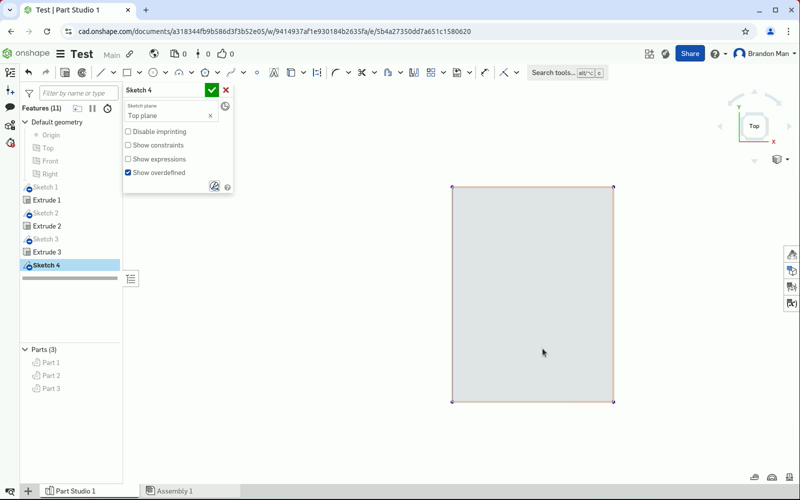
scroll(6)
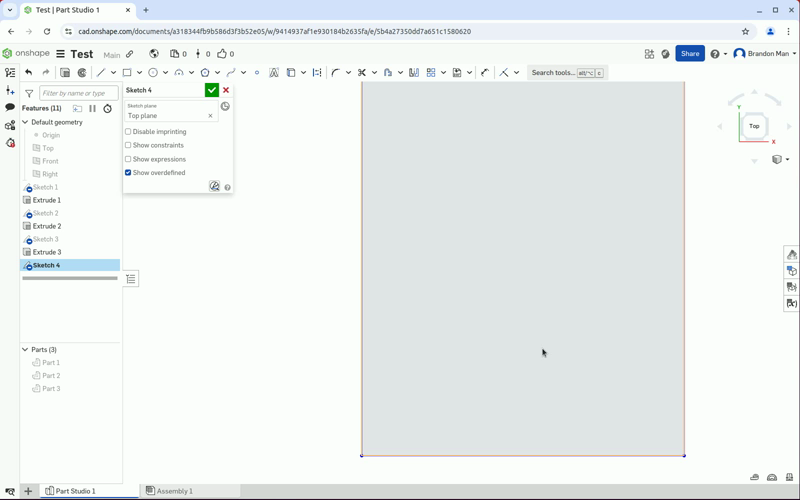
click(542, 348)
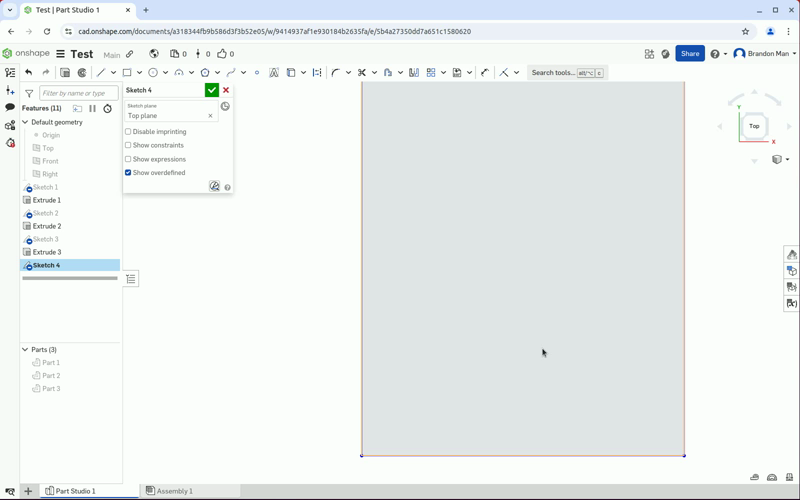
scroll(-6)
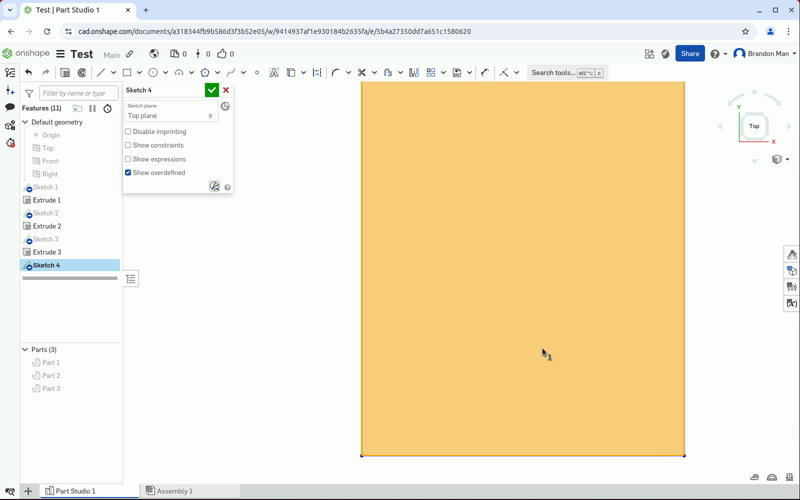
scroll(-6)
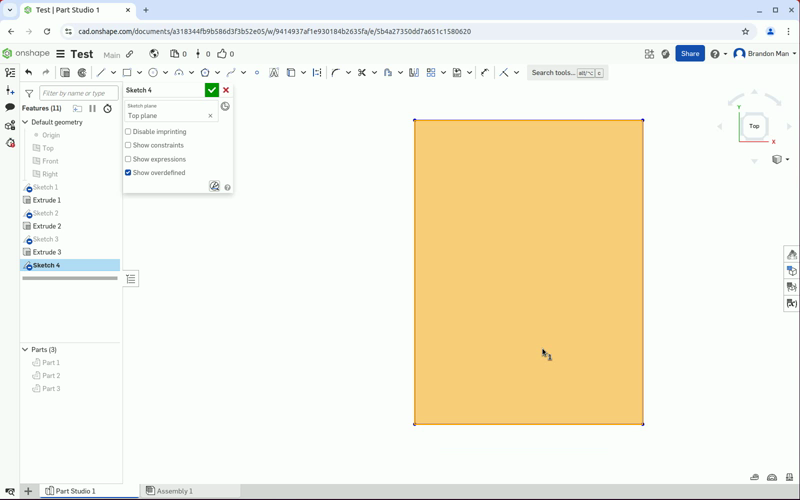
scroll(-6)
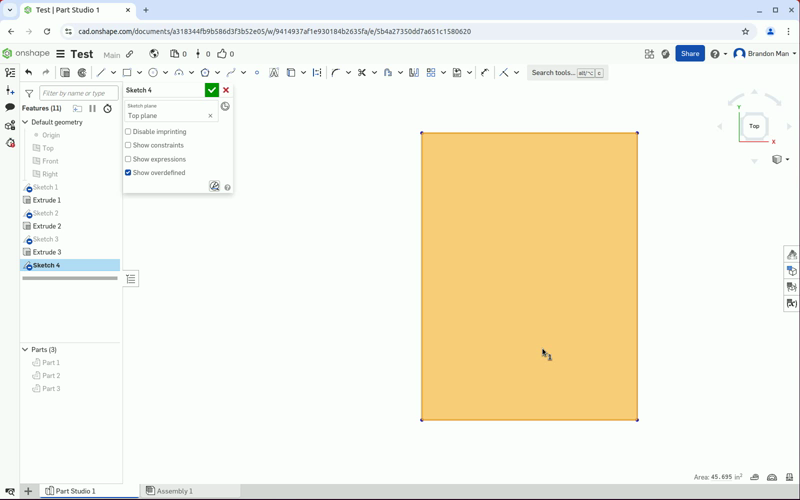
scroll(-6)
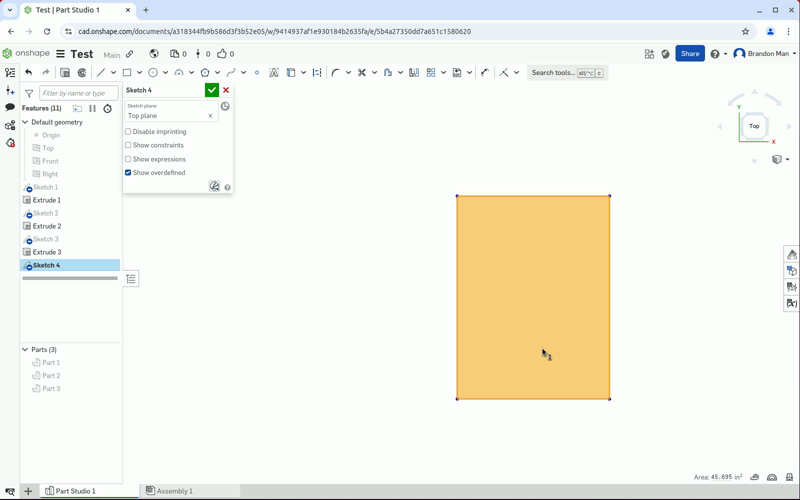
scroll(-6)
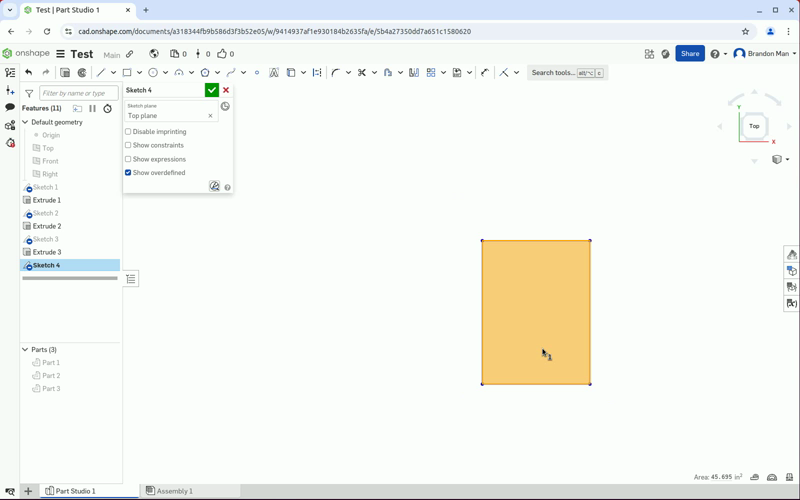
scroll(-6)
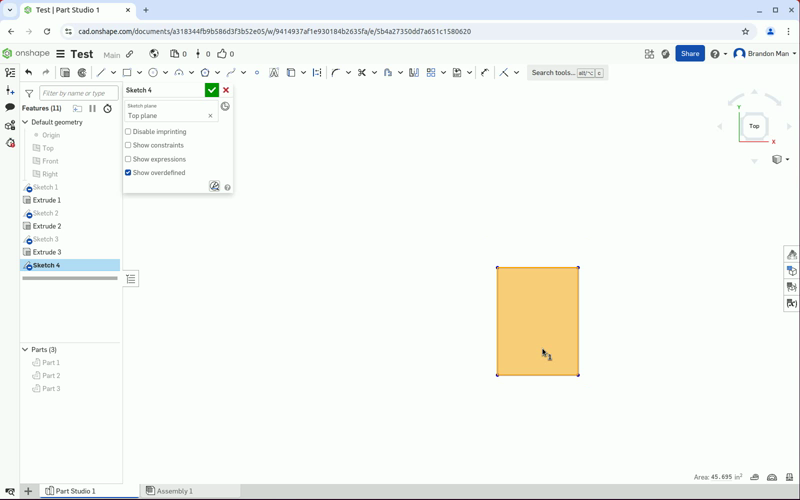
scroll(-6)
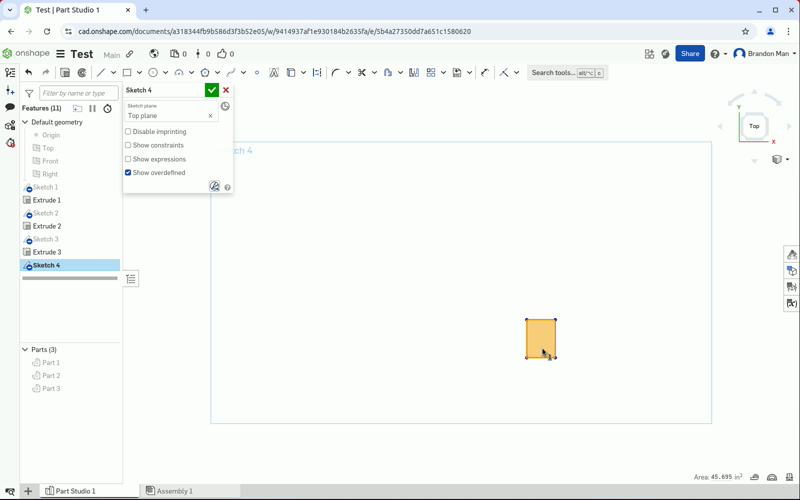
mouse_move(73, 352)
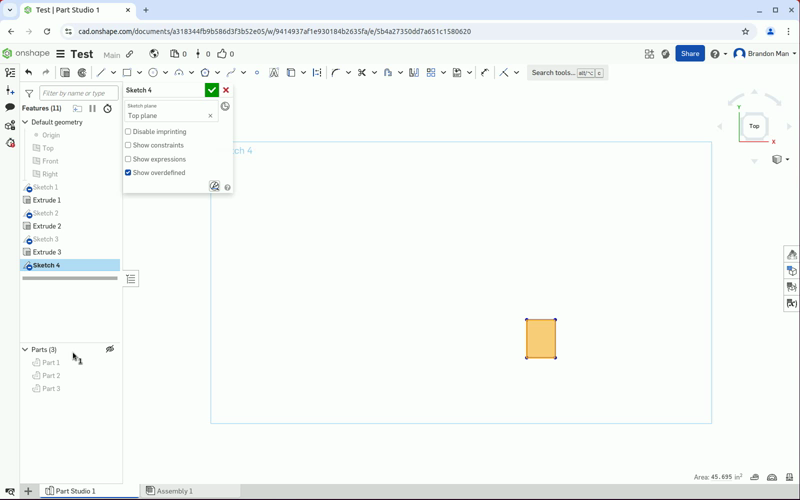
key(shift+y)
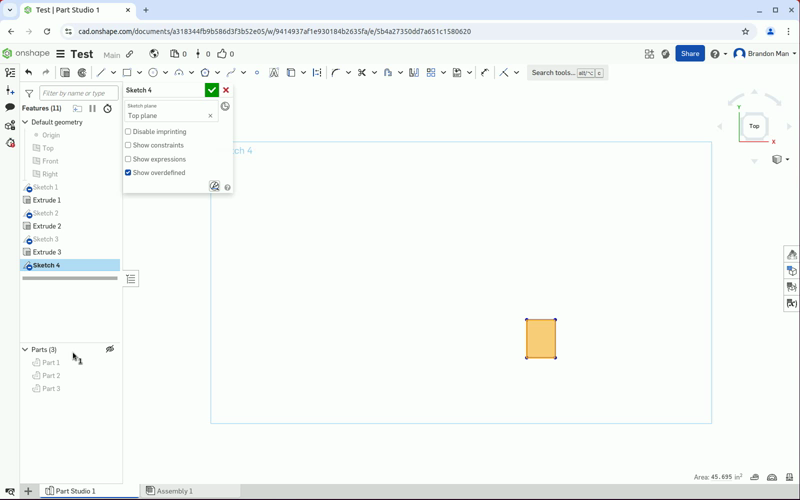
key(shift+e)
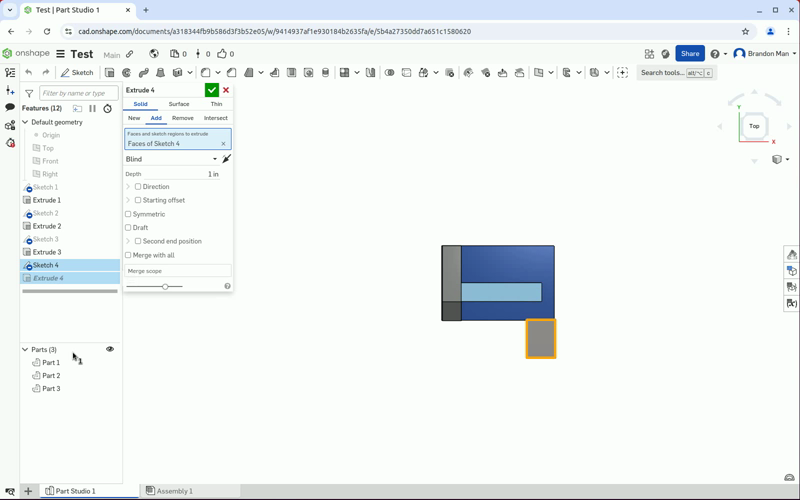
mouse_move(143, 106)
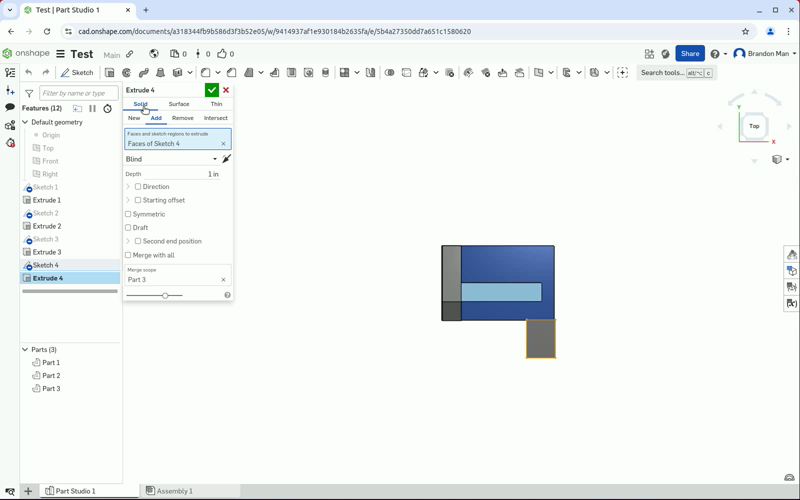
click(143, 106)
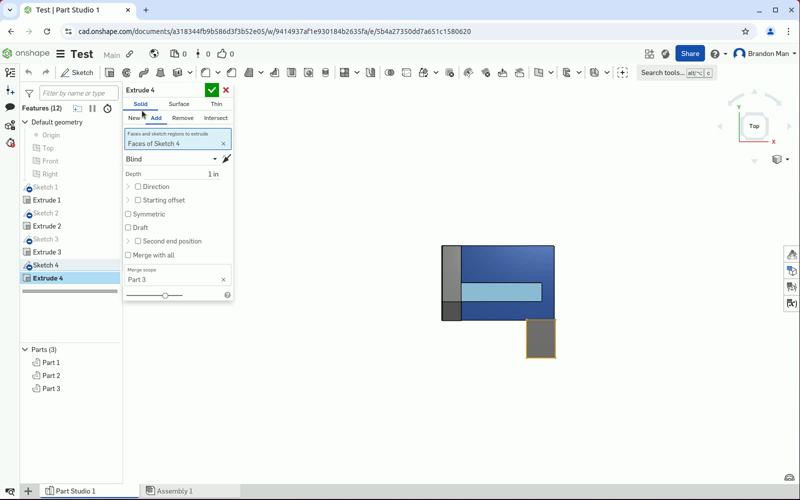
mouse_move(137, 120)
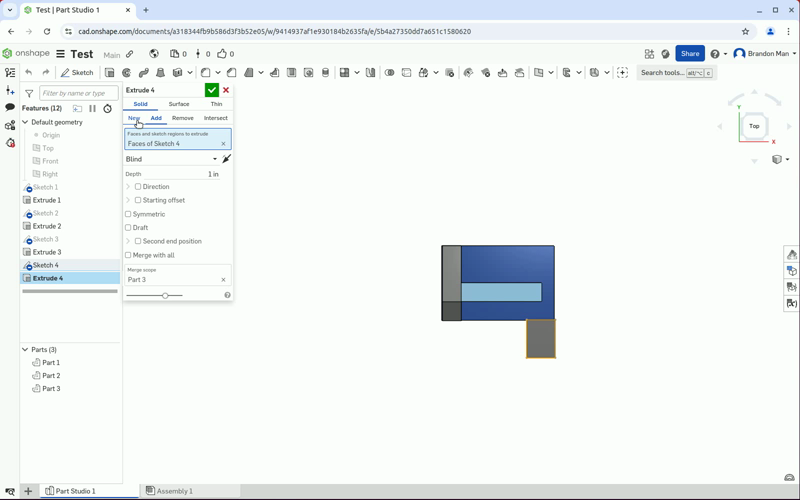
click(137, 120)
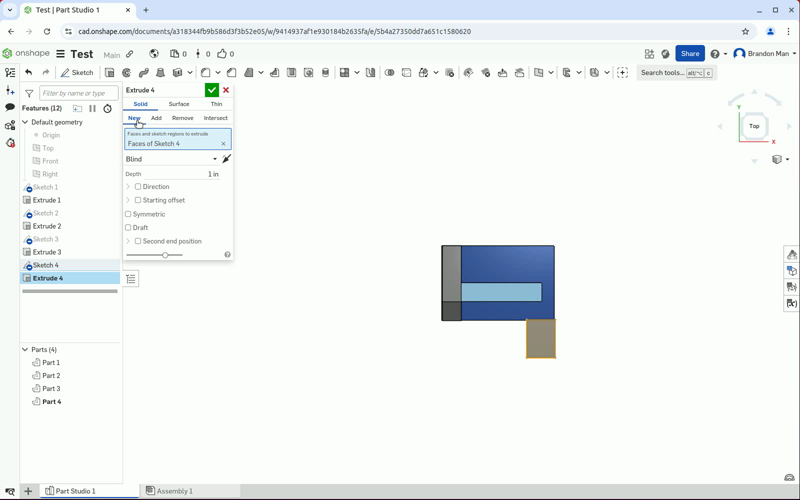
key(tab, 4)
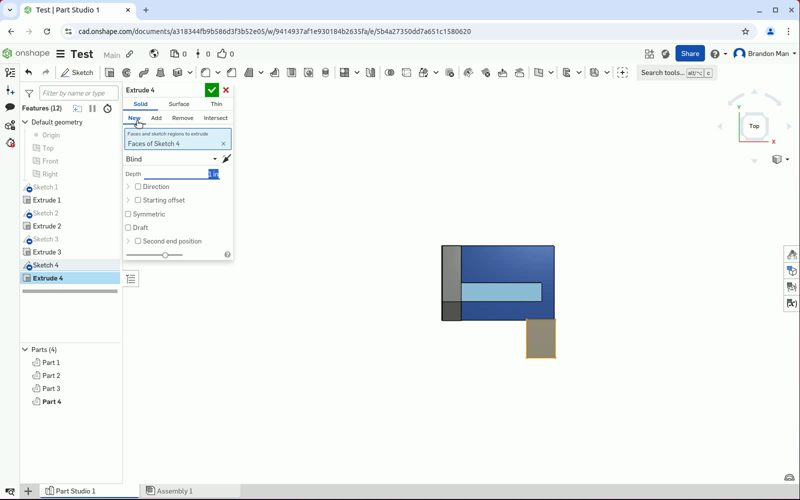
text(-3.611)
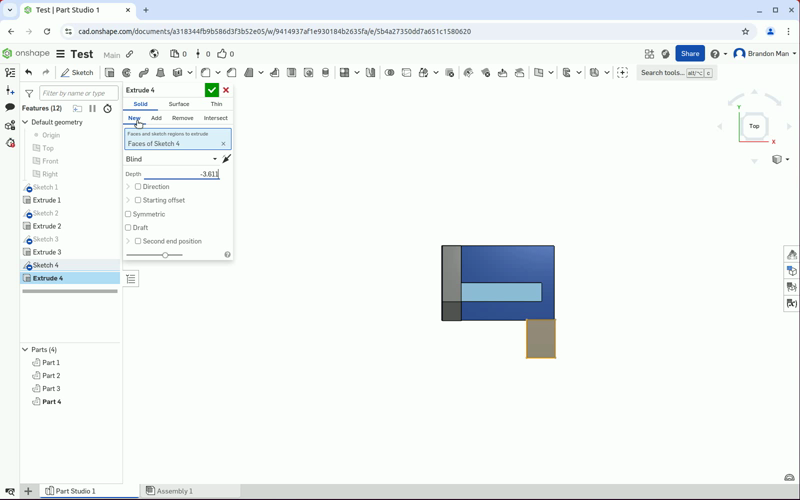
key(enter)
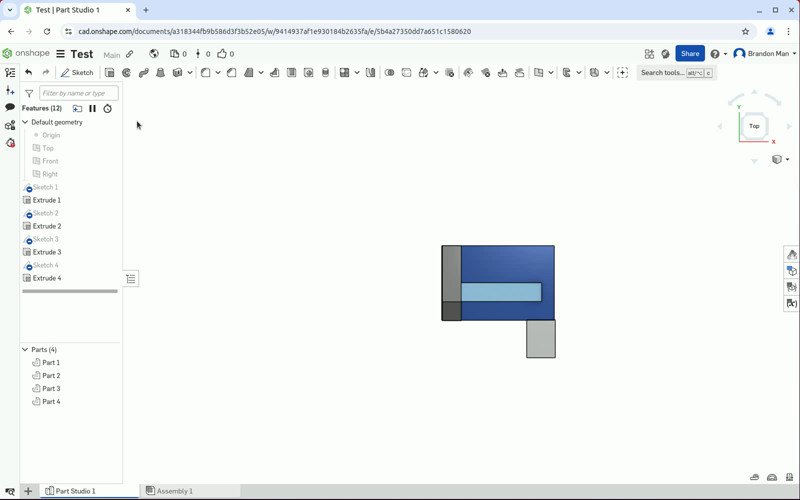
key(shift+h)
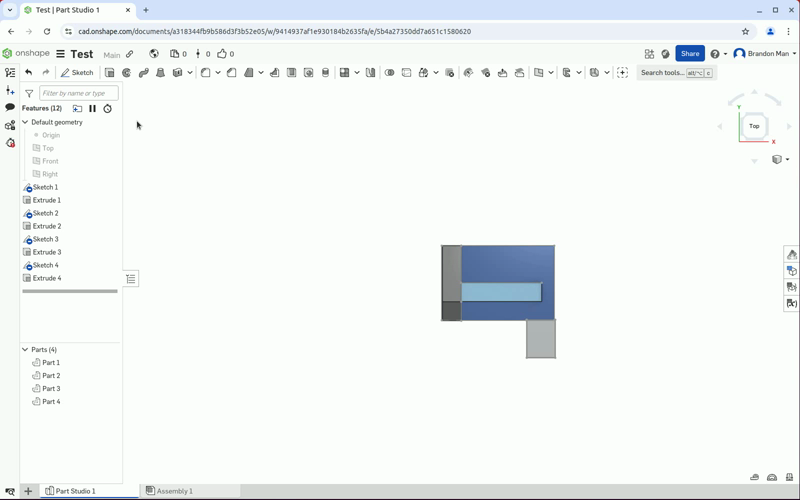
key(shift+h)
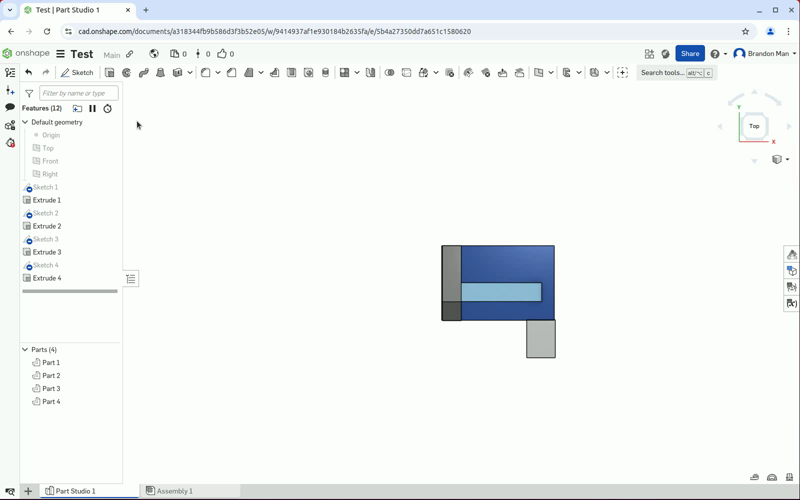
mouse_move(73, 189)
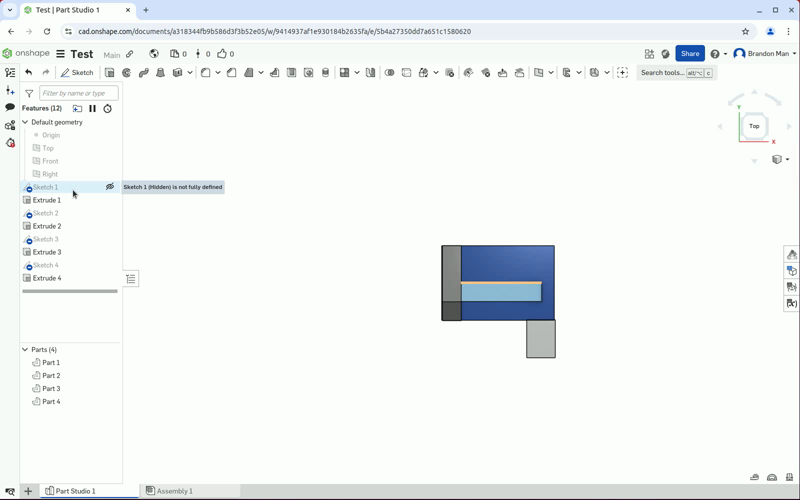
click(73, 189)
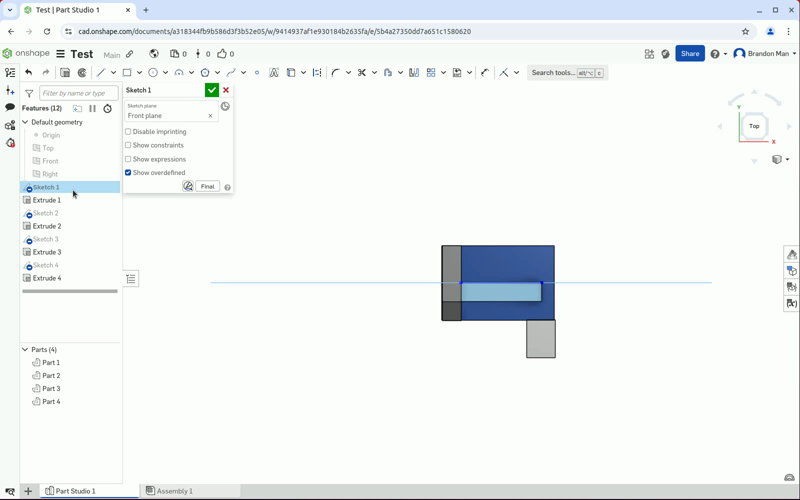
mouse_move(229, 92)
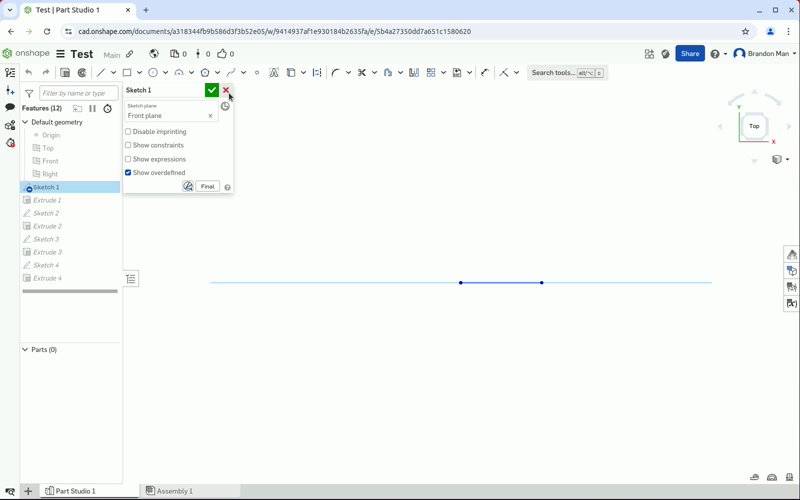
click(229, 92)
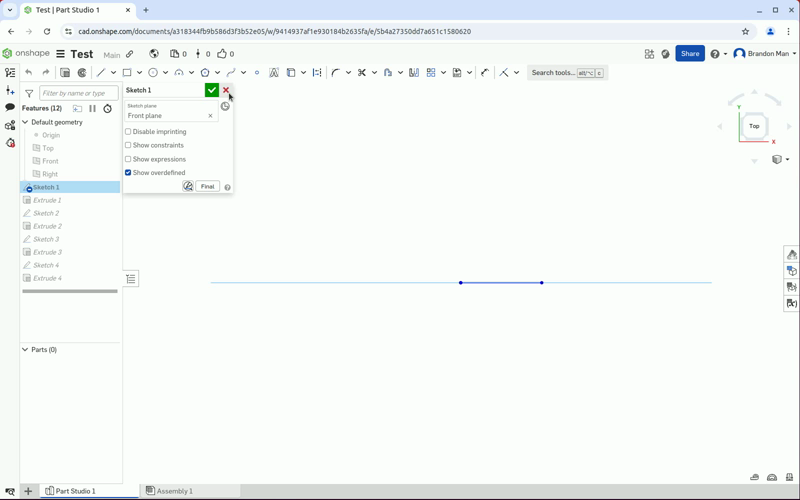
key(shift+s)
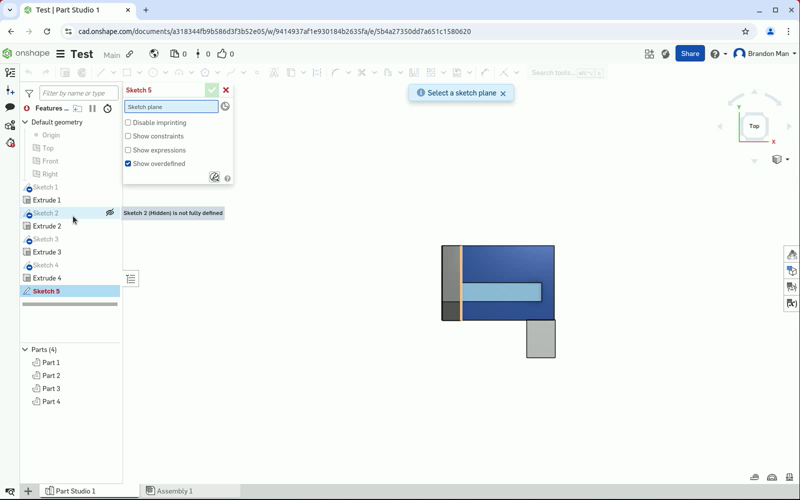
scroll(3)
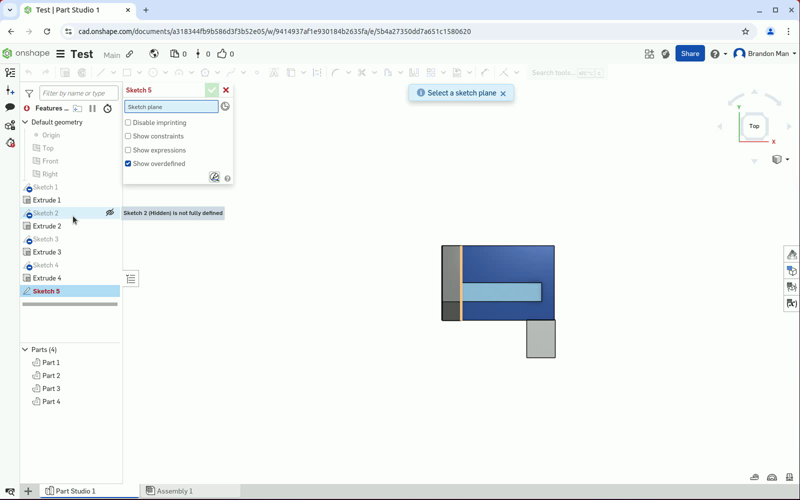
mouse_move(73, 150)
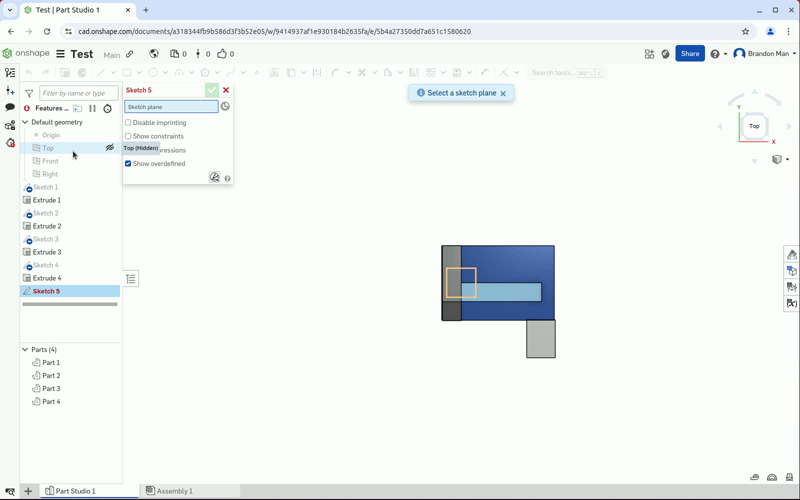
click(73, 150)
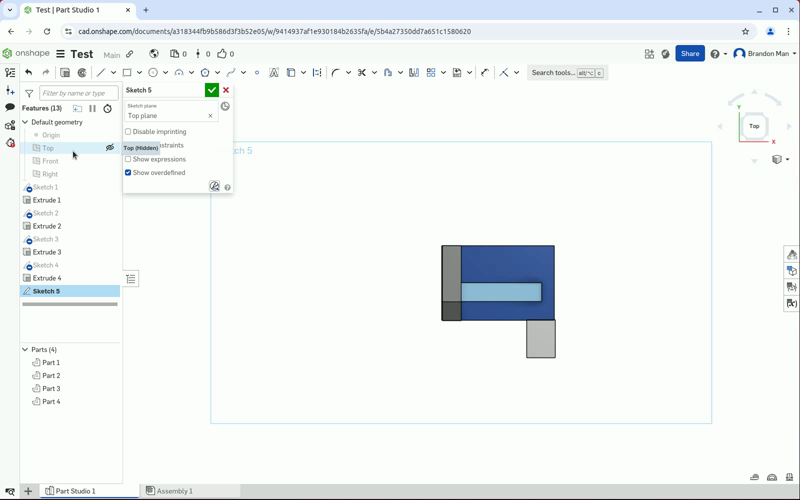
mouse_move(73, 352)
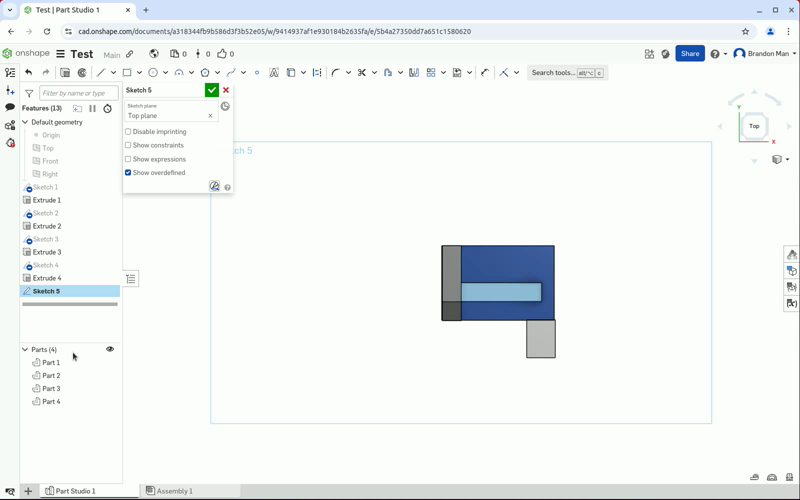
key(y)
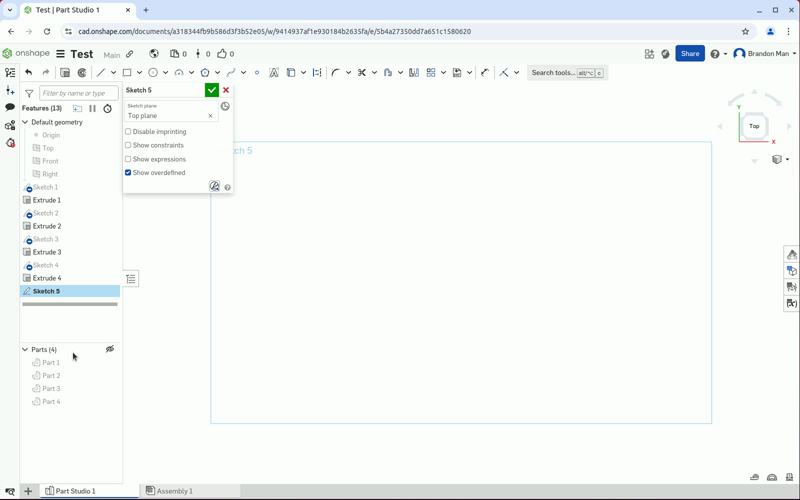
key(l)
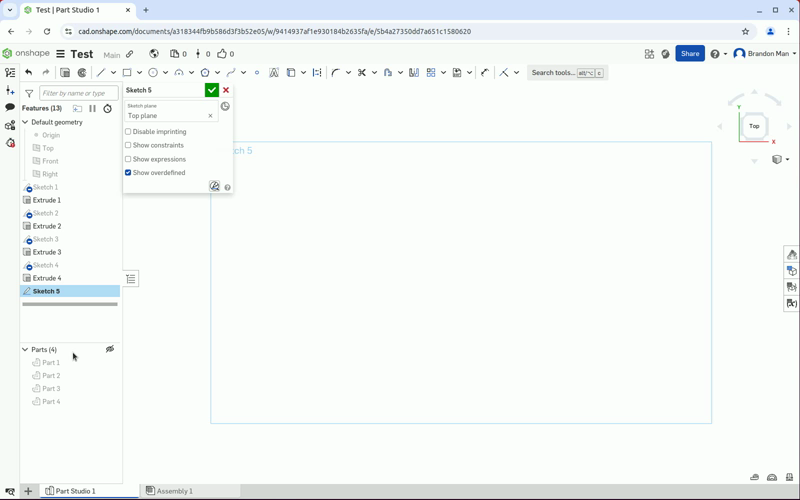
key_down(shift)
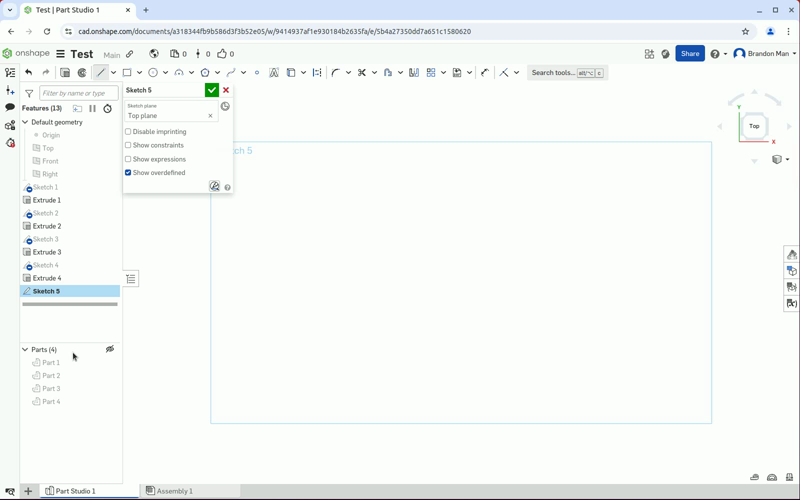
mouse_move(441, 320)
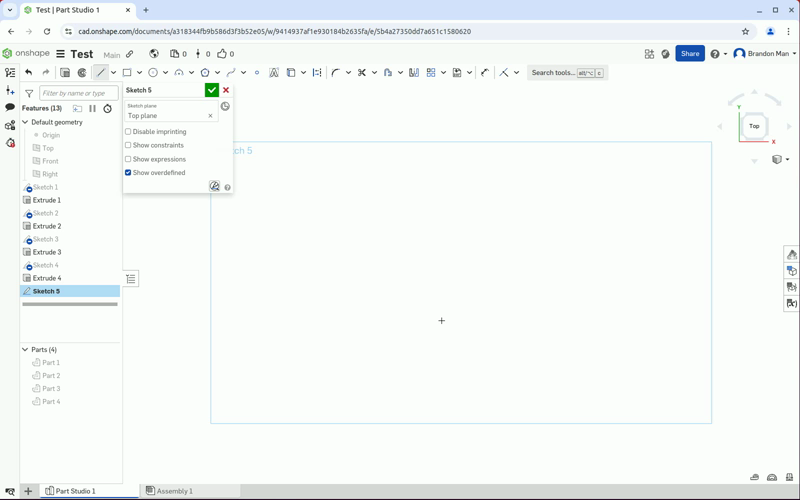
click(441, 320)
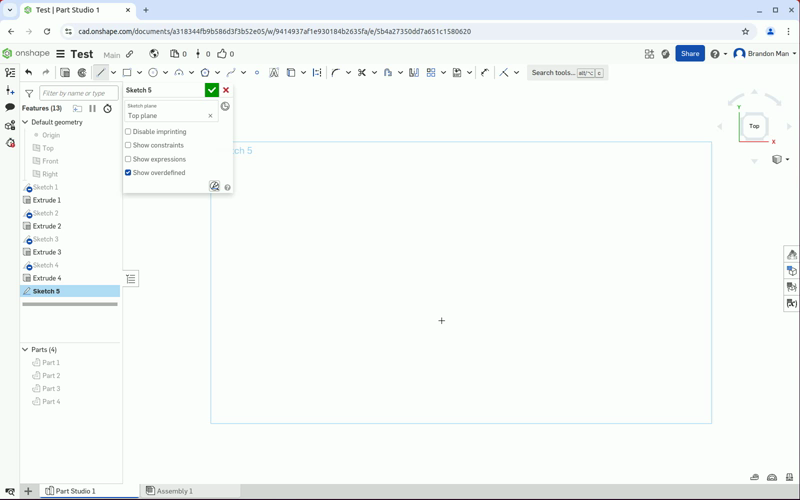
key_up(shift)
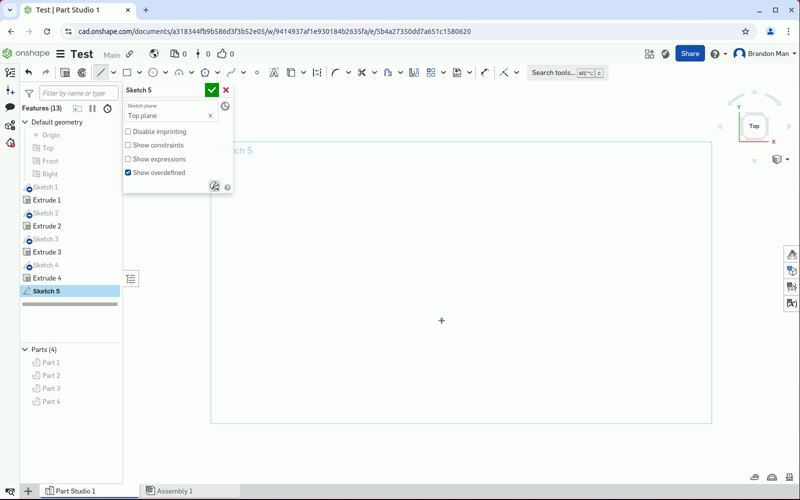
key_down(shift)
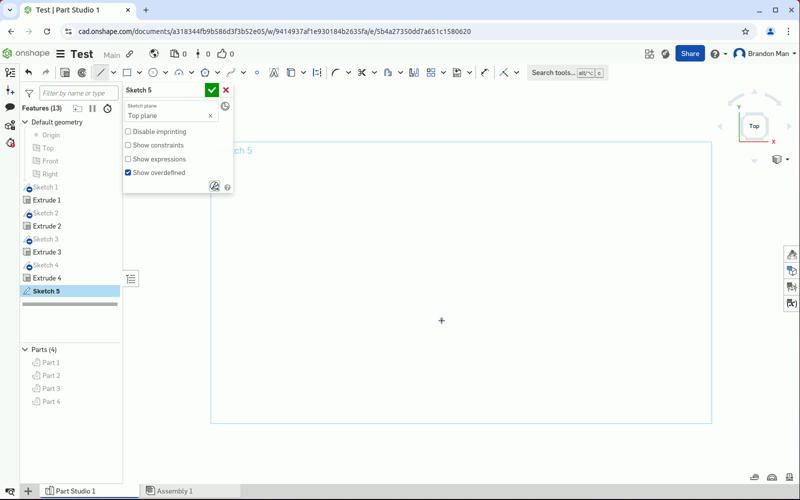
mouse_move(526, 320)
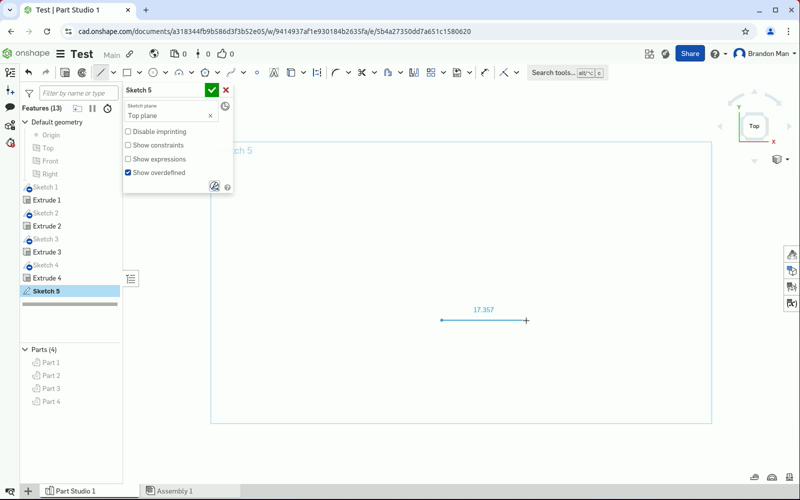
click(526, 320)
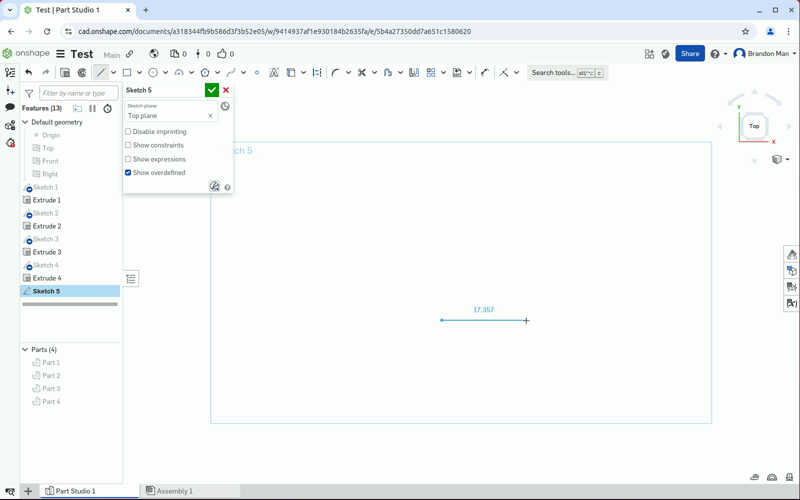
key_up(shift)
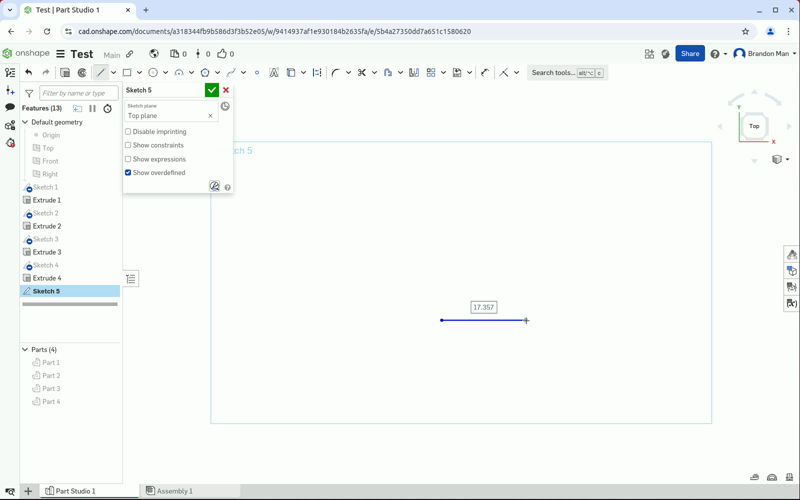
key_down(shift)
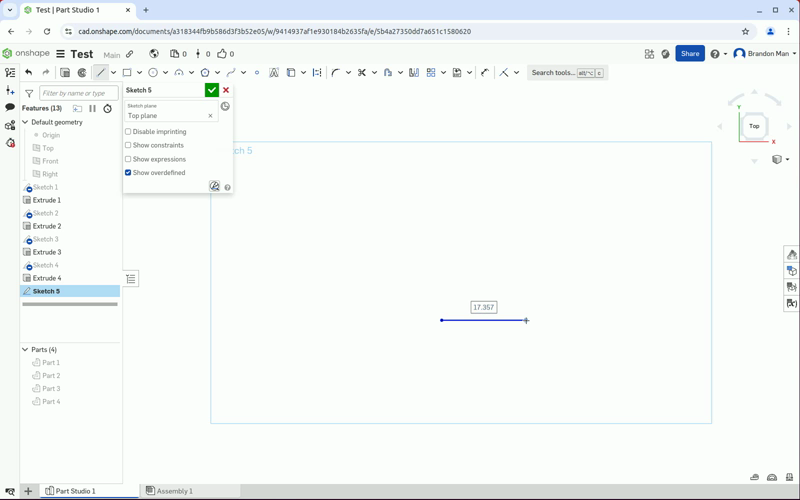
mouse_move(556, 320)
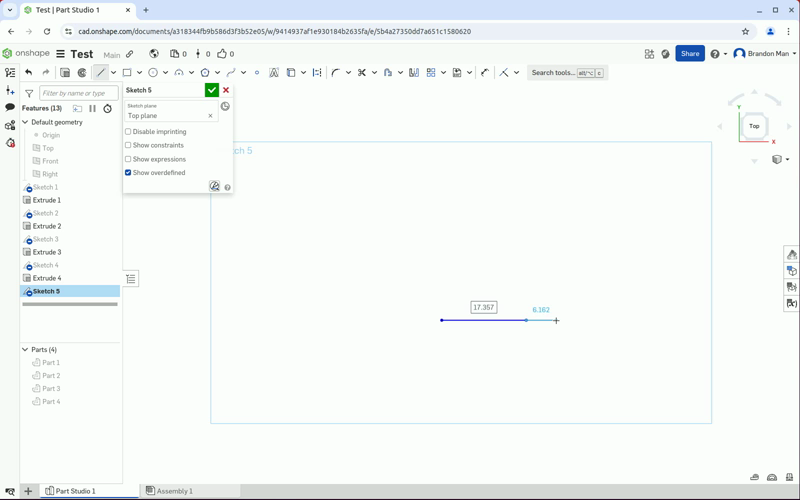
mouse_move(554, 320)
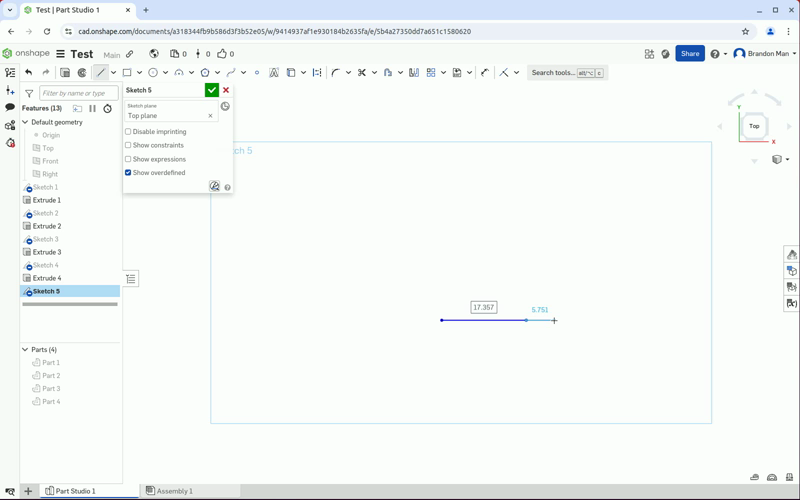
click(554, 320)
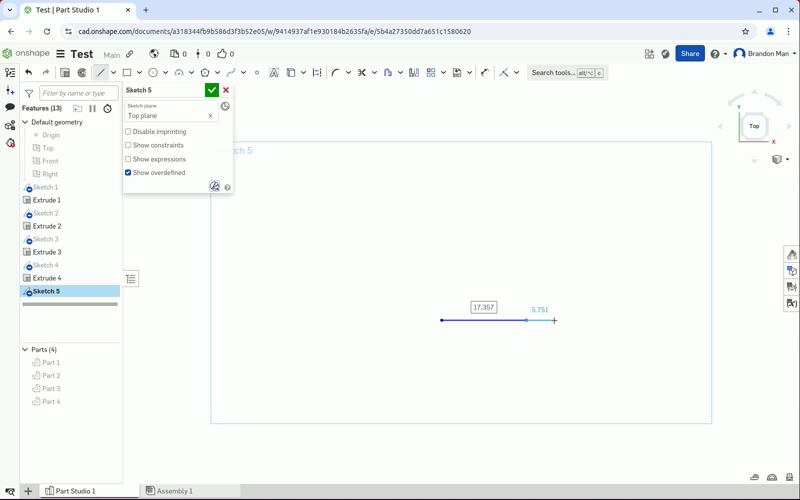
key_up(shift)
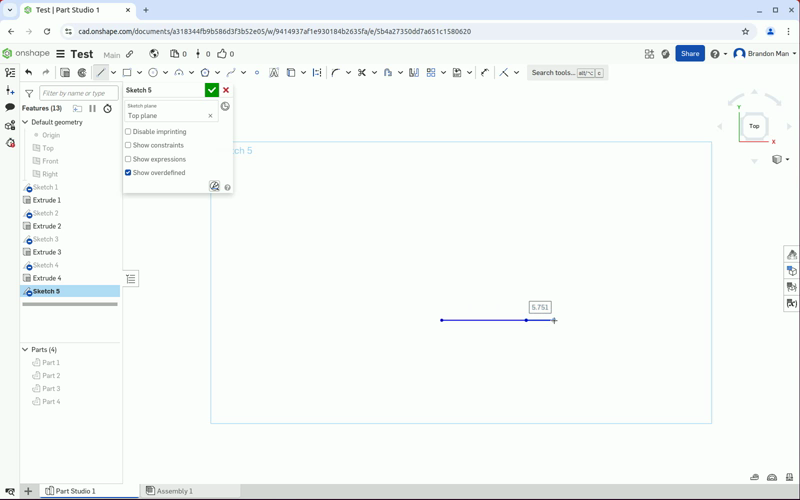
key_down(shift)
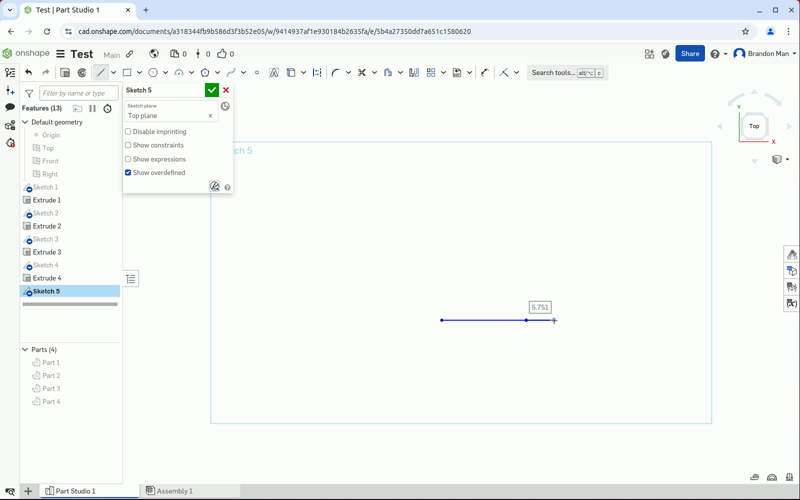
mouse_move(554, 245)
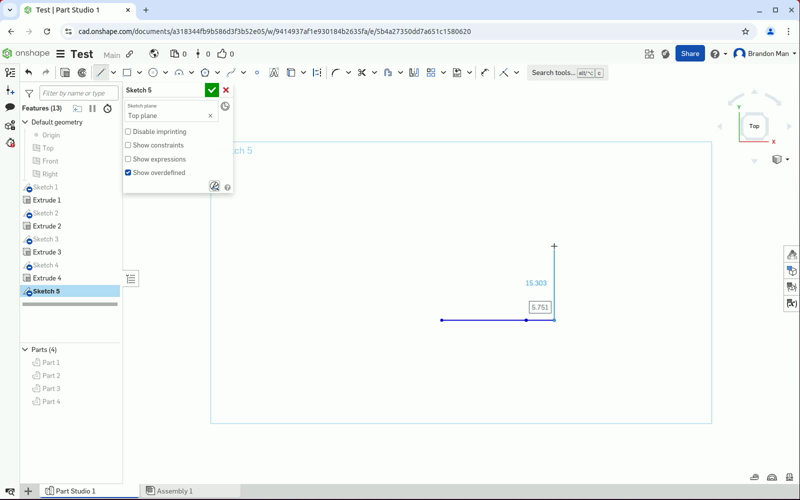
click(554, 245)
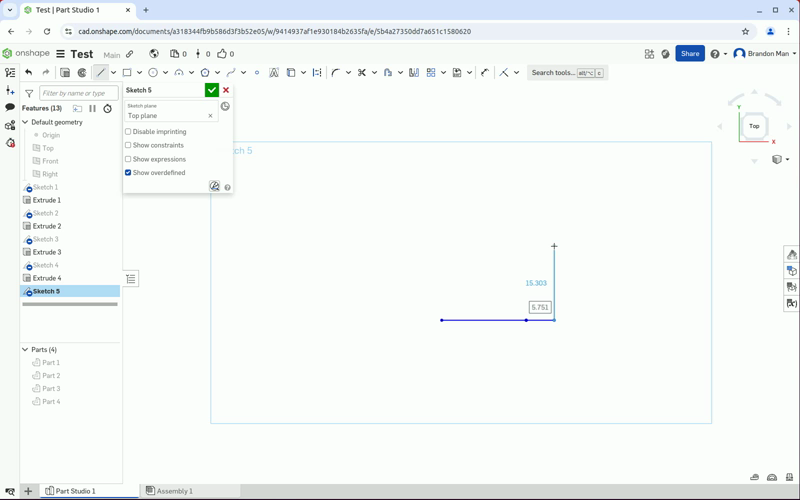
key_up(shift)
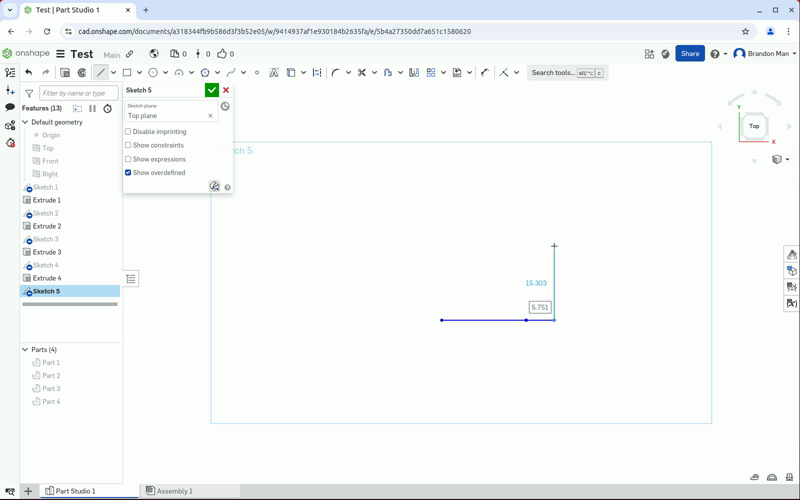
key_down(shift)
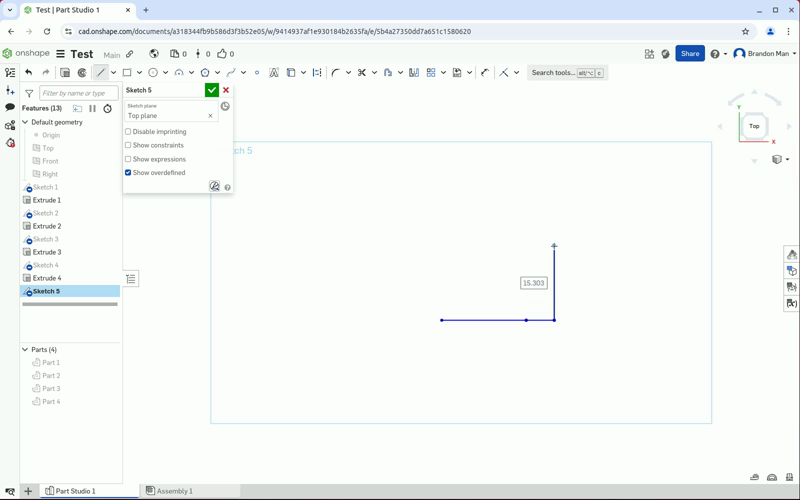
mouse_move(441, 245)
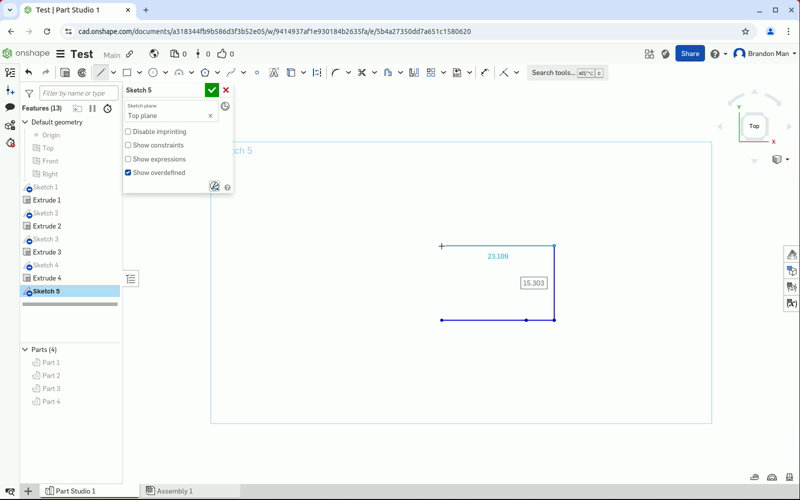
click(441, 245)
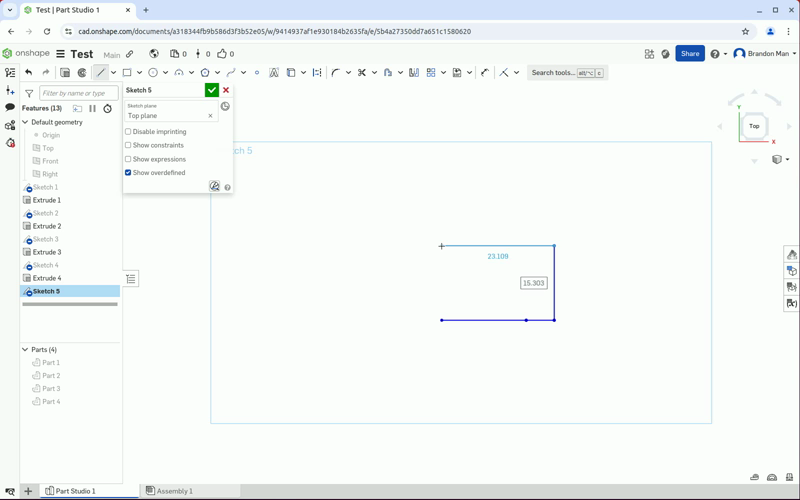
key_up(shift)
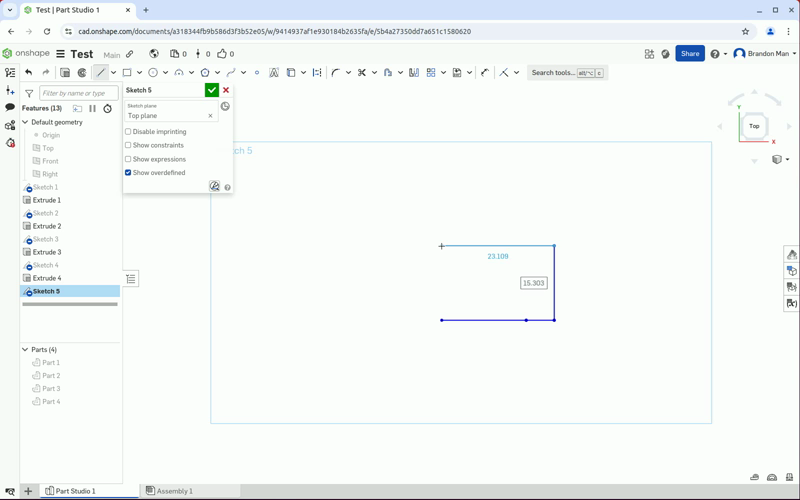
key_down(shift)
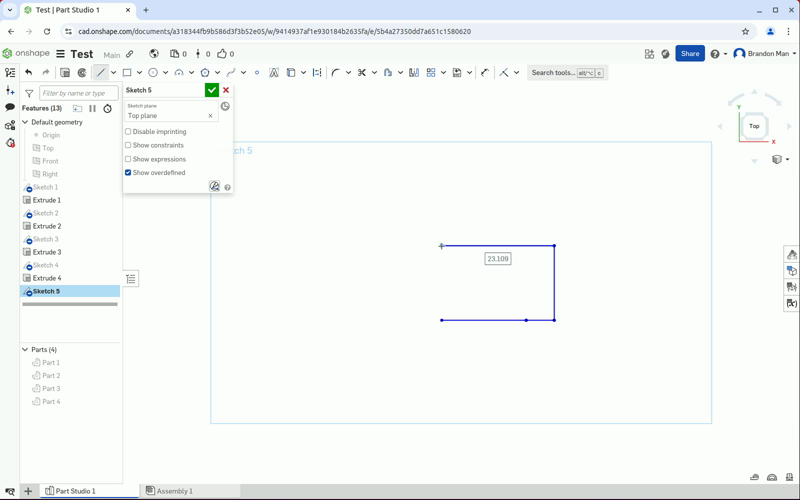
mouse_move(441, 320)
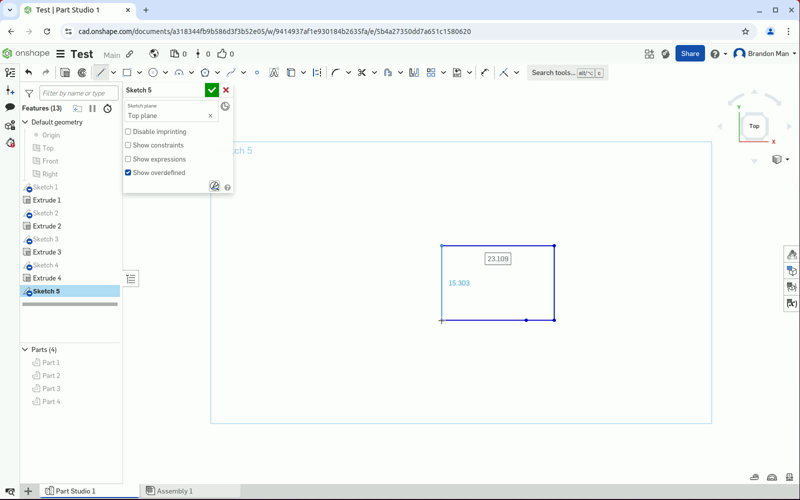
key_up(shift)
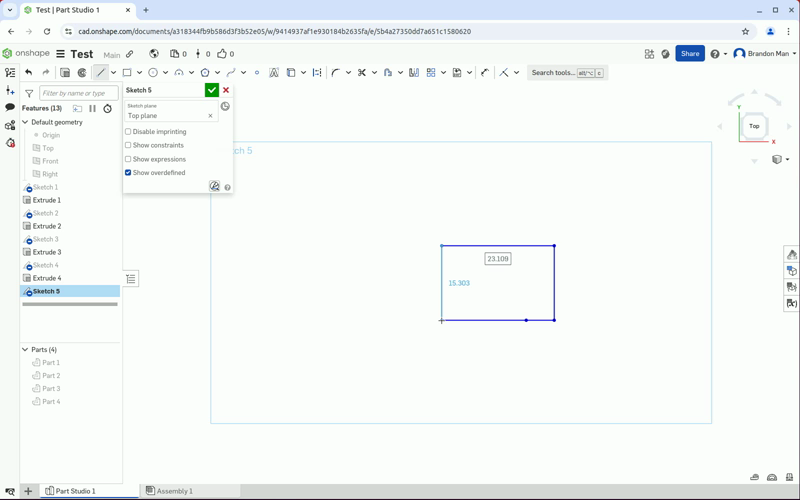
click(441, 320)
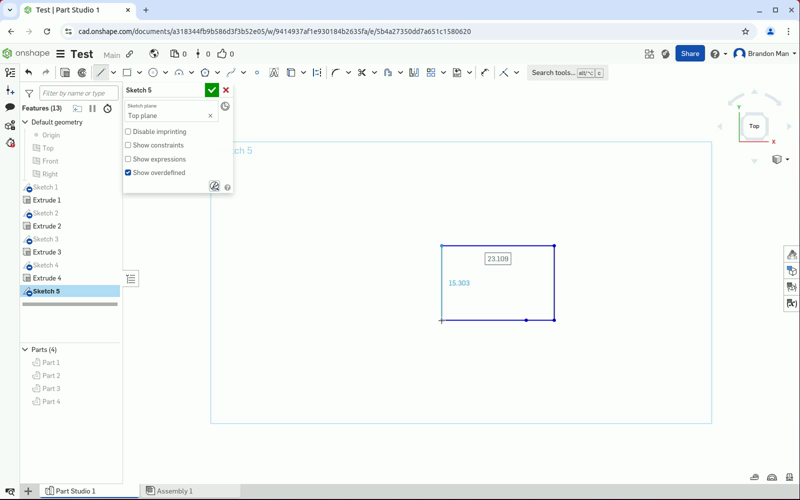
key(esc)
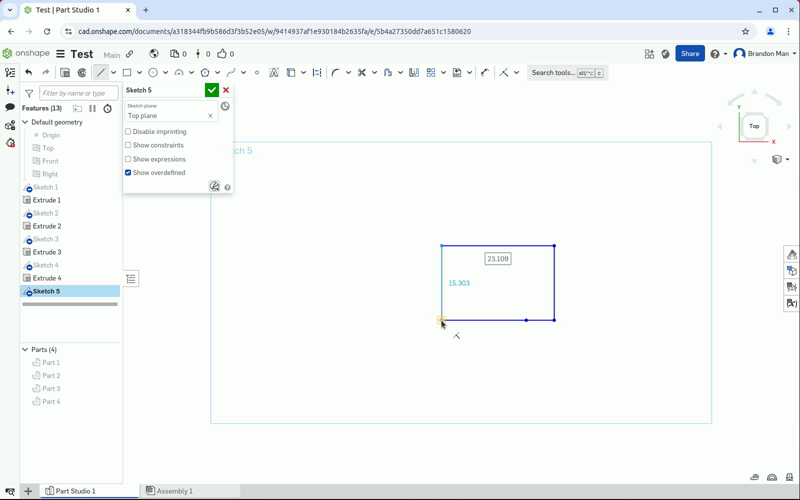
mouse_move(464, 277)
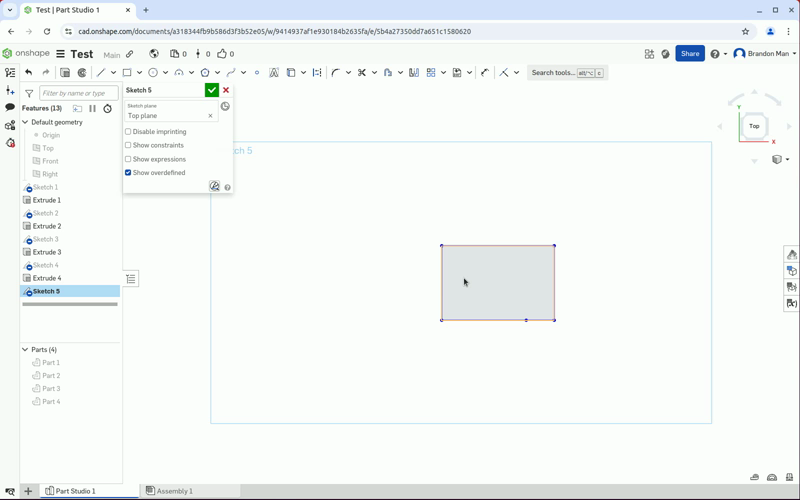
click(464, 277)
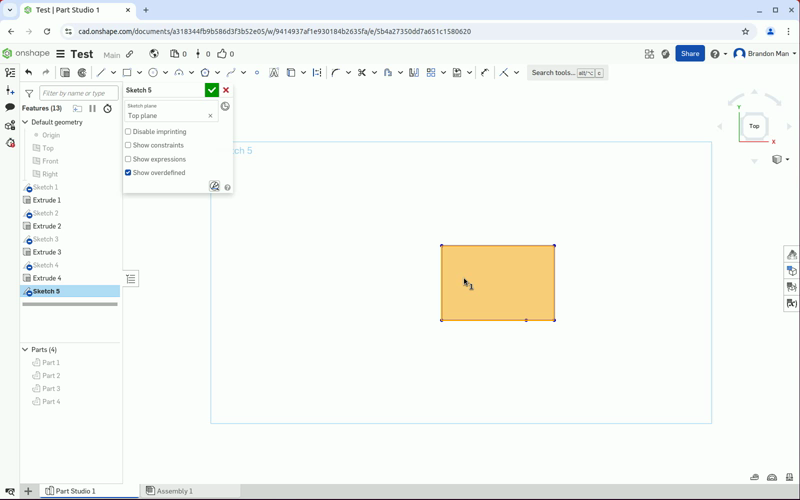
mouse_move(73, 352)
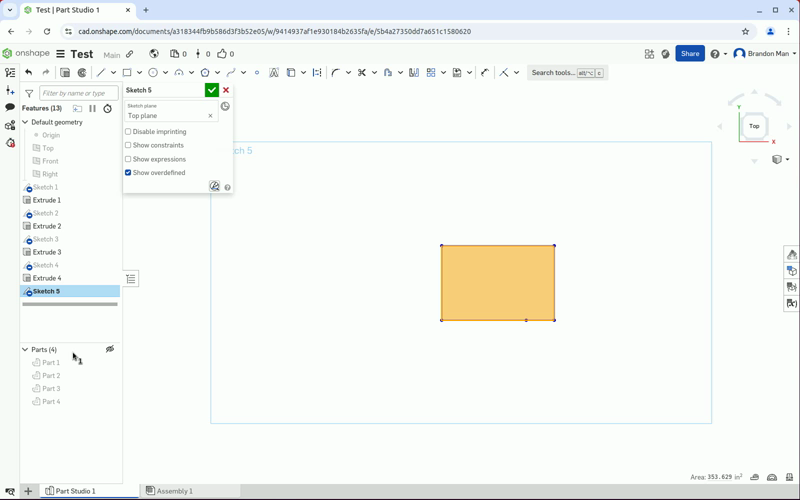
key(shift+y)
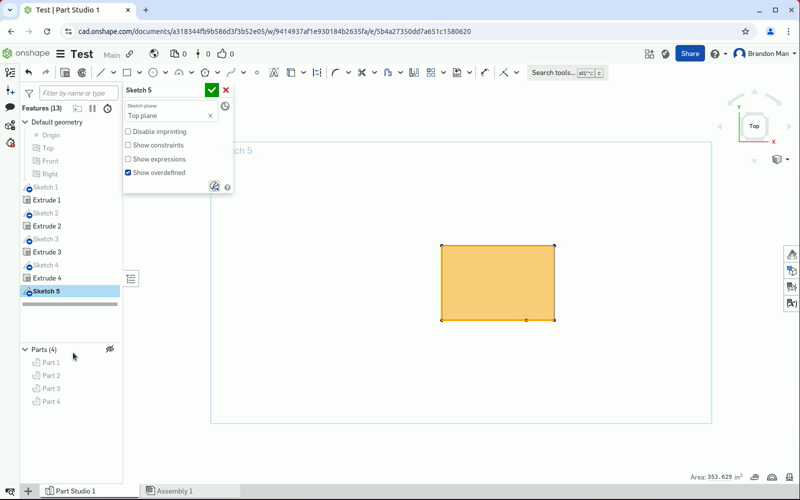
key(shift+e)
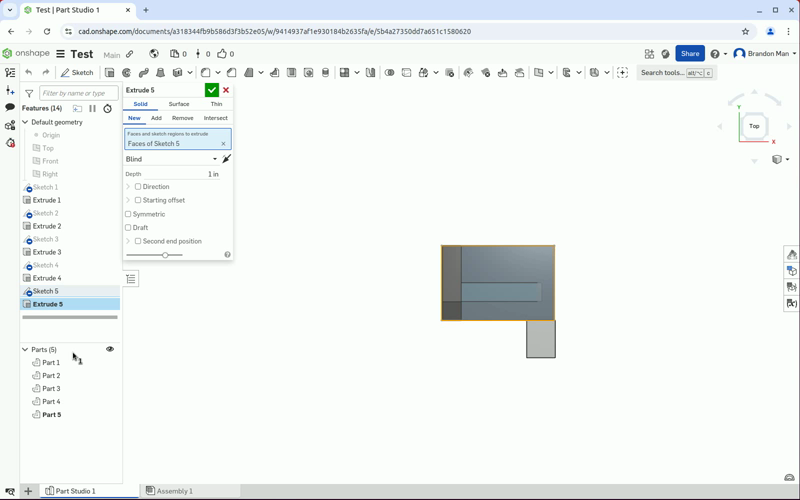
mouse_move(143, 106)
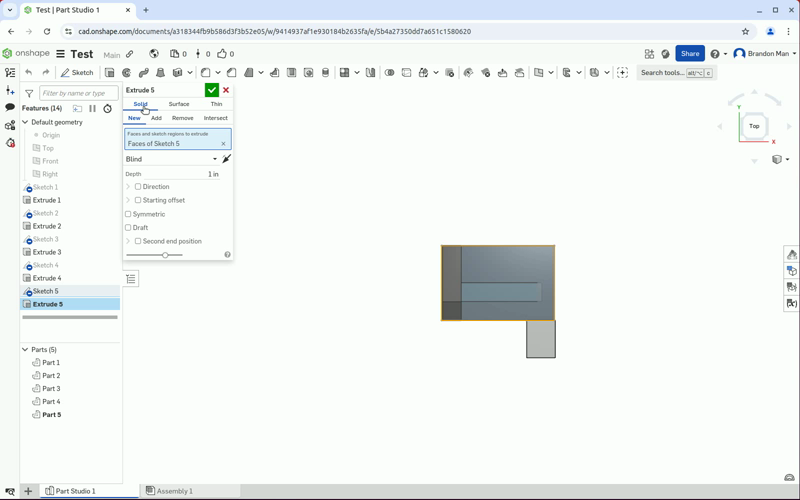
click(143, 106)
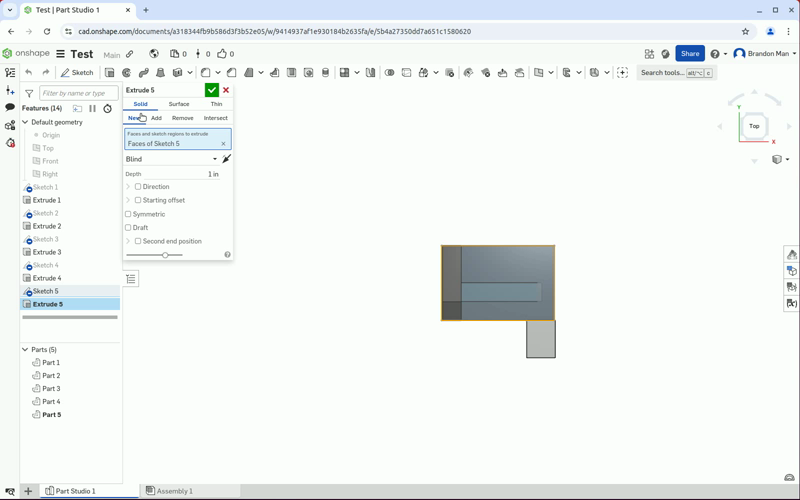
mouse_move(137, 120)
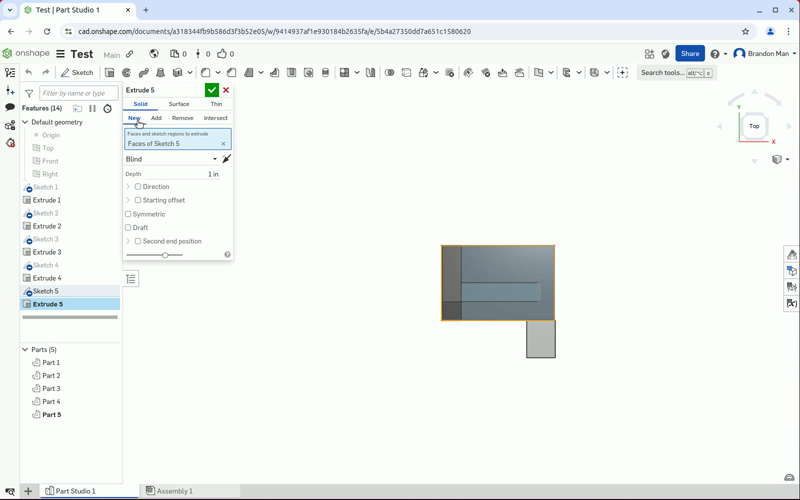
click(137, 120)
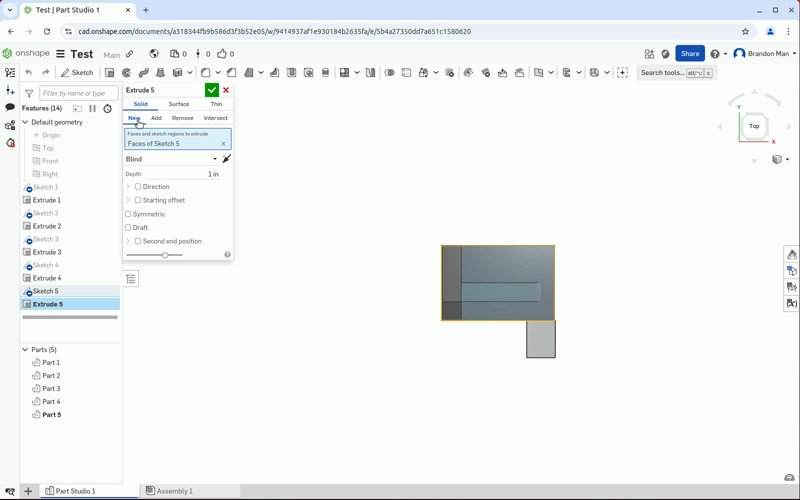
key(tab, 4)
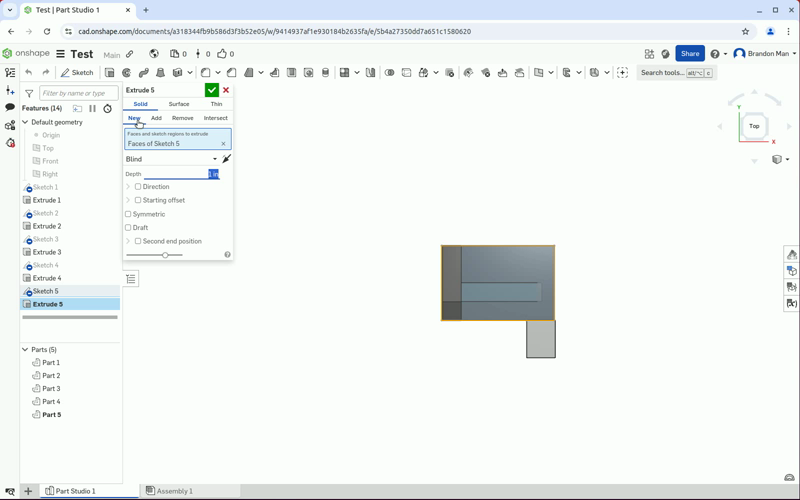
text(-3.611)
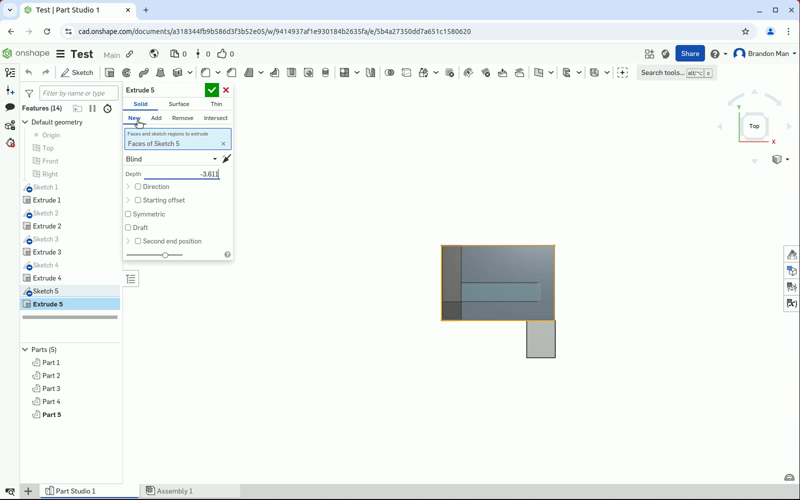
key(enter)
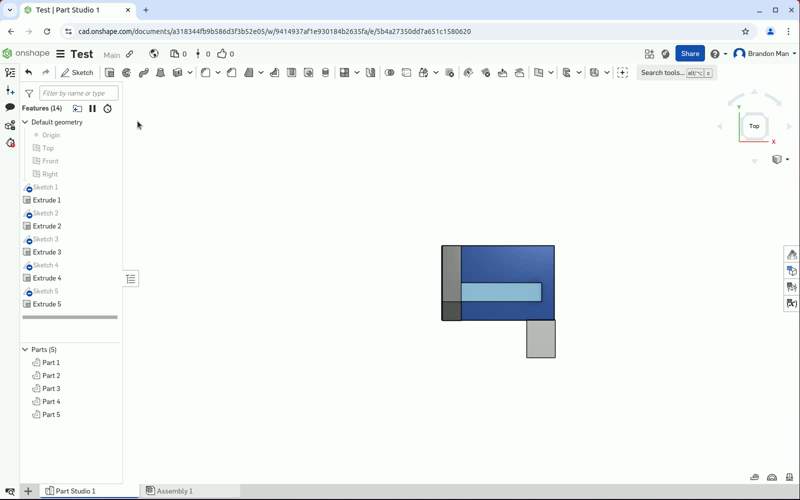
key(shift+h)
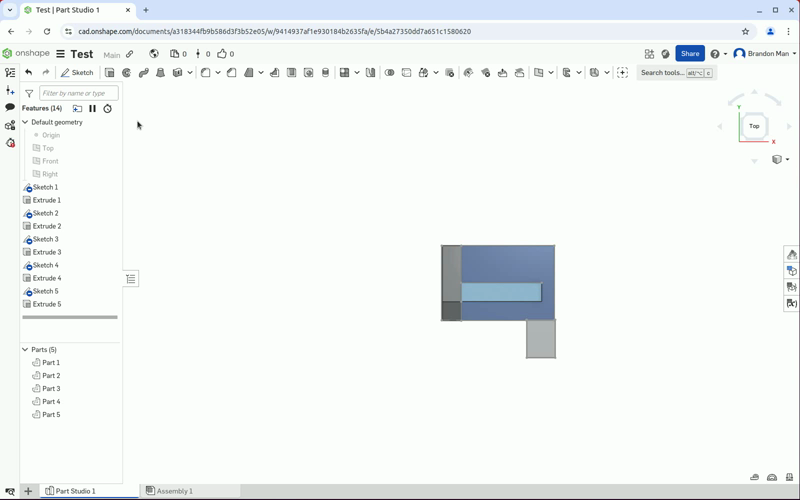
key(shift+h)
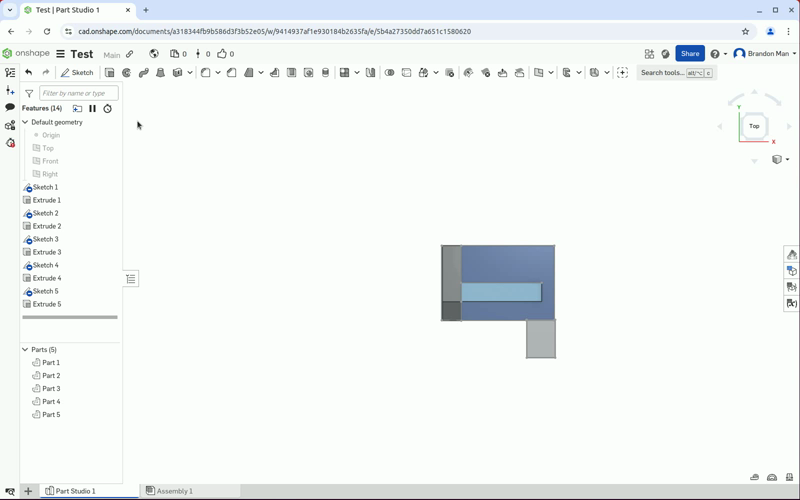
key(shift+7)
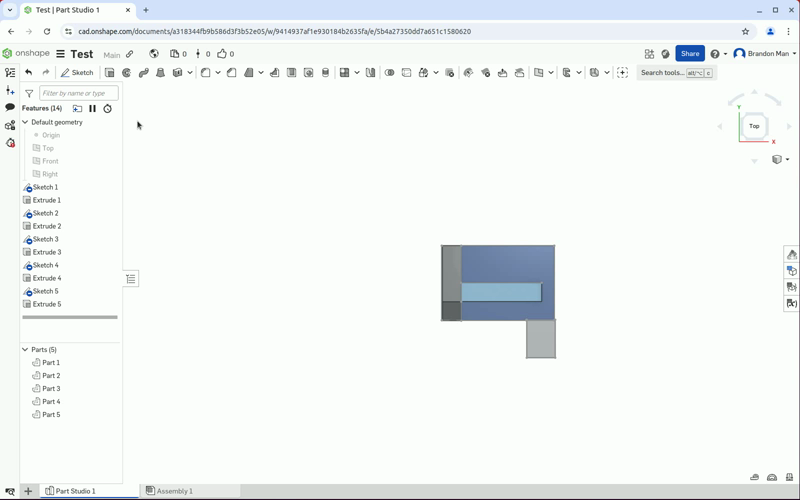
key(up, 3)
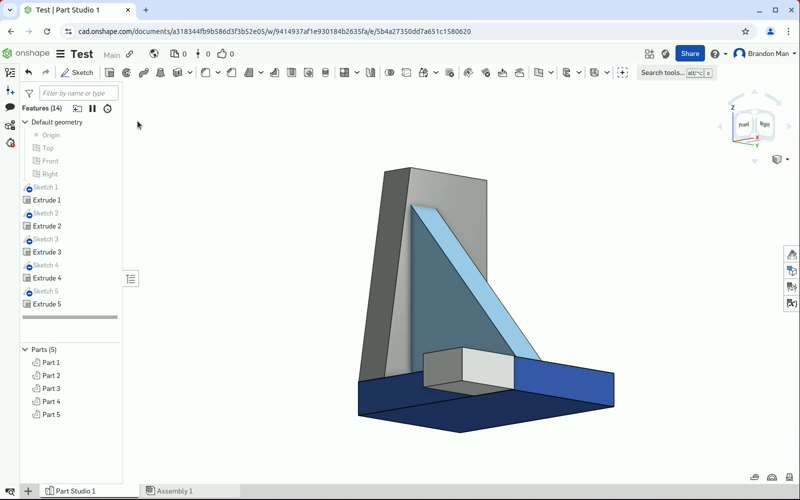
key(left, 3)
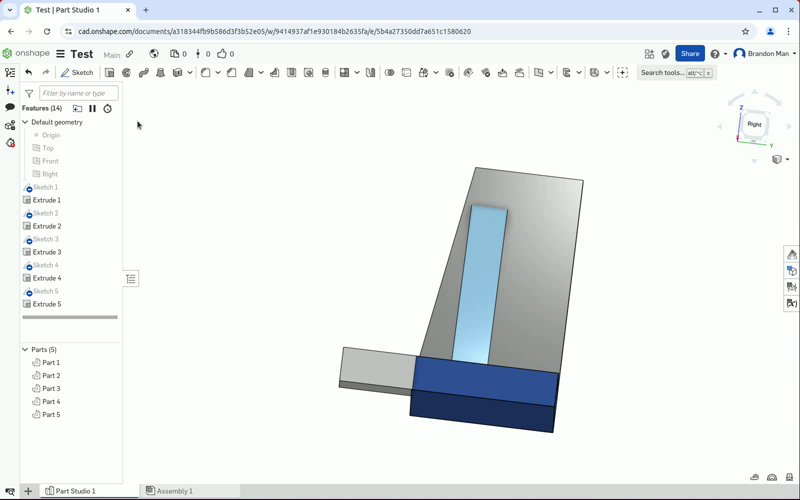
key(right, 3)
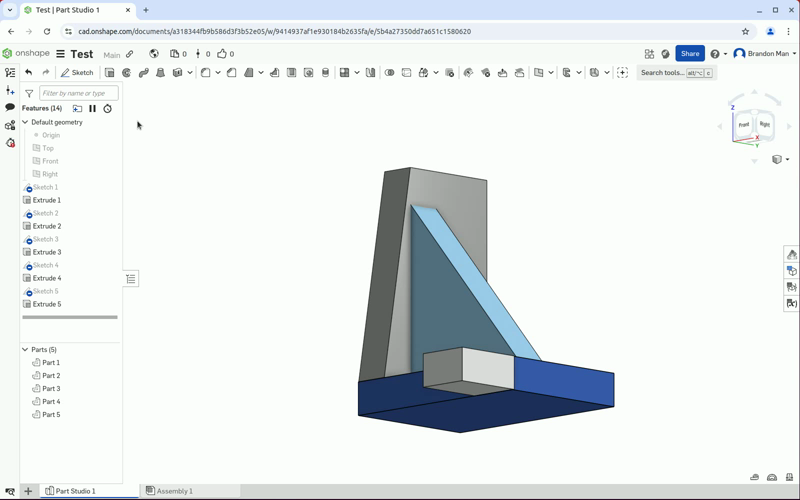
key(down, 3)
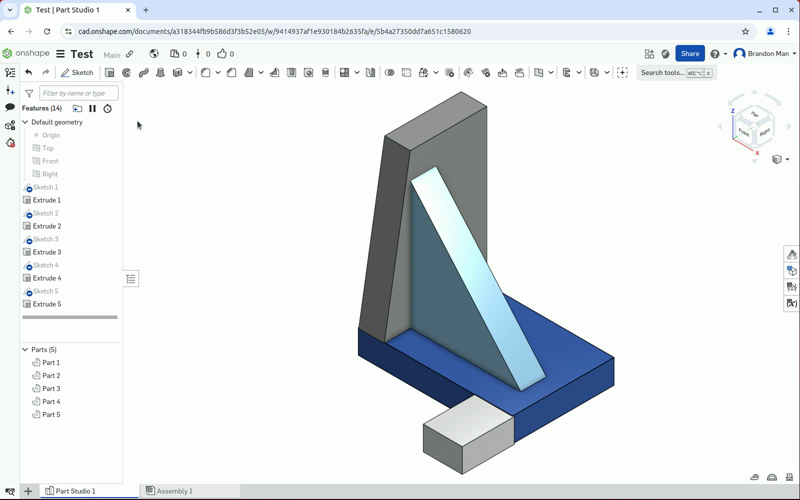
mouse_move(73, 189)
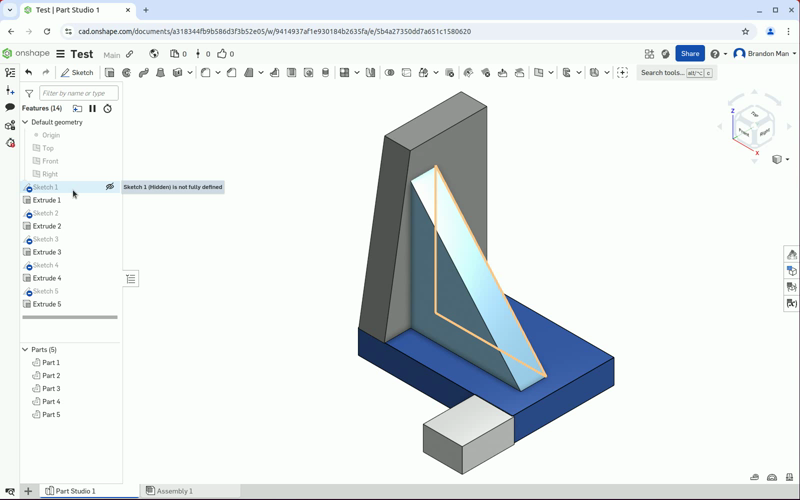
click(73, 189)